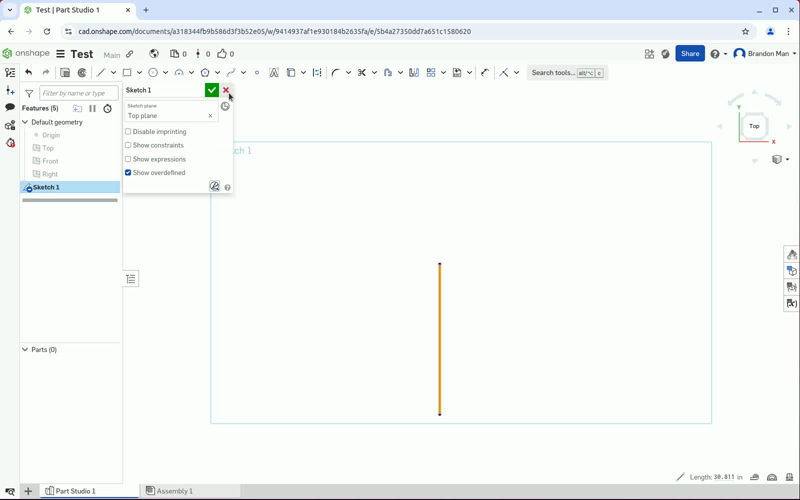
key(shift+h)
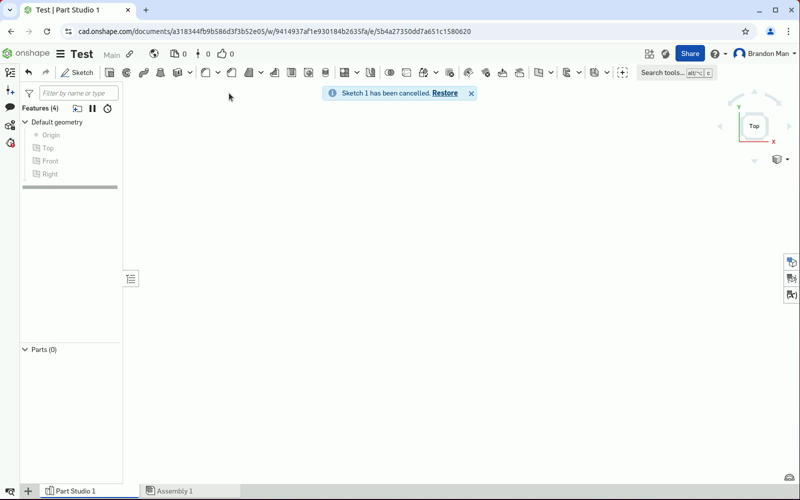
mouse_move(73, 352)
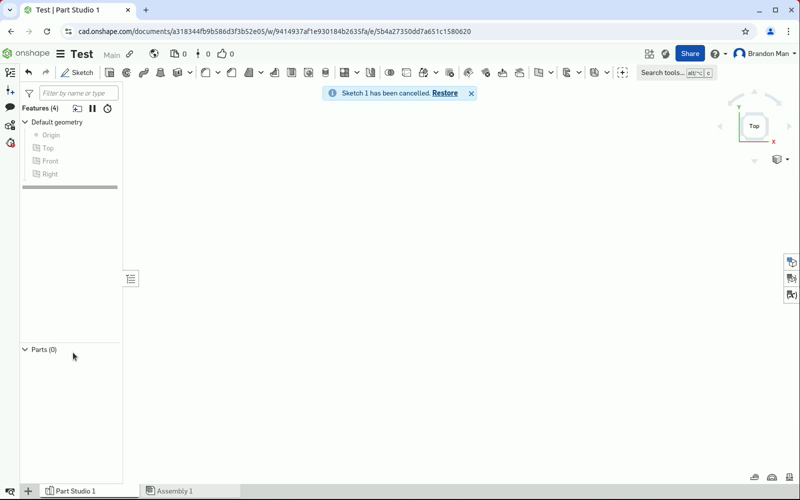
key(y)
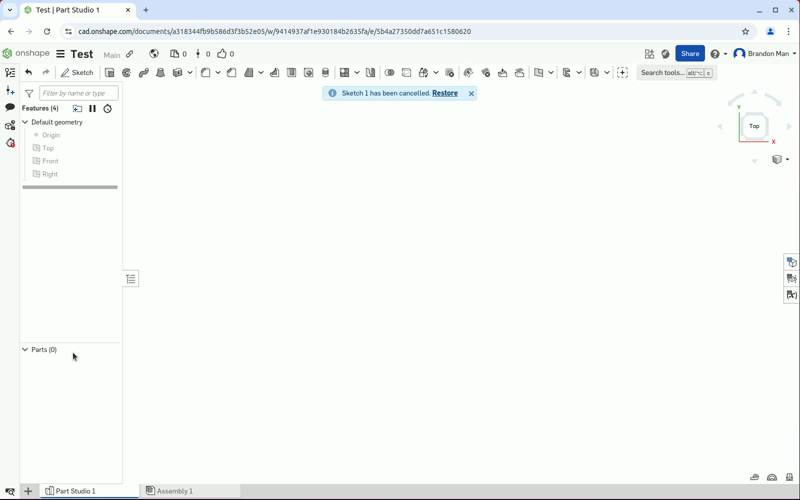
key(shift+p)
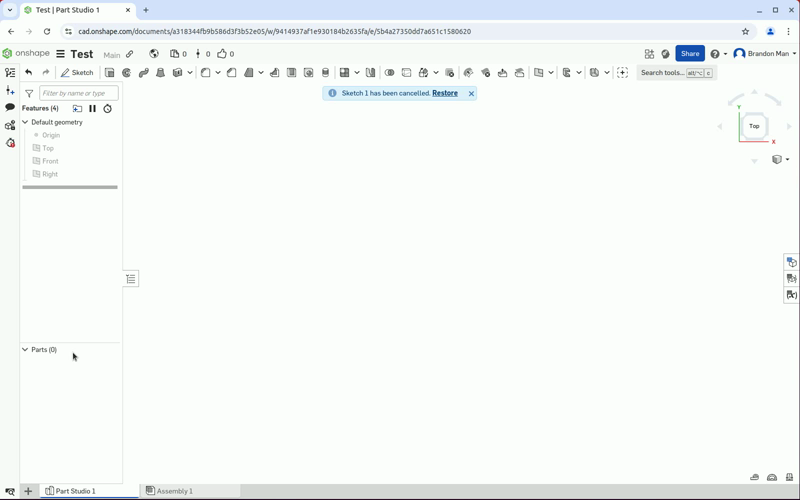
key(space)
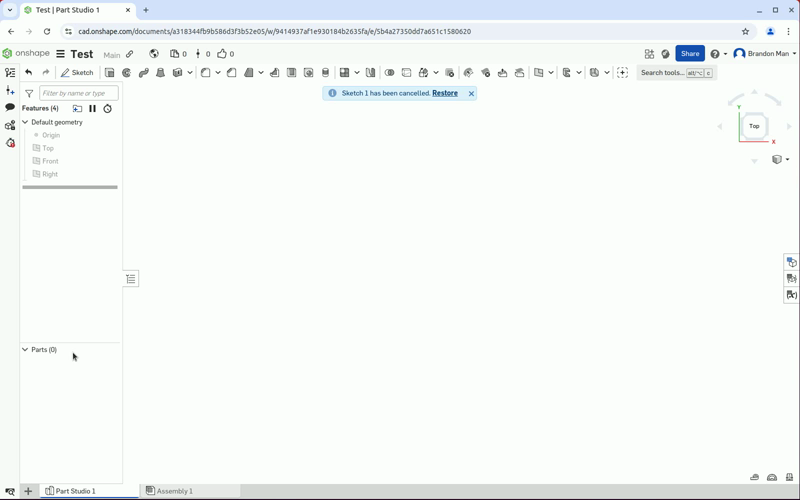
key_down(shift)
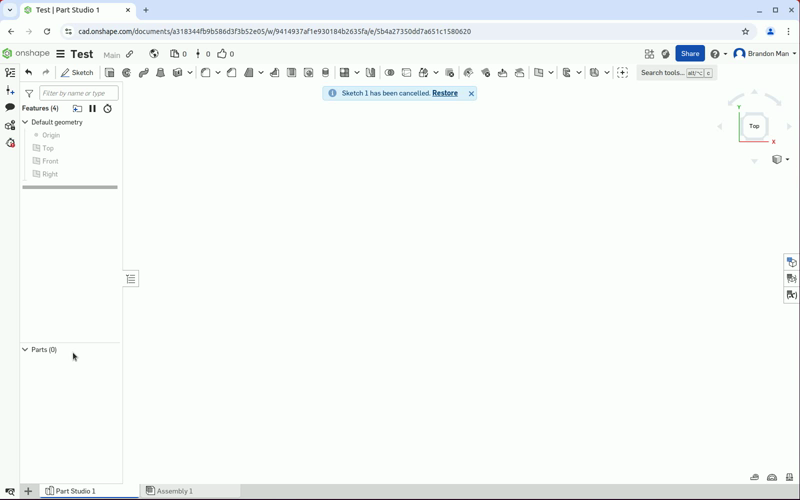
key(up)
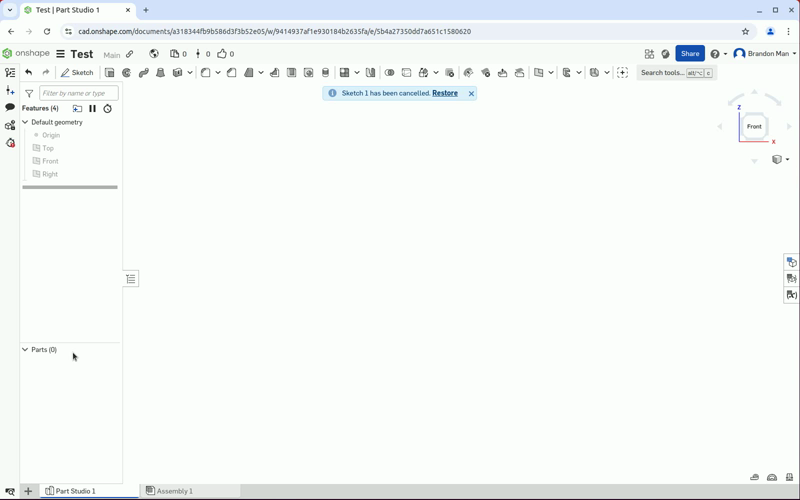
key_up(shift)
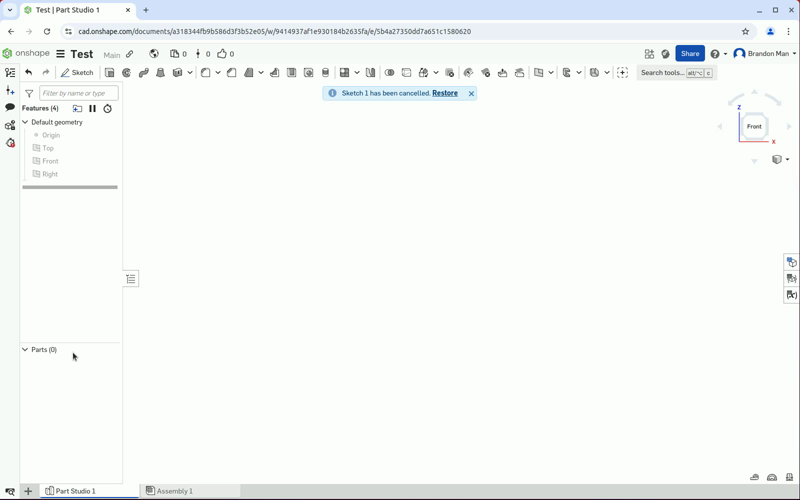
mouse_move(73, 352)
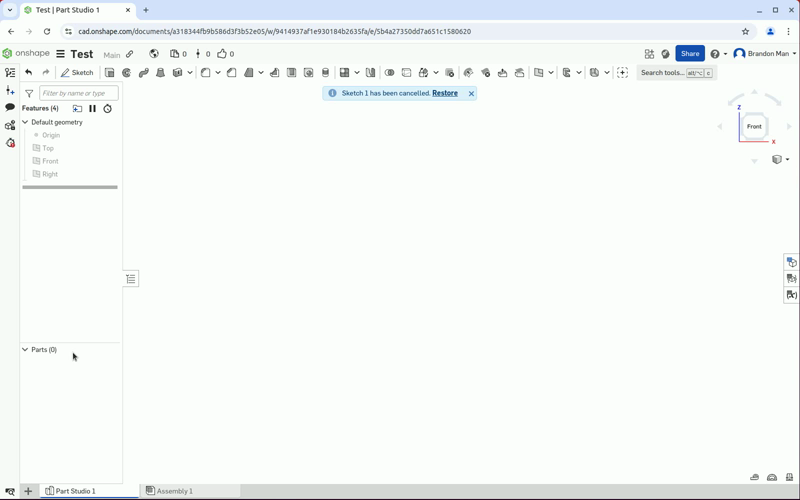
key(shift+y)
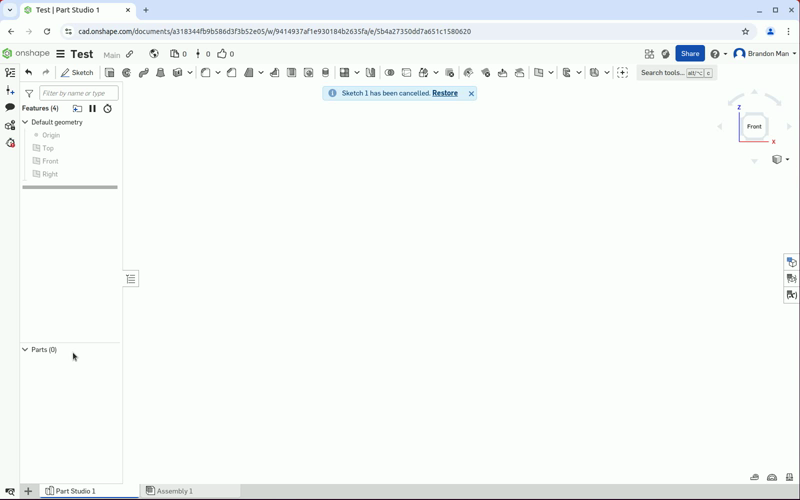
key(shift+s)
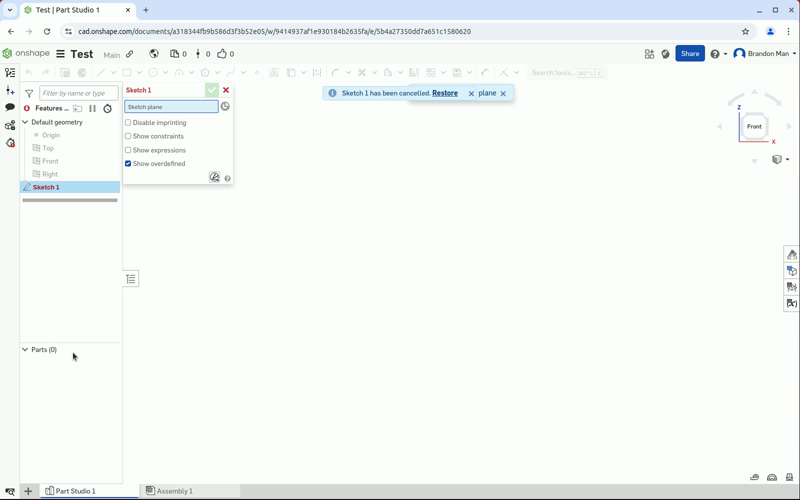
mouse_move(73, 163)
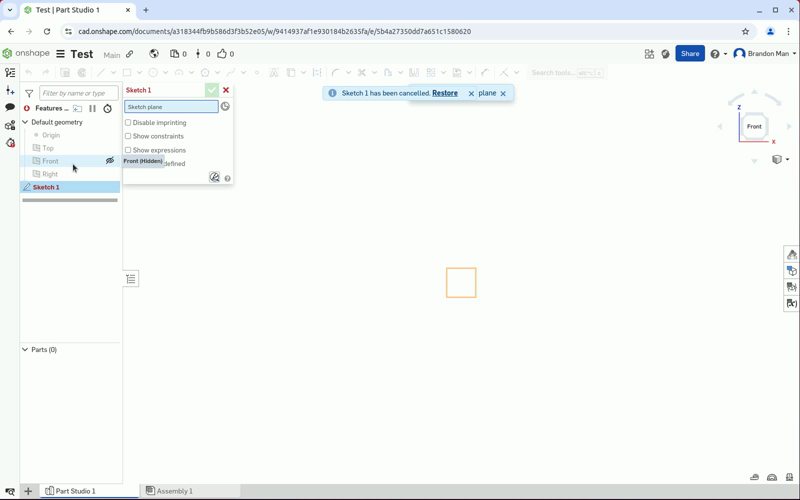
click(73, 163)
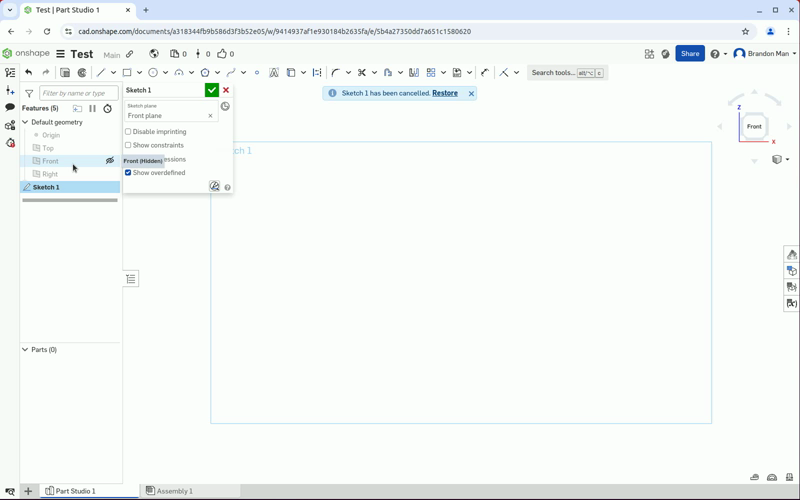
mouse_move(73, 352)
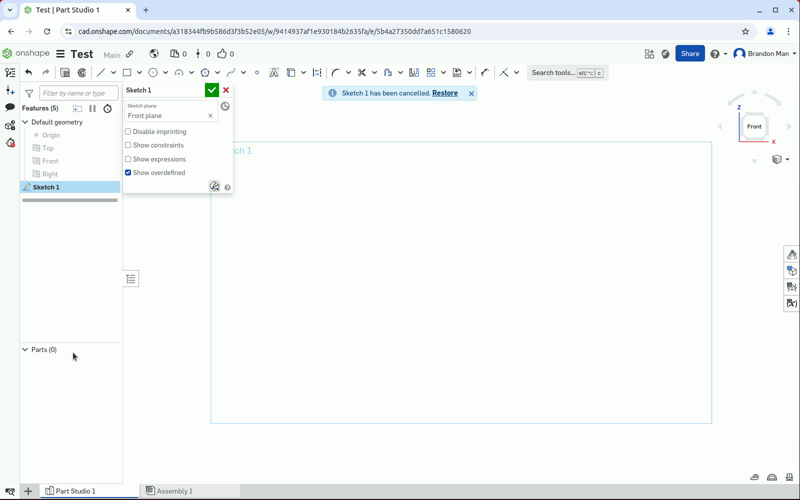
key(y)
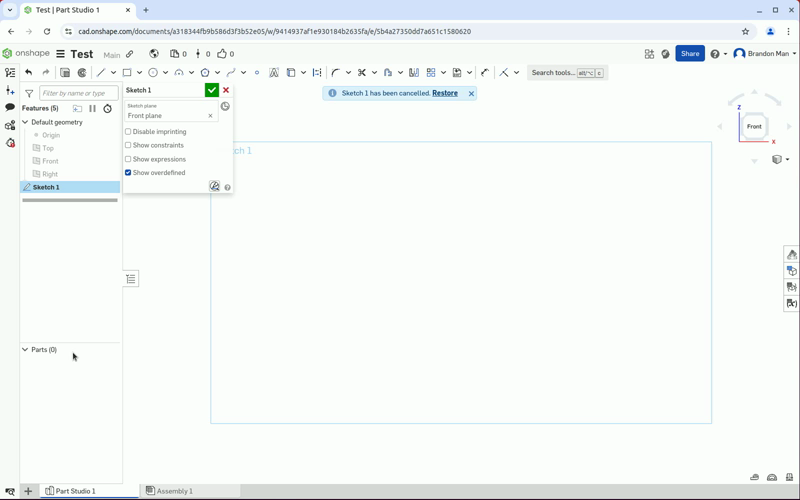
key(l)
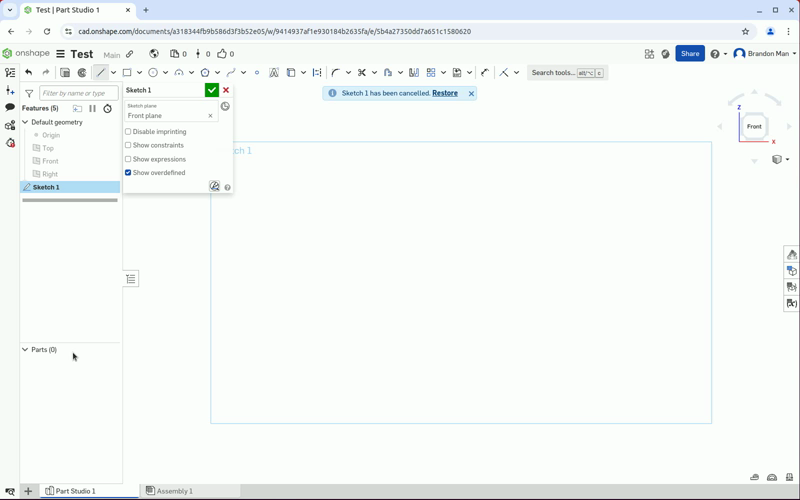
key_down(shift)
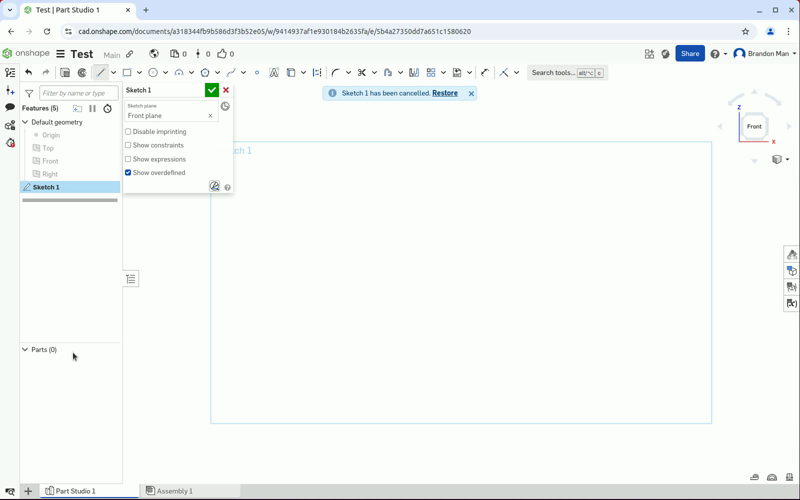
mouse_move(460, 282)
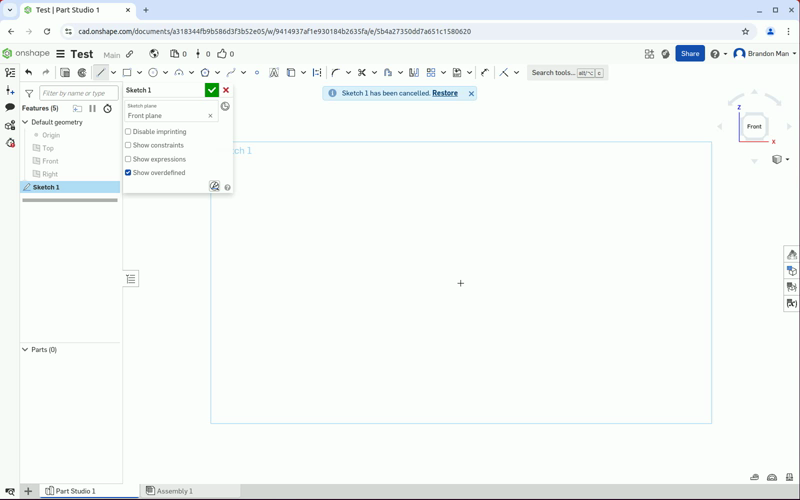
click(460, 282)
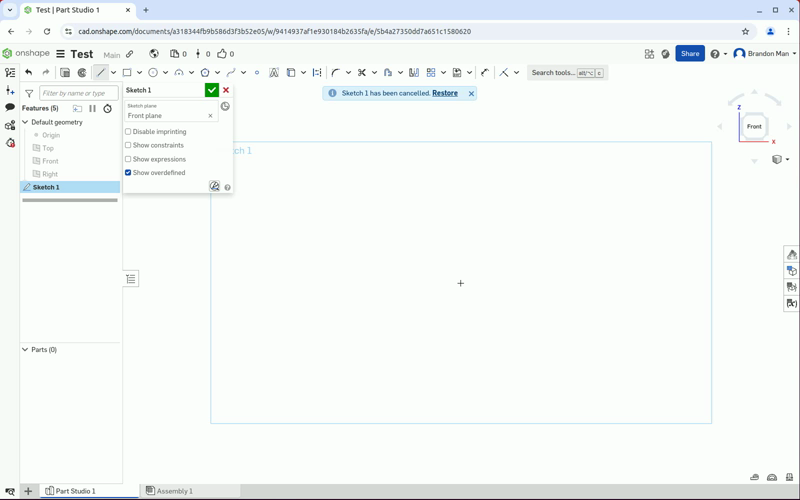
key_up(shift)
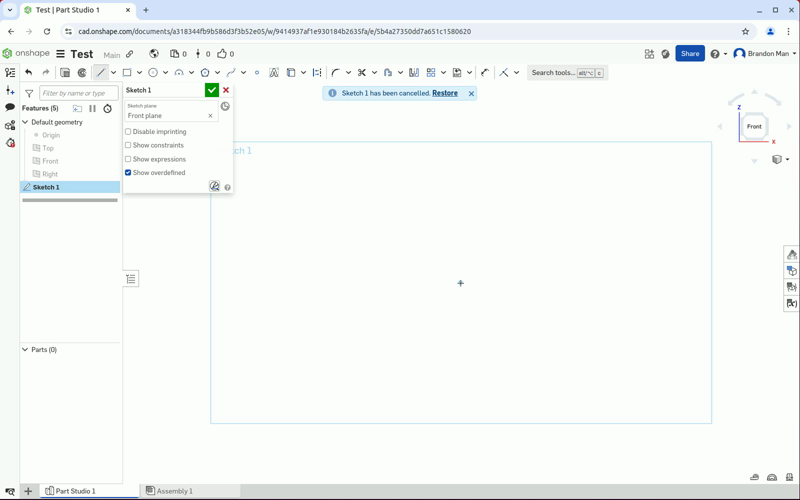
key_down(shift)
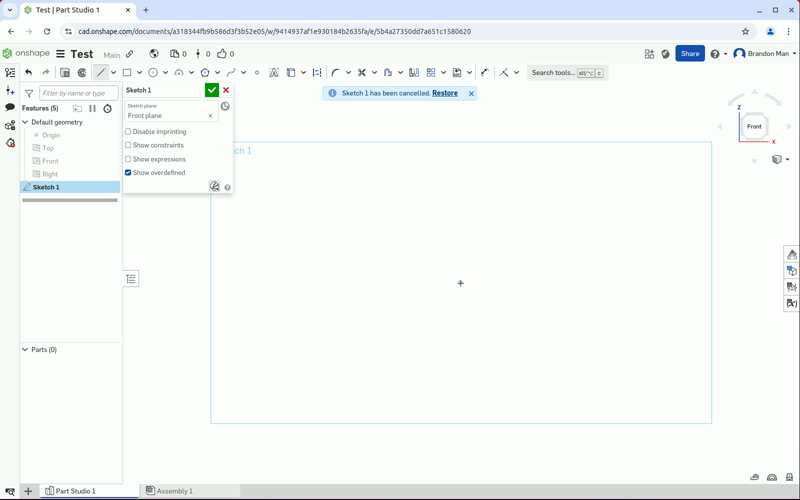
mouse_move(573, 282)
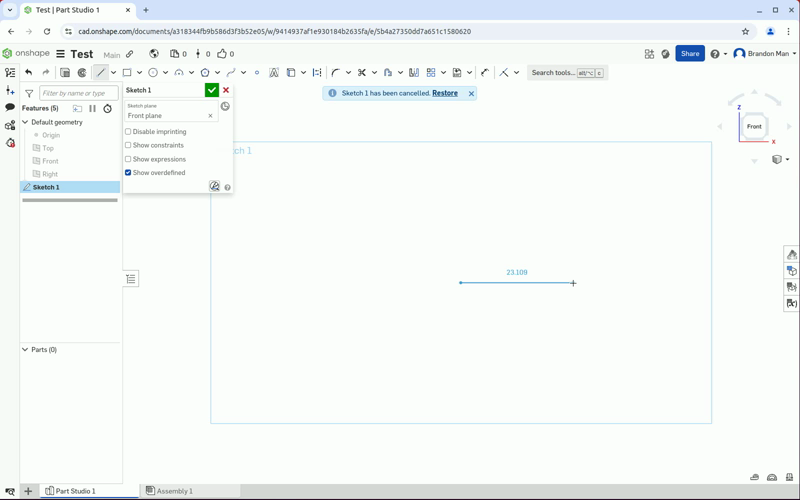
click(573, 282)
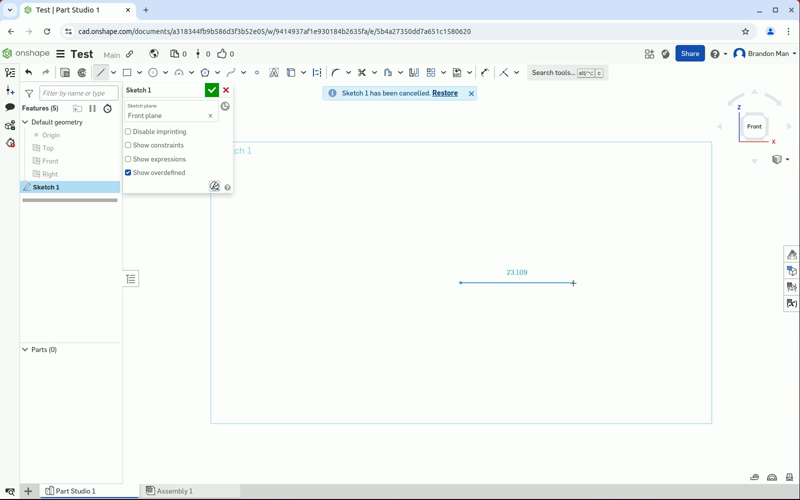
key_up(shift)
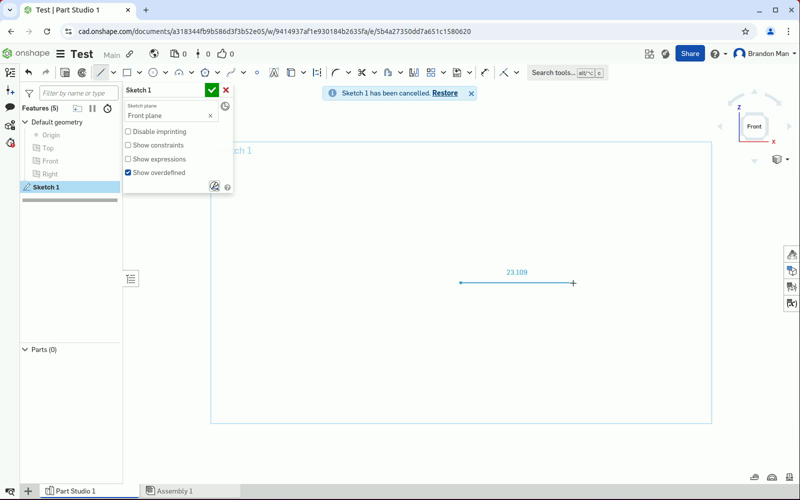
key_down(shift)
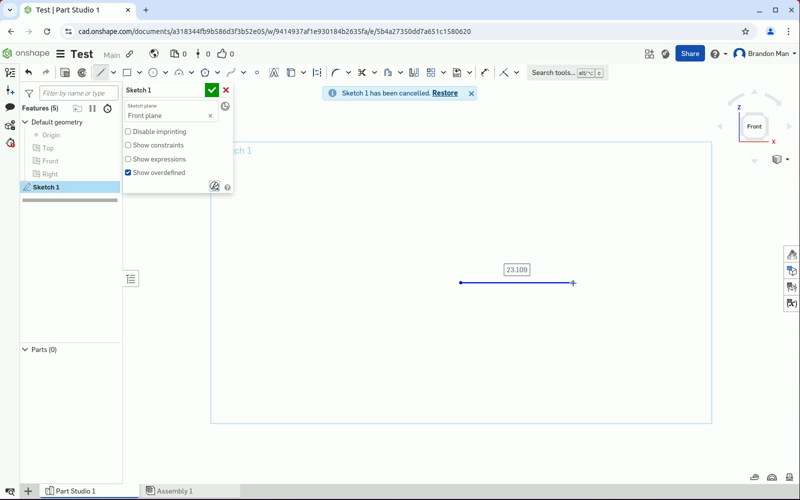
mouse_move(573, 189)
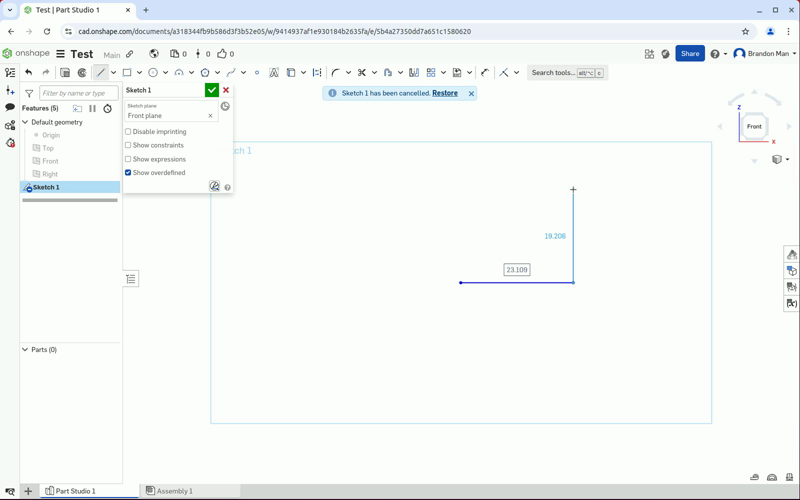
click(573, 189)
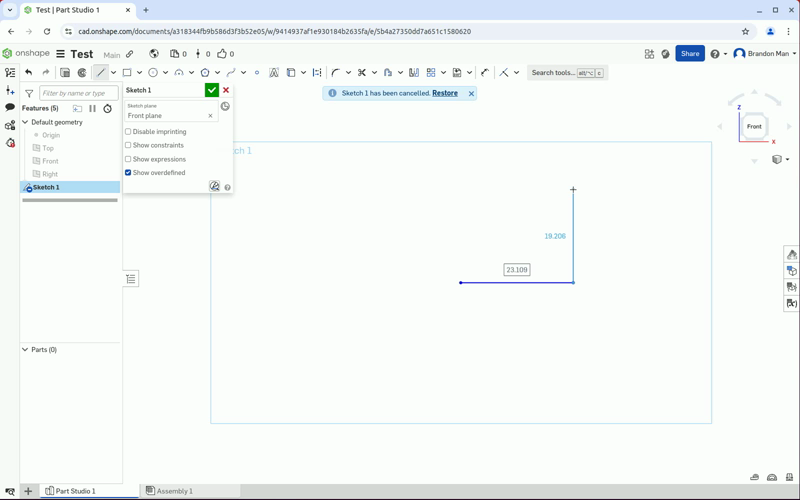
key_up(shift)
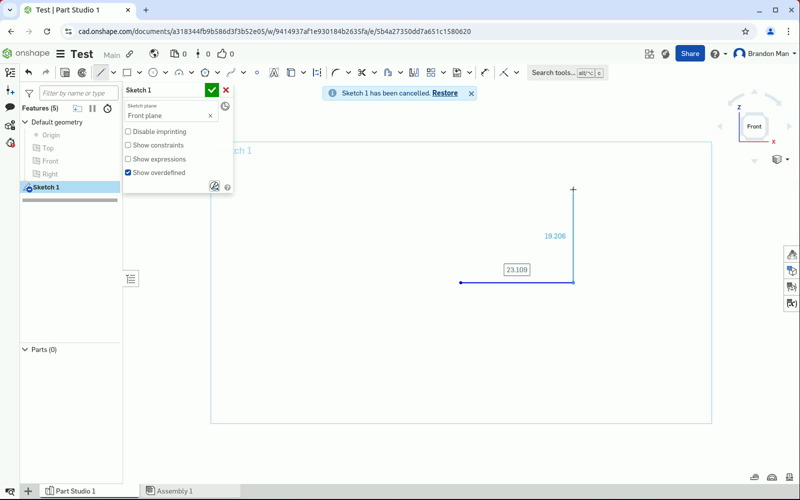
key_down(shift)
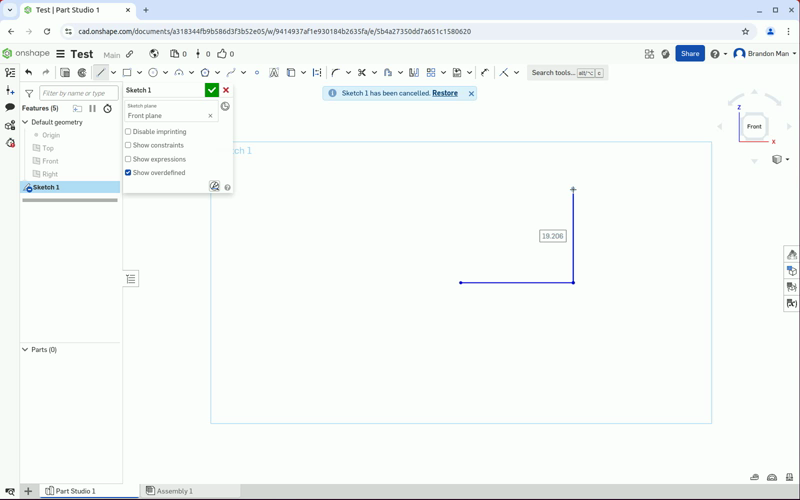
mouse_move(460, 189)
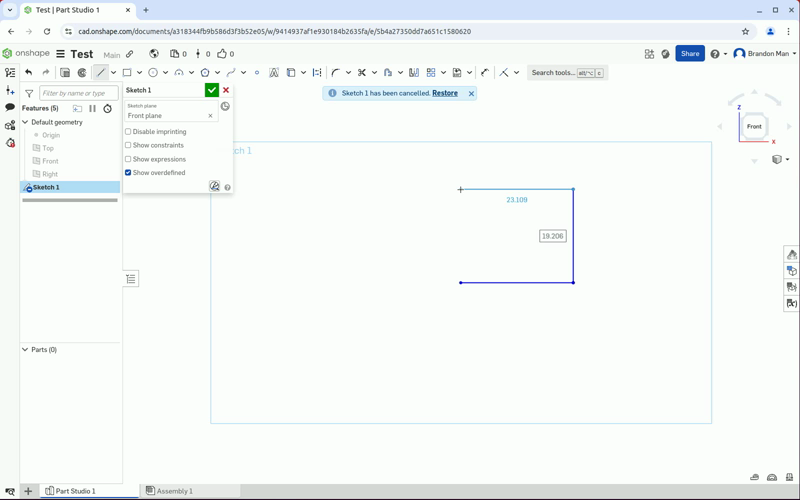
click(460, 189)
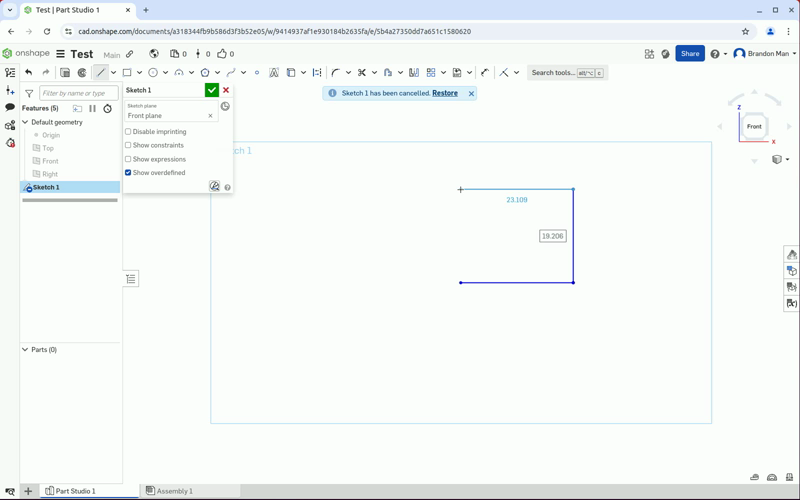
key_up(shift)
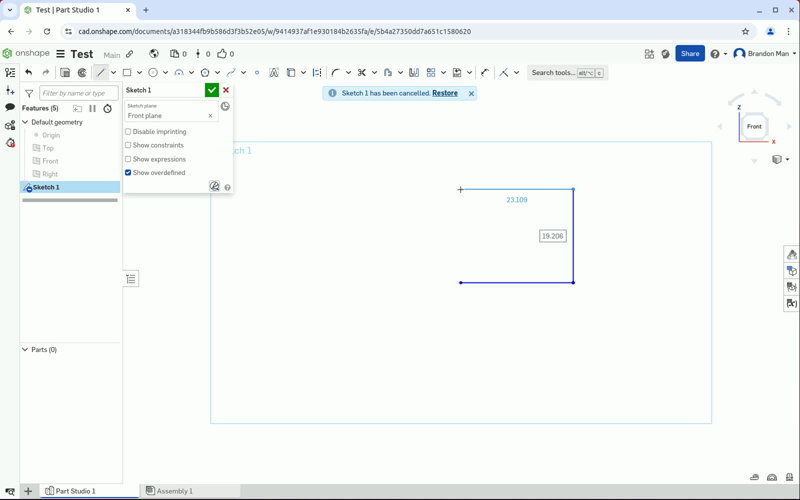
key_down(shift)
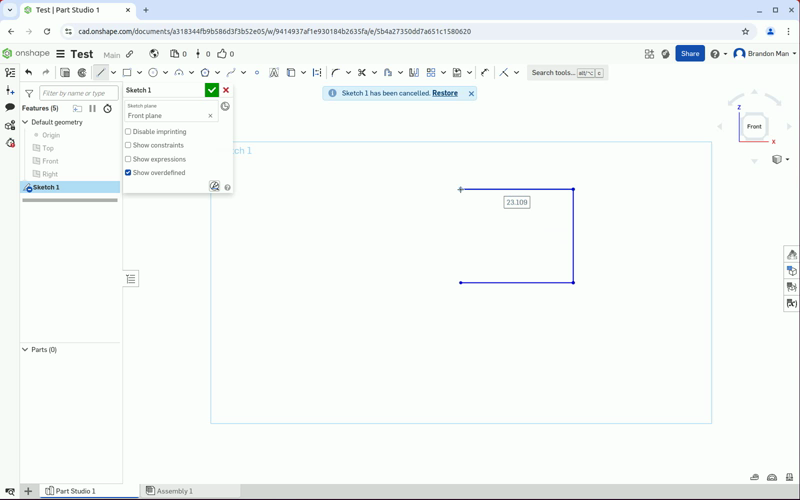
mouse_move(460, 282)
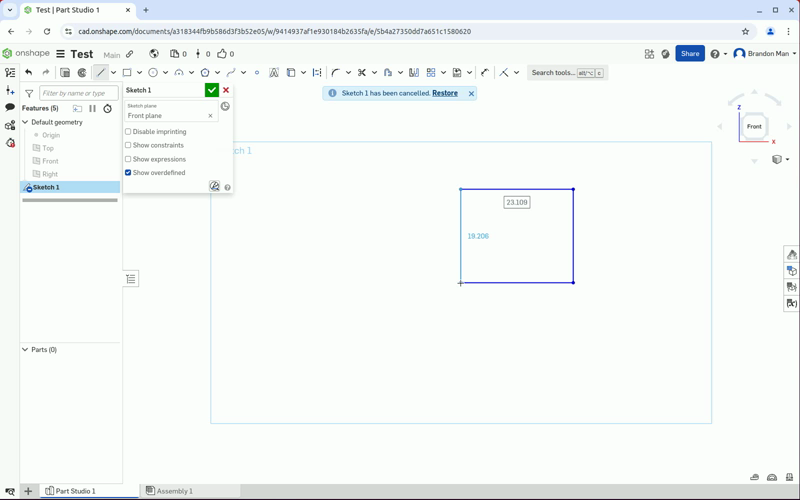
key_up(shift)
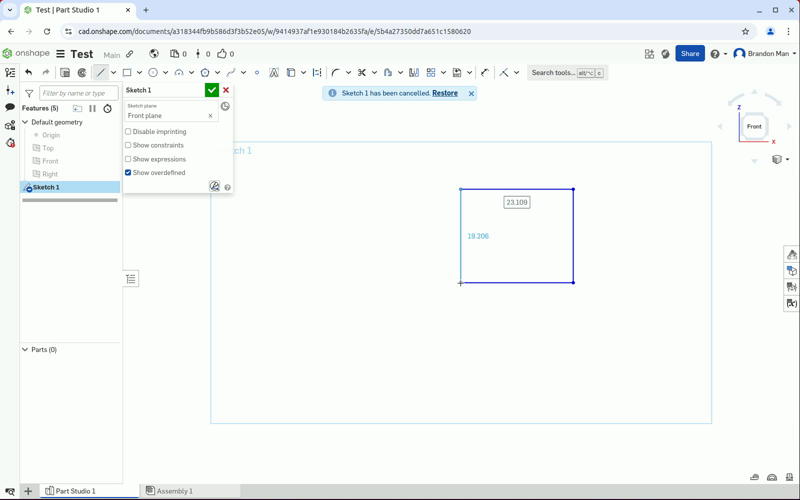
click(460, 282)
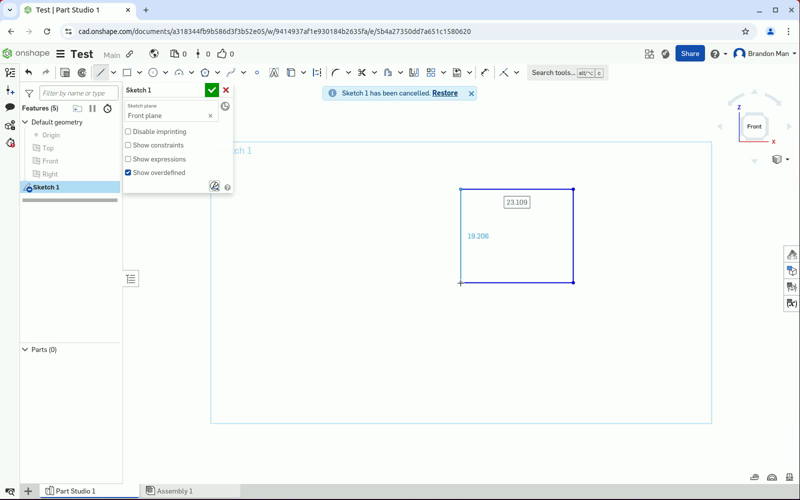
key(esc)
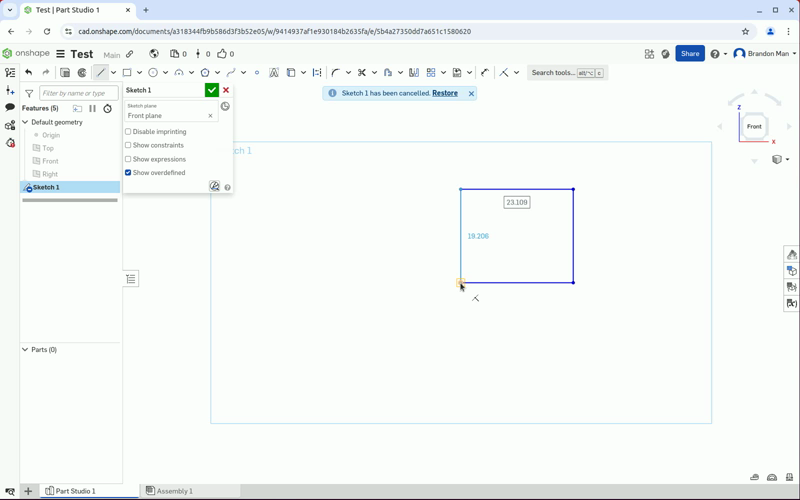
mouse_move(484, 264)
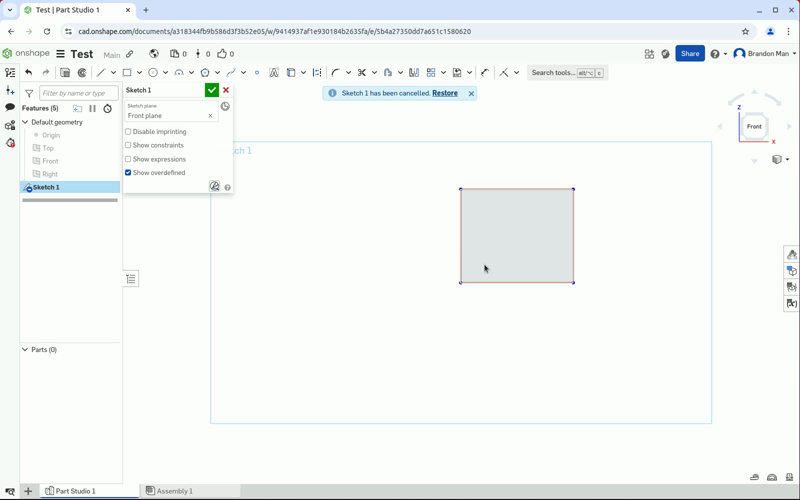
click(484, 264)
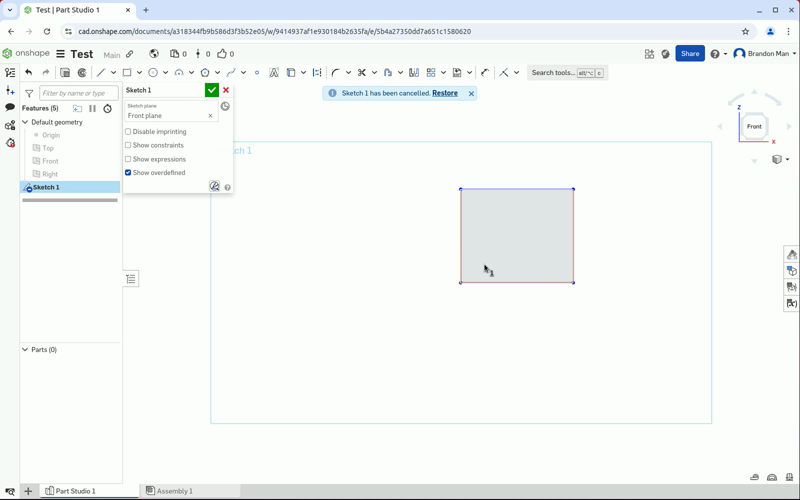
mouse_move(73, 352)
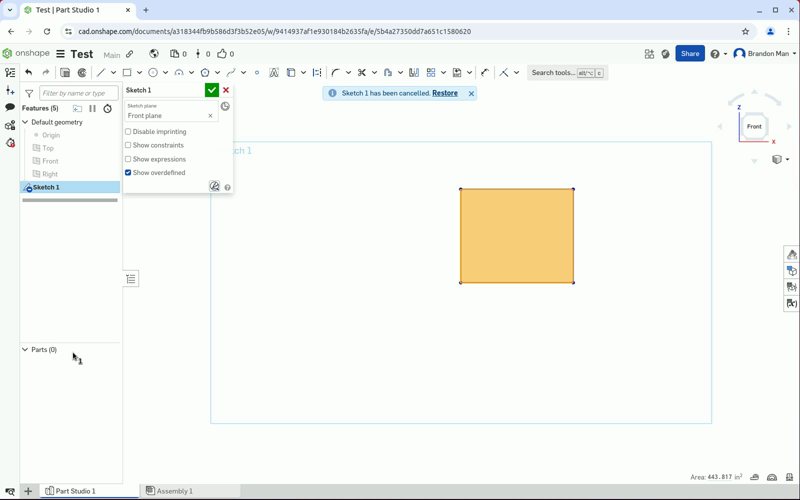
key(shift+y)
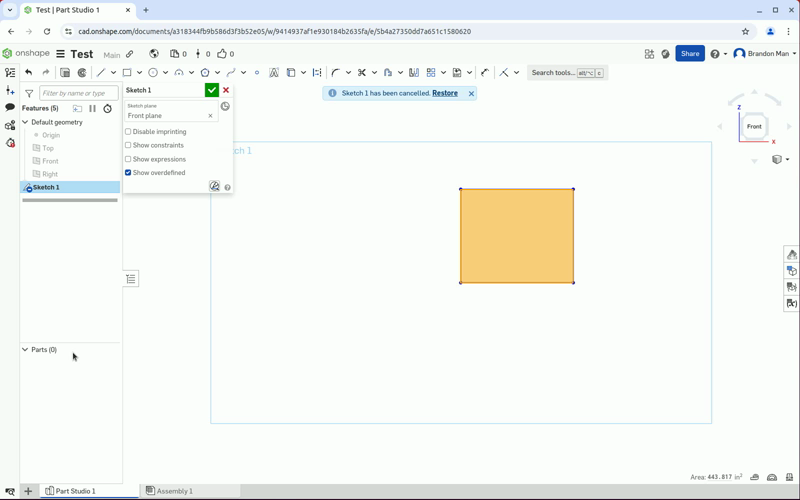
key(shift+e)
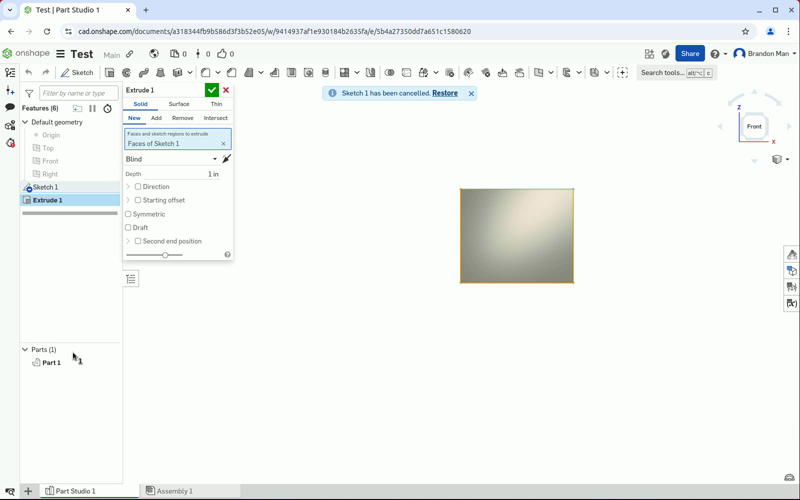
mouse_move(143, 106)
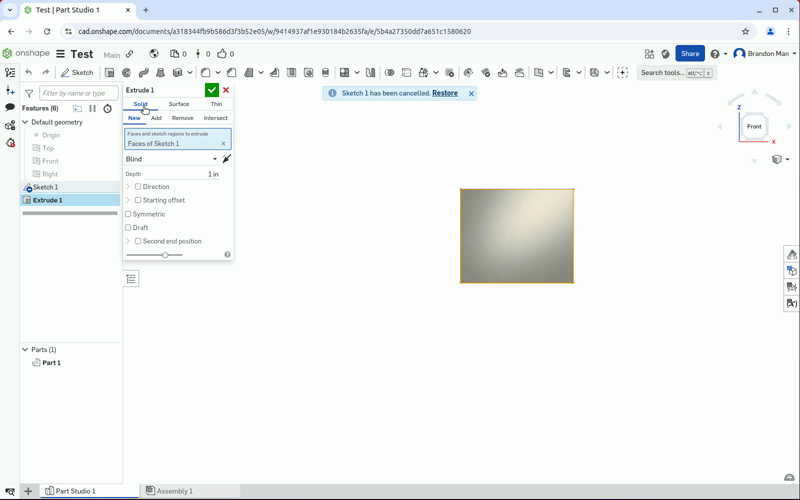
click(143, 106)
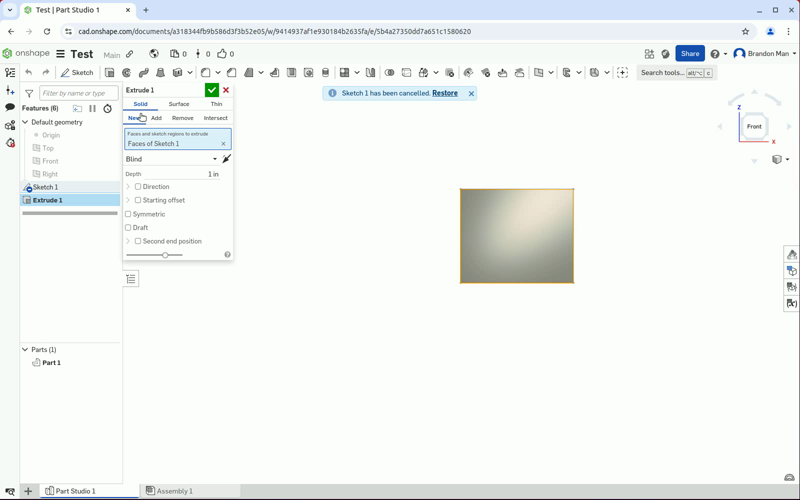
mouse_move(137, 120)
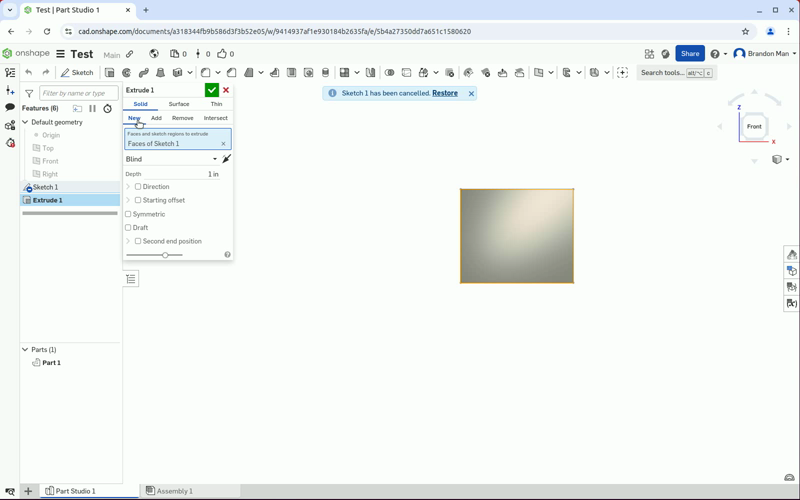
click(137, 120)
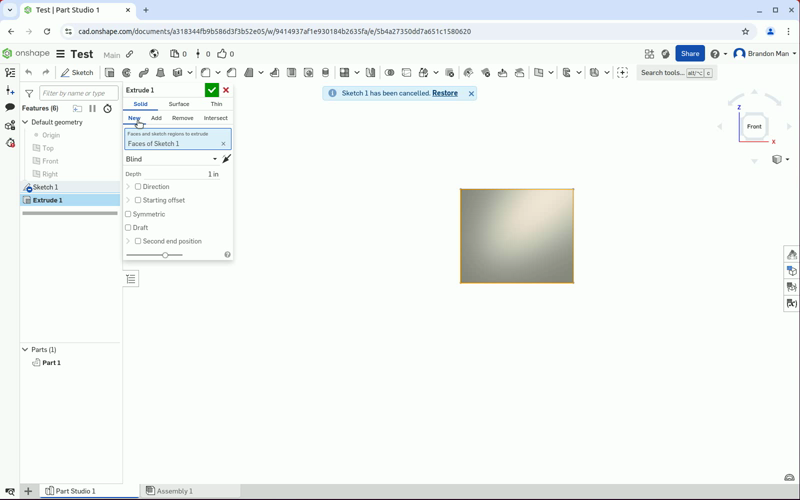
key(tab, 4)
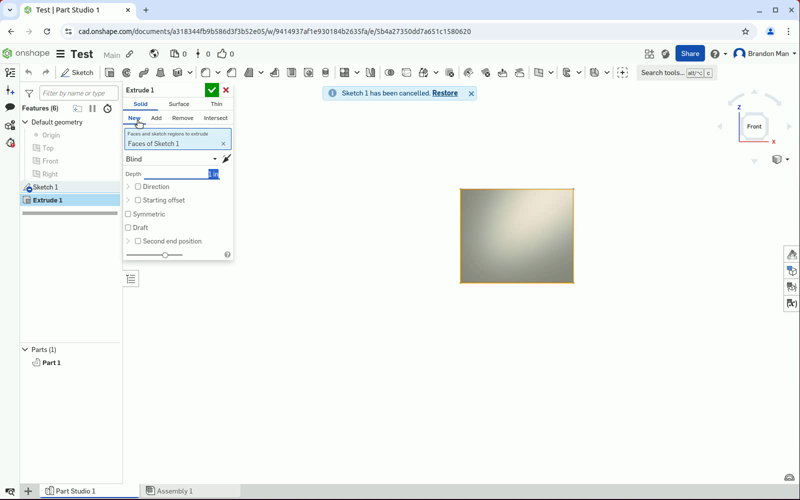
text(15.405)
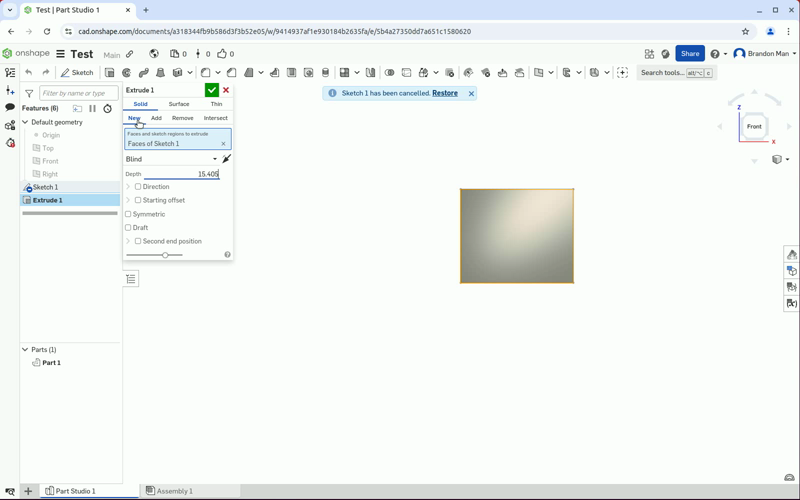
key(enter)
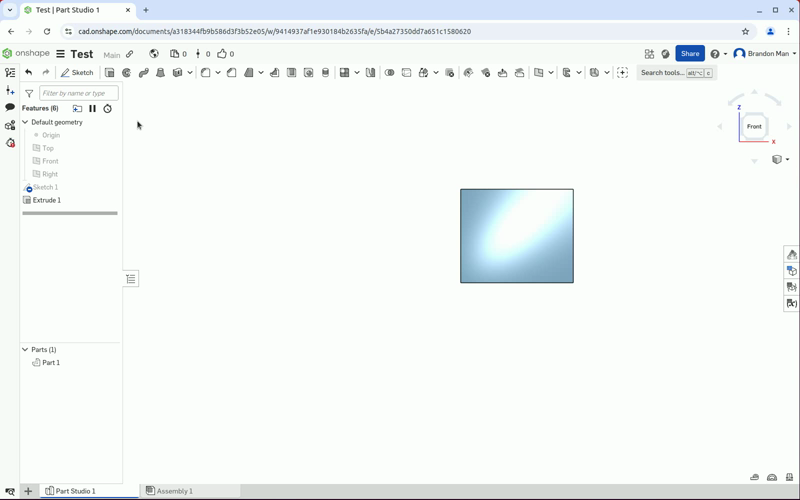
key(shift+h)
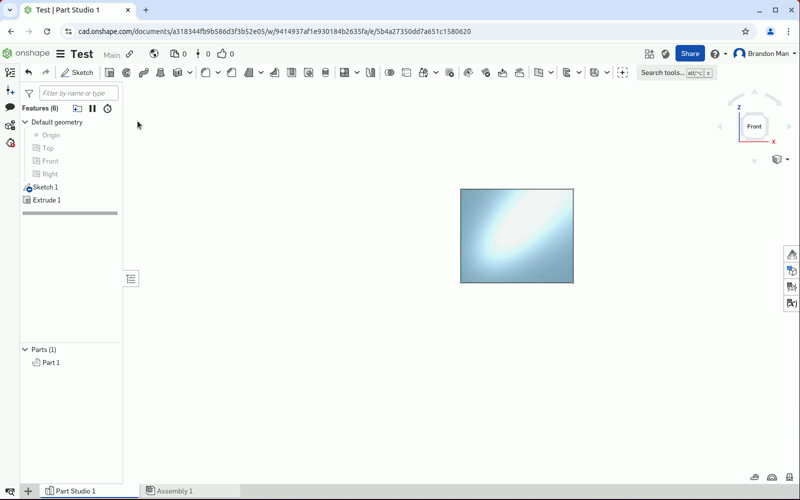
key(shift+h)
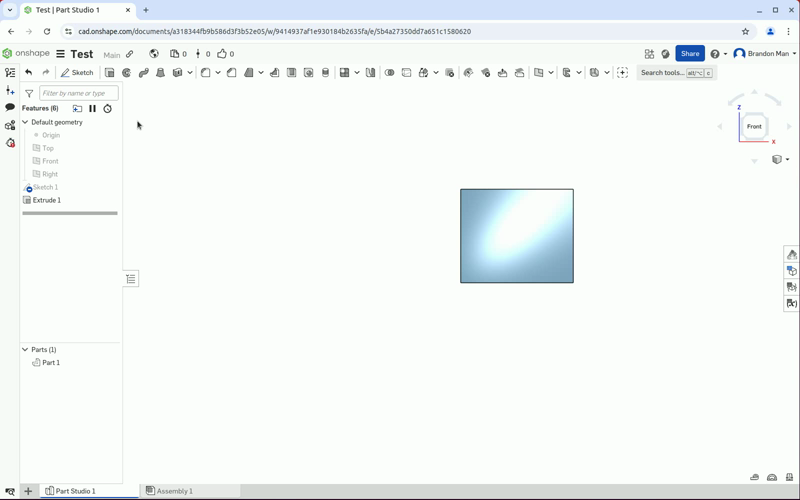
mouse_move(73, 189)
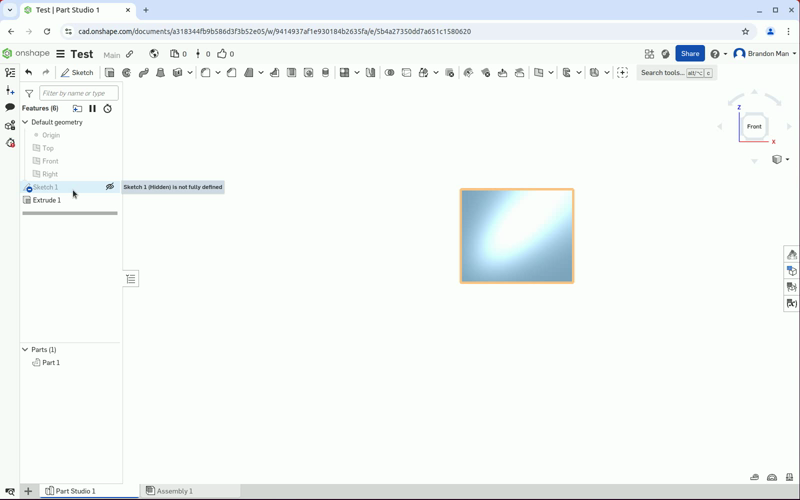
click(73, 189)
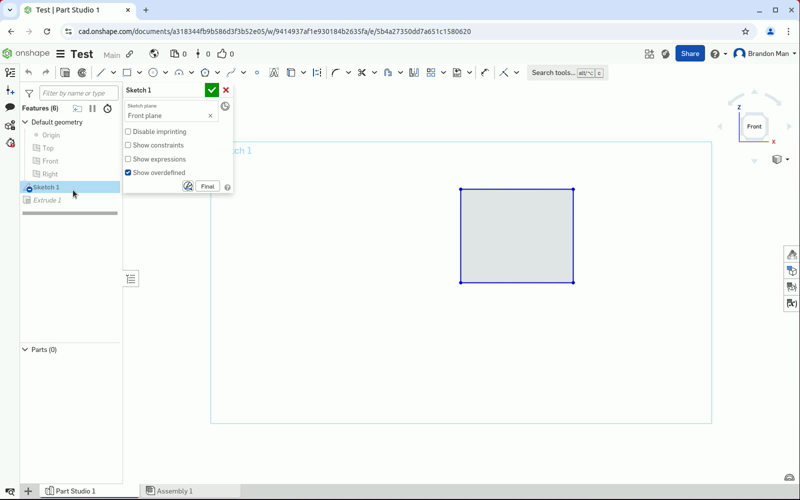
mouse_move(229, 92)
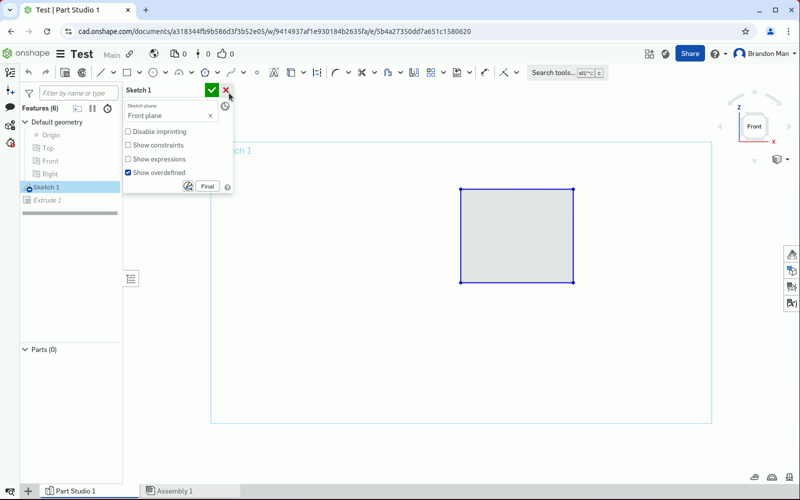
click(229, 92)
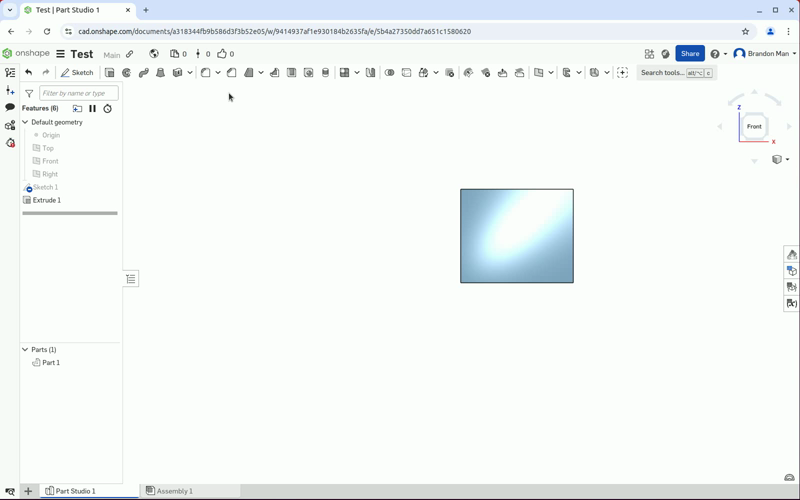
mouse_move(73, 352)
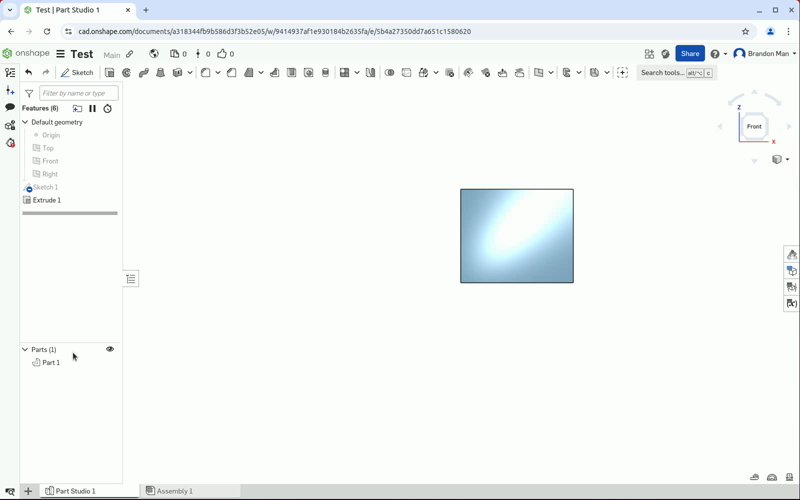
key(y)
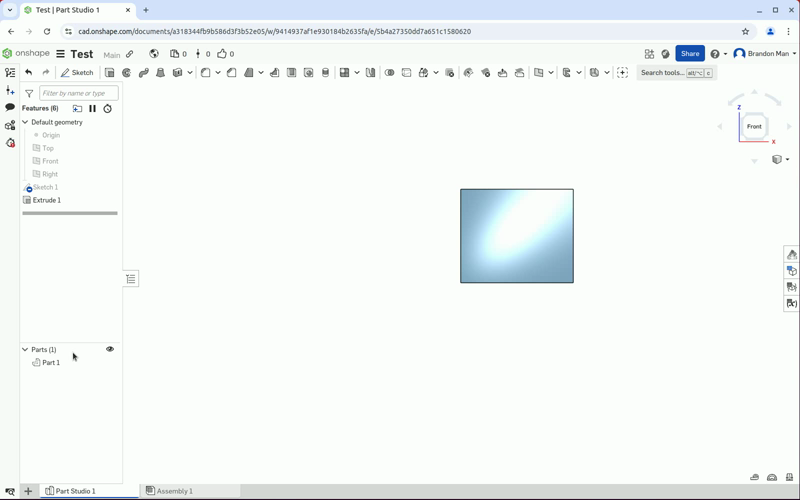
key(shift+p)
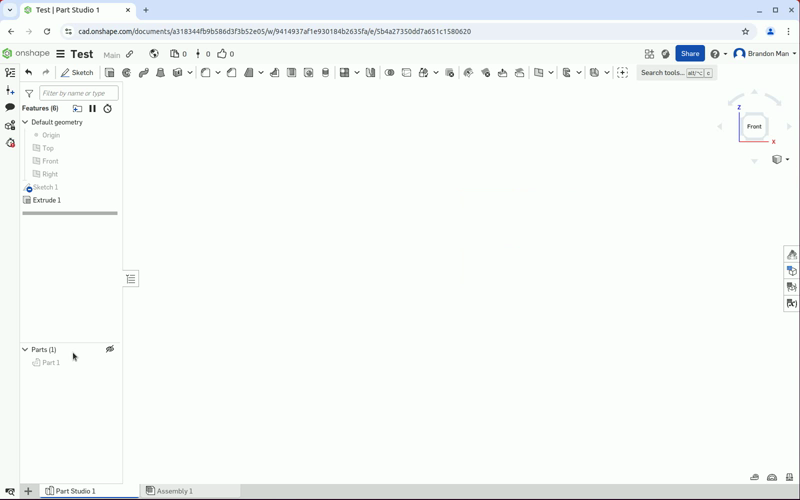
key(space)
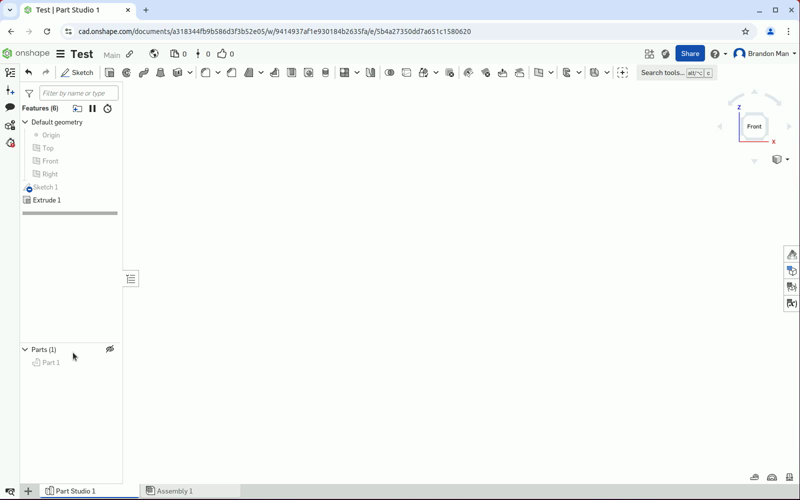
key_down(shift)
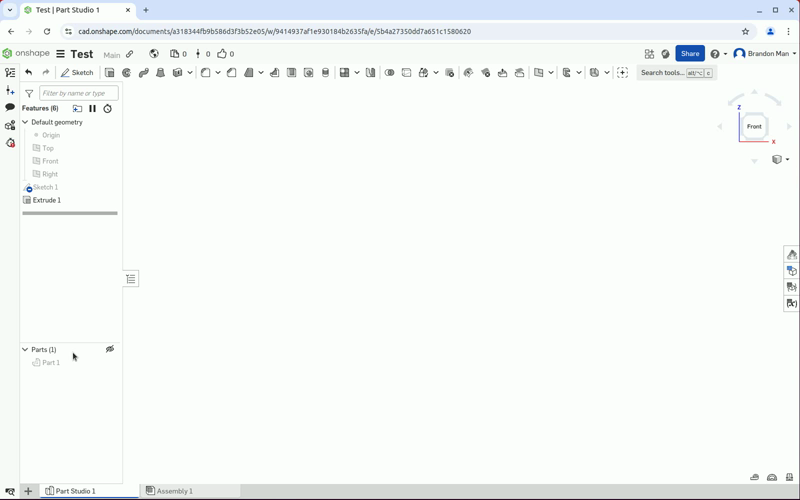
key(left)
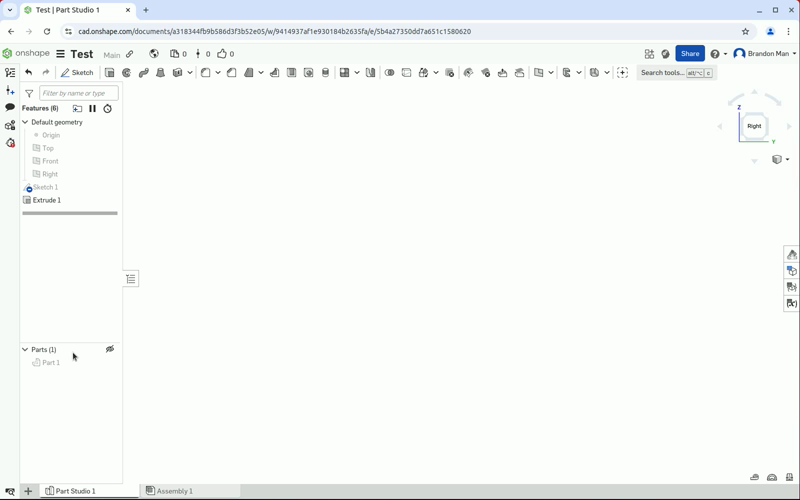
key_up(shift)
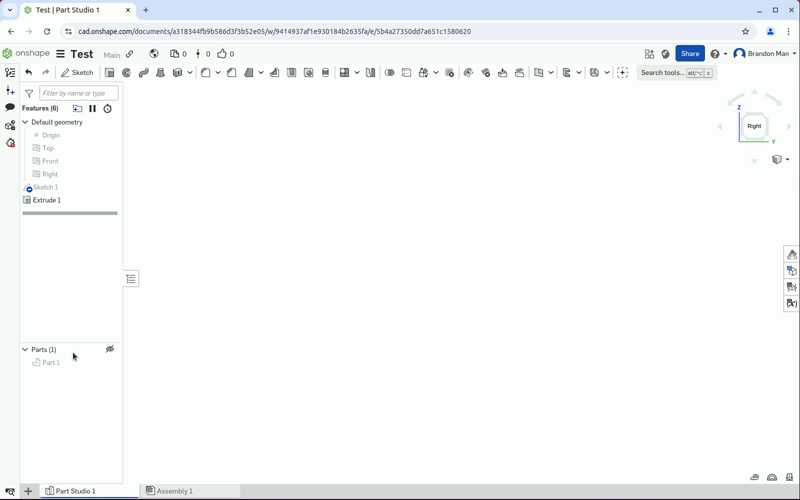
mouse_move(73, 352)
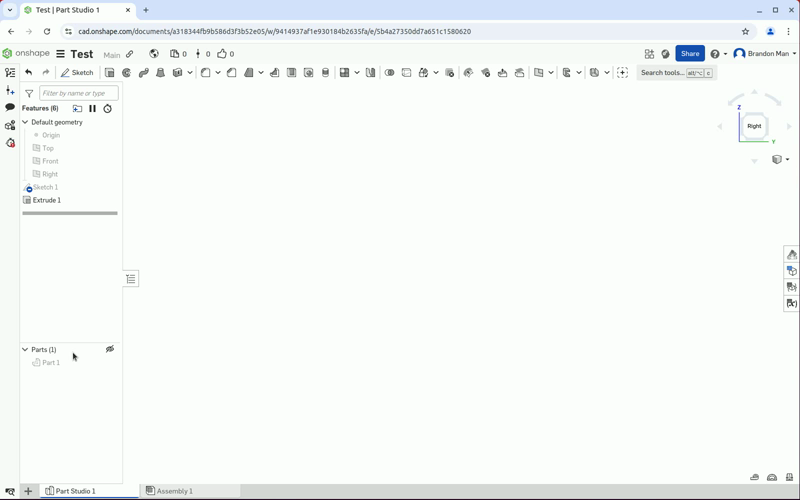
key(shift+y)
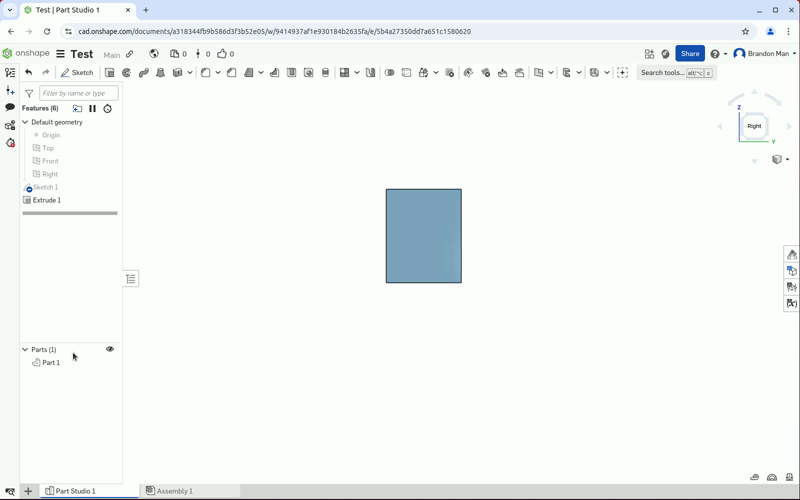
mouse_move(541, 75)
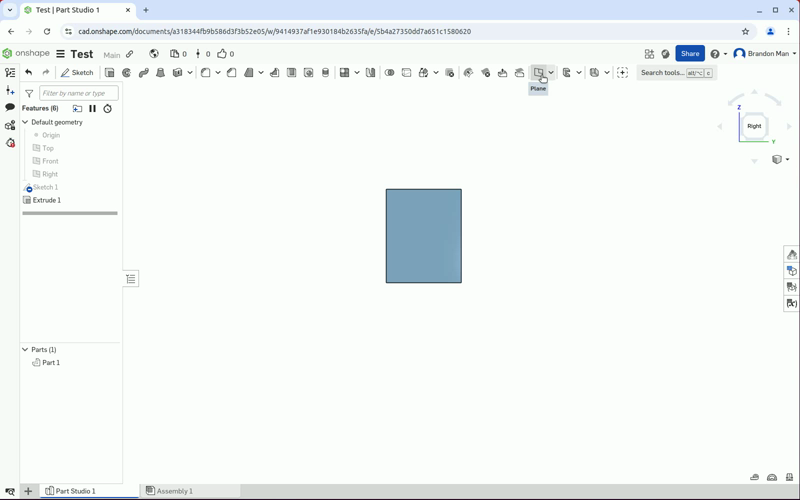
click(541, 75)
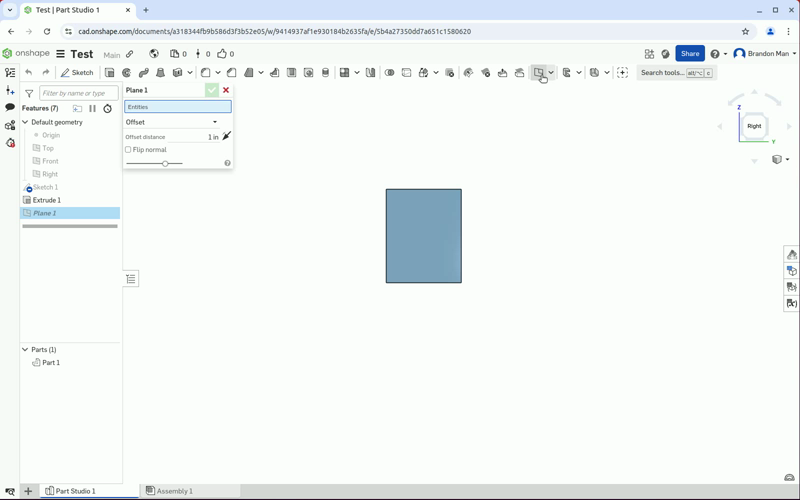
mouse_move(73, 176)
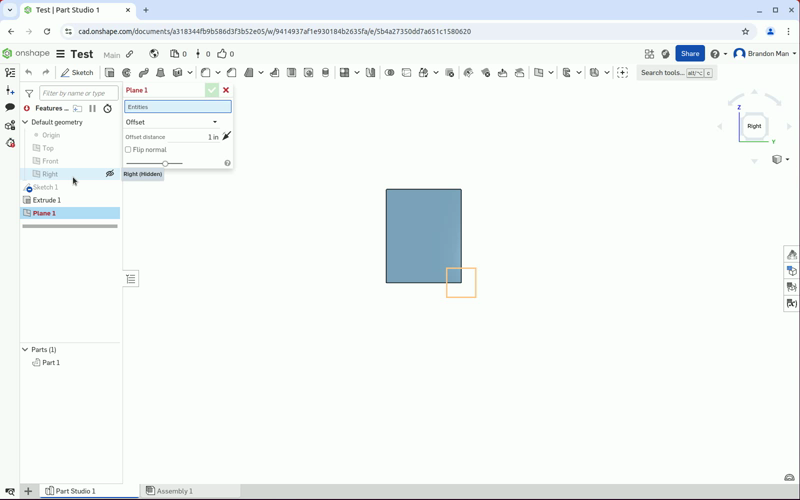
click(73, 176)
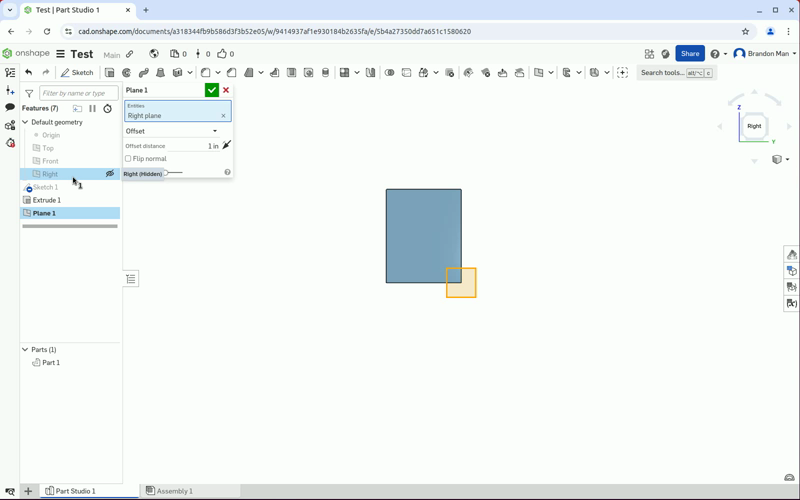
key(tab, 2)
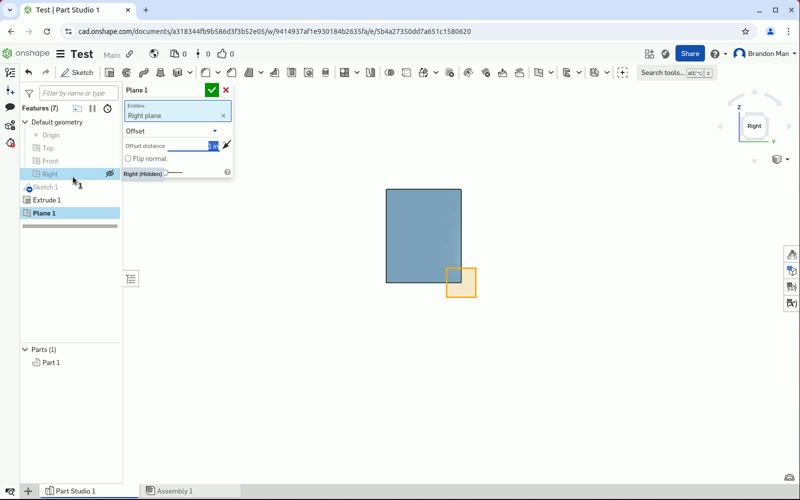
text(23.108)
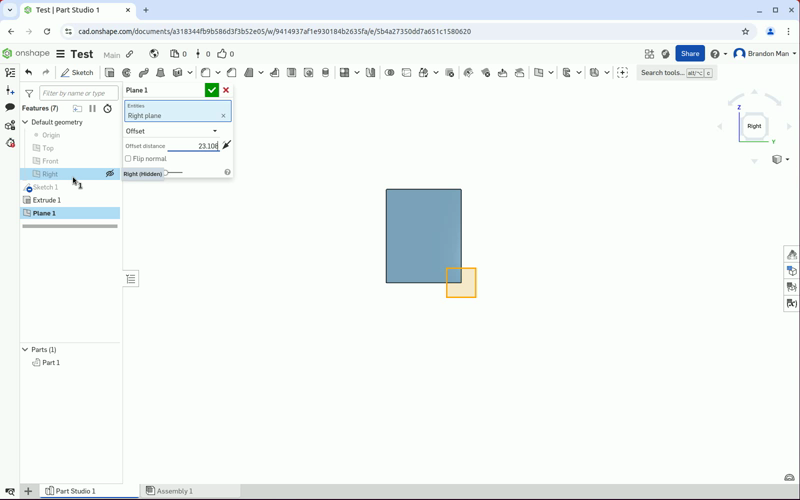
key(enter, 2)
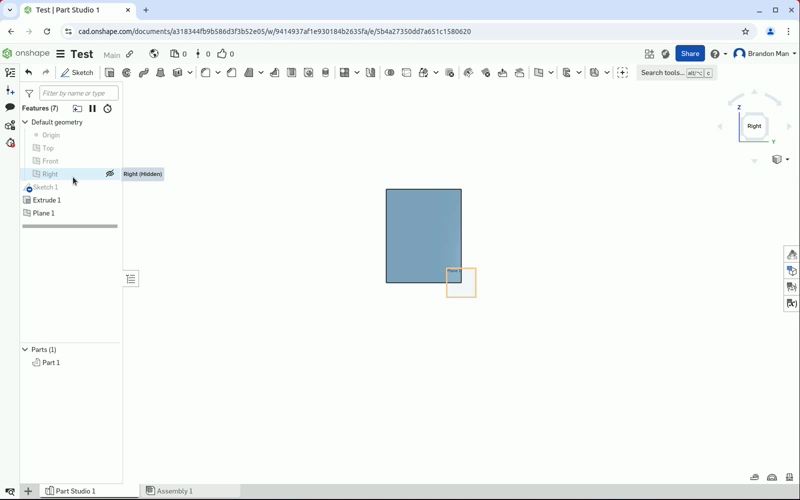
key(shift+s)
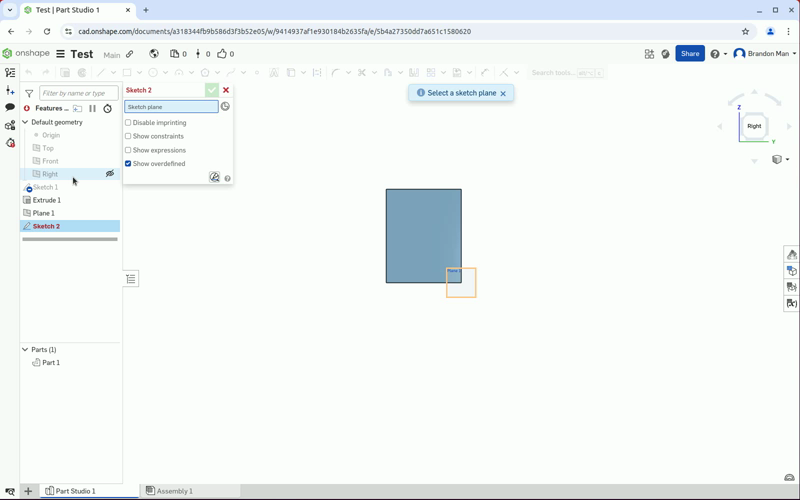
mouse_move(73, 215)
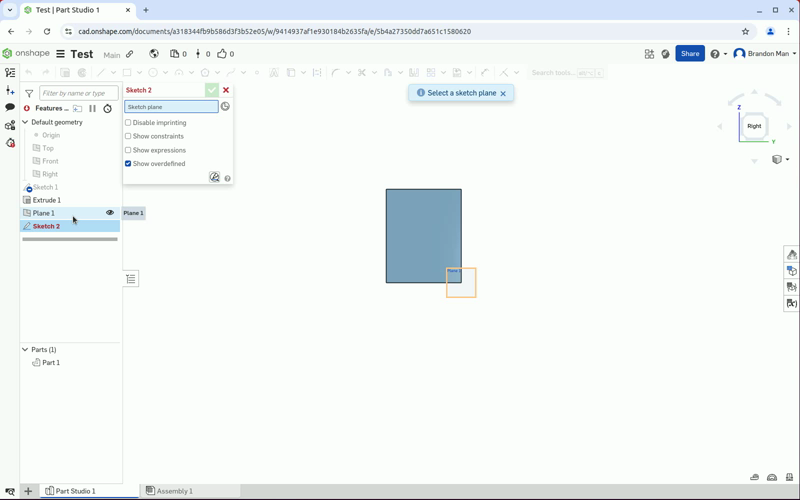
click(73, 215)
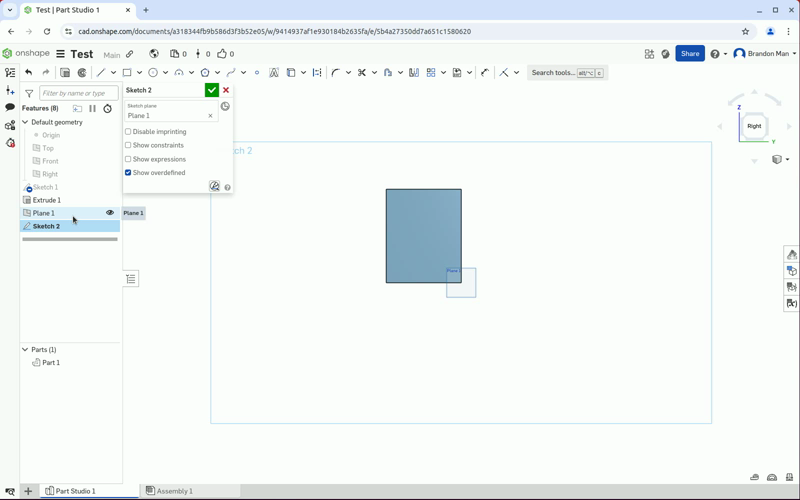
mouse_move(73, 352)
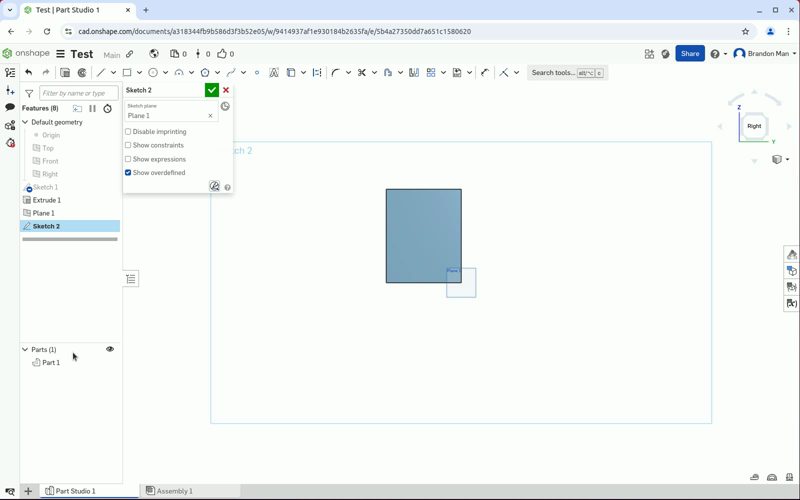
key(y)
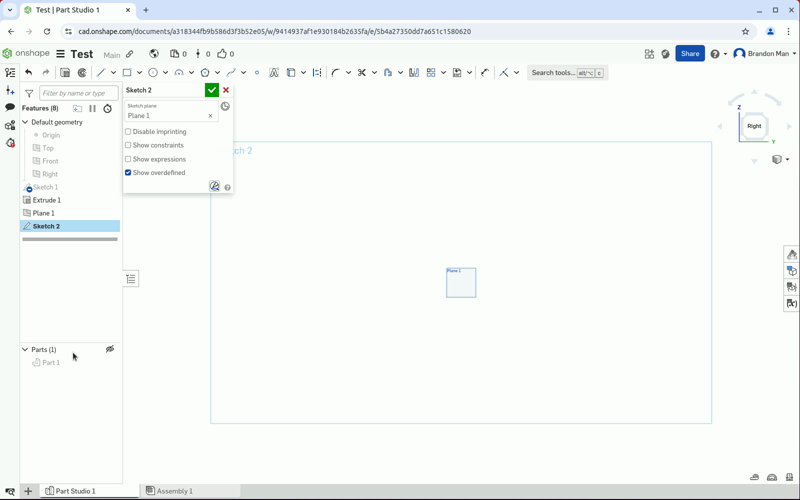
key(l)
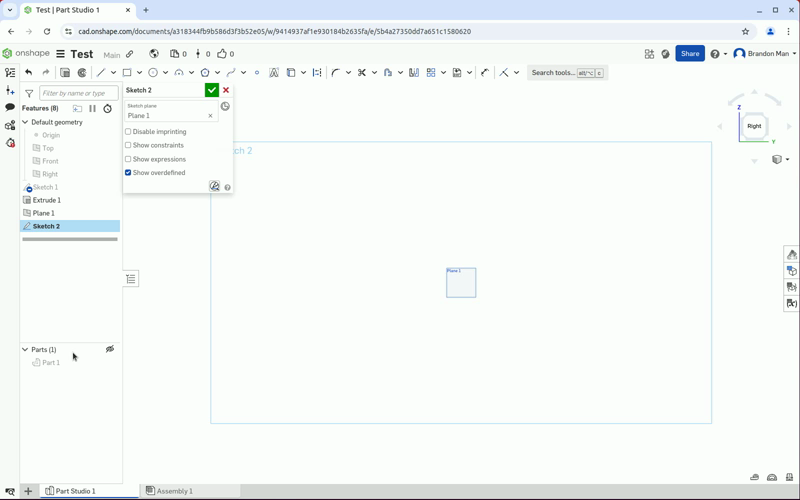
key_down(shift)
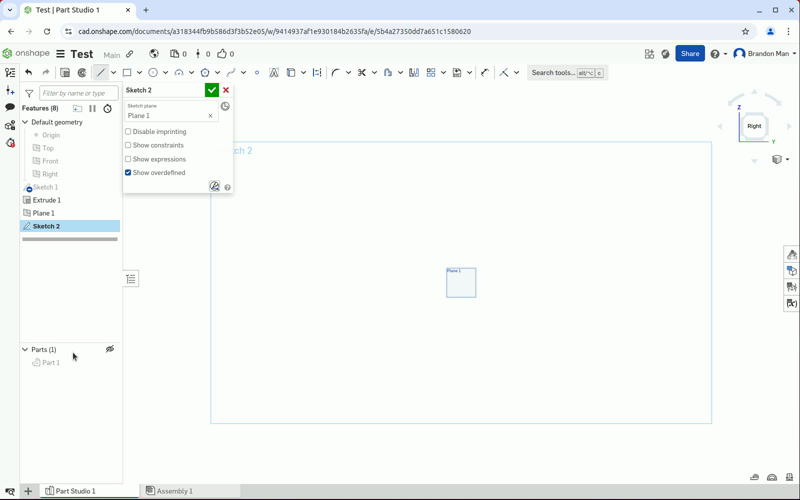
mouse_move(385, 245)
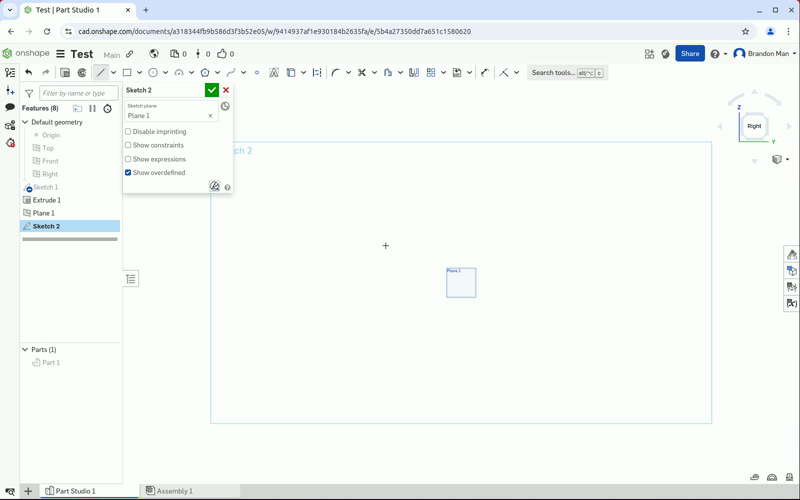
click(385, 245)
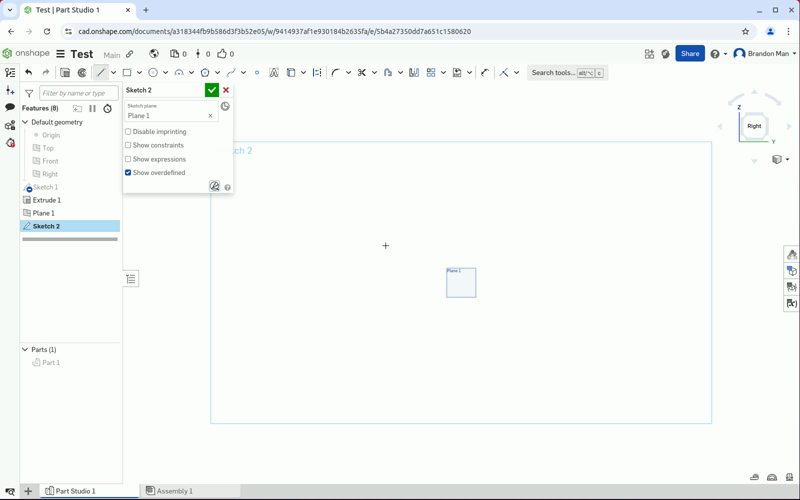
key_up(shift)
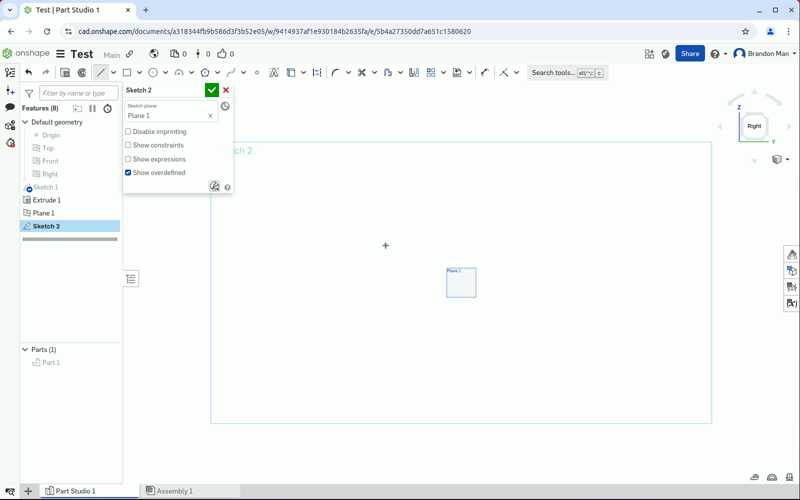
key_down(shift)
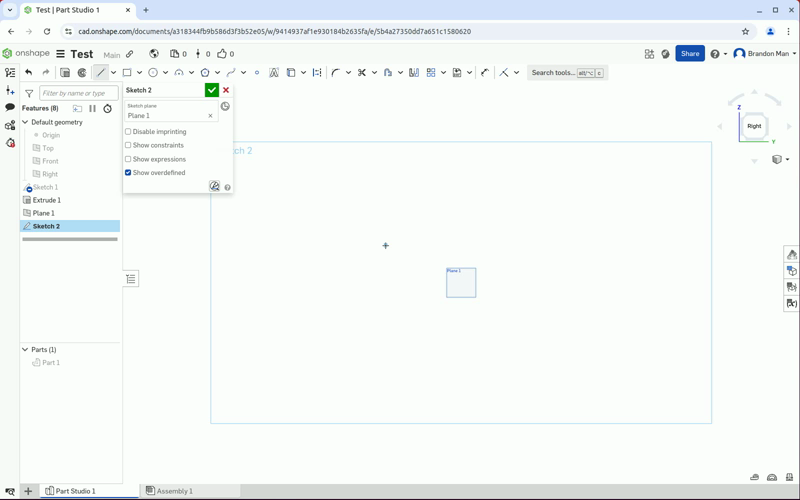
mouse_move(415, 245)
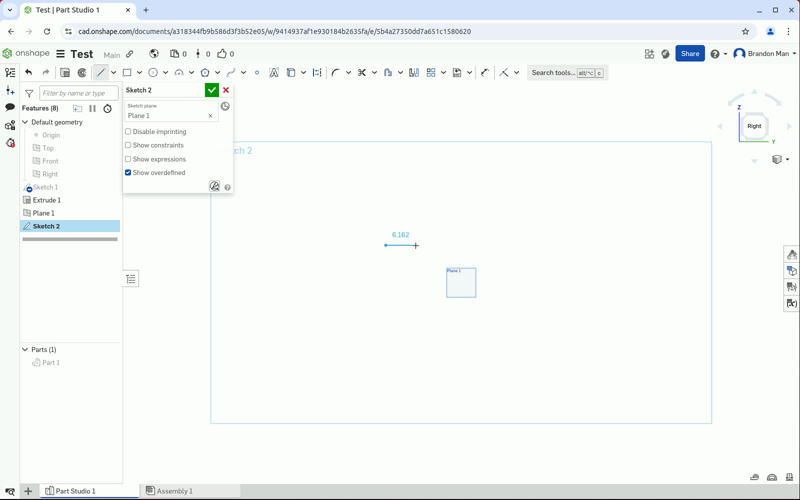
mouse_move(423, 245)
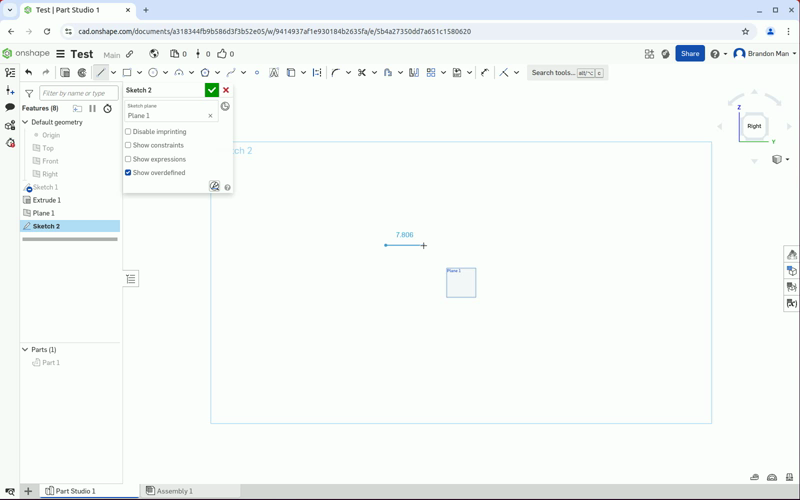
click(423, 245)
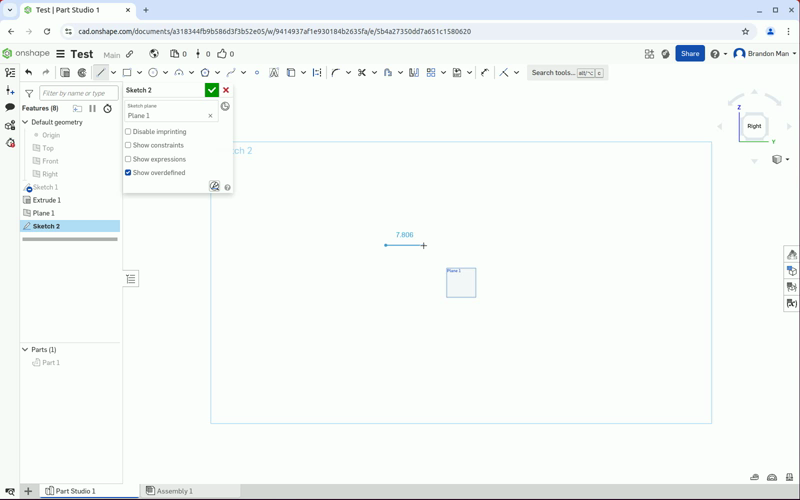
key_up(shift)
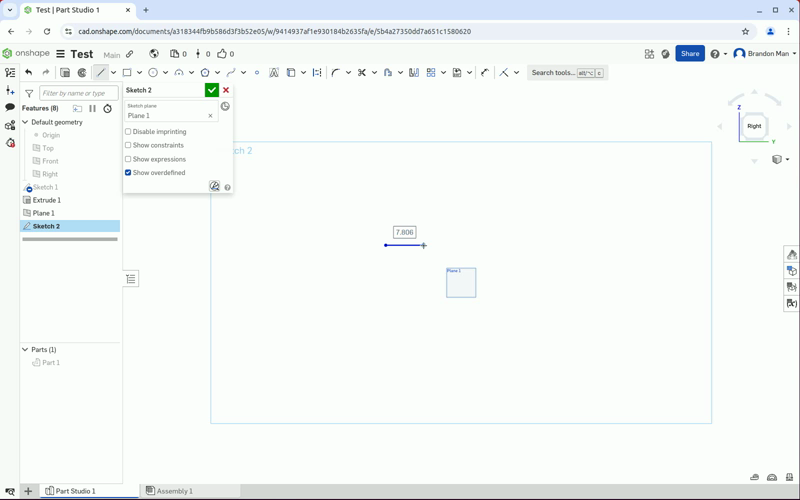
key_down(shift)
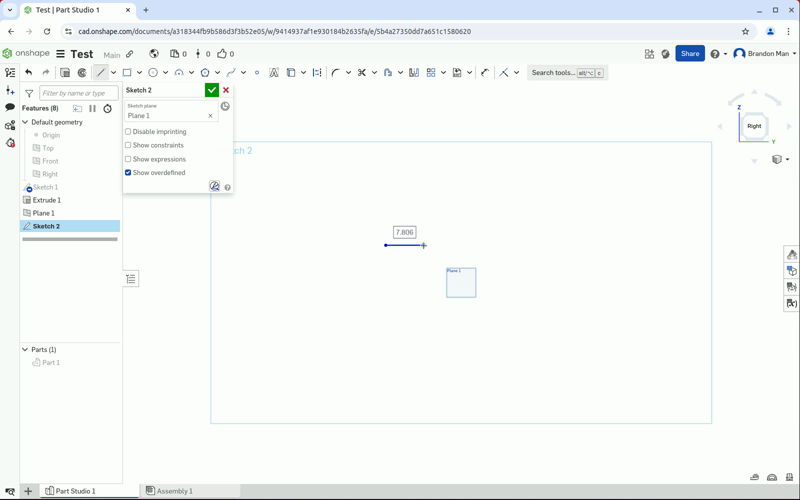
mouse_move(453, 245)
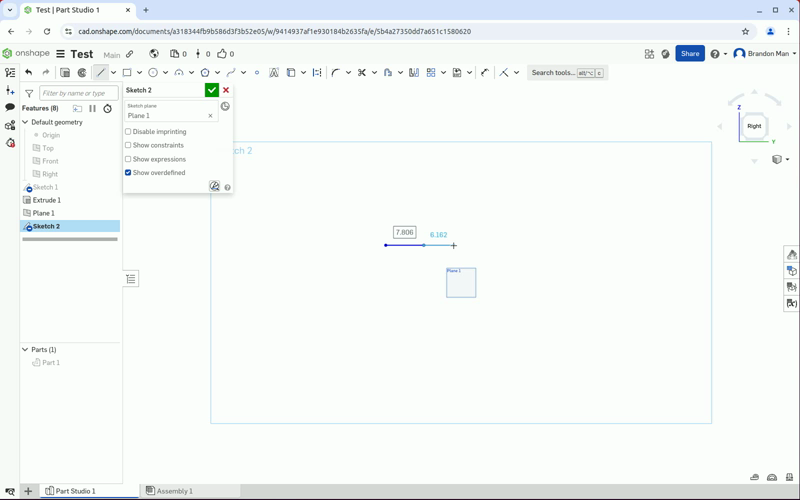
mouse_move(423, 188)
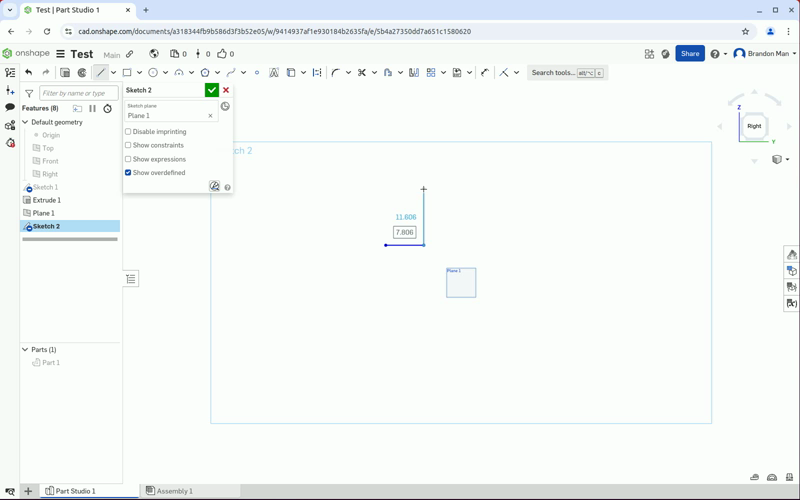
click(423, 188)
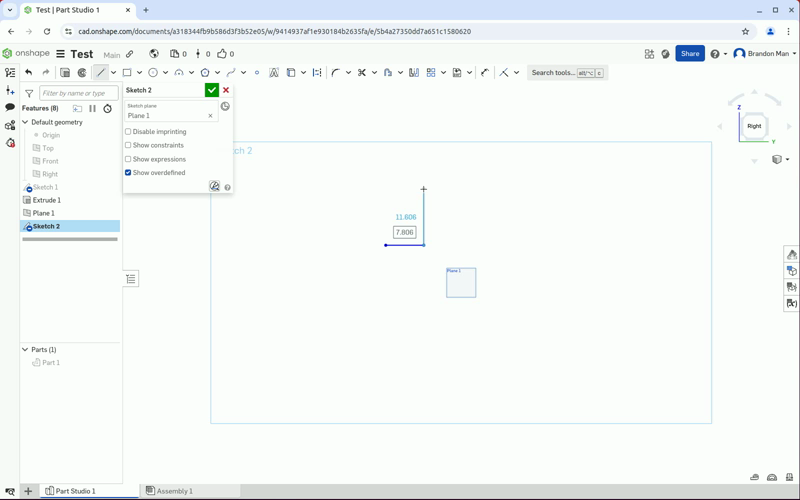
key_up(shift)
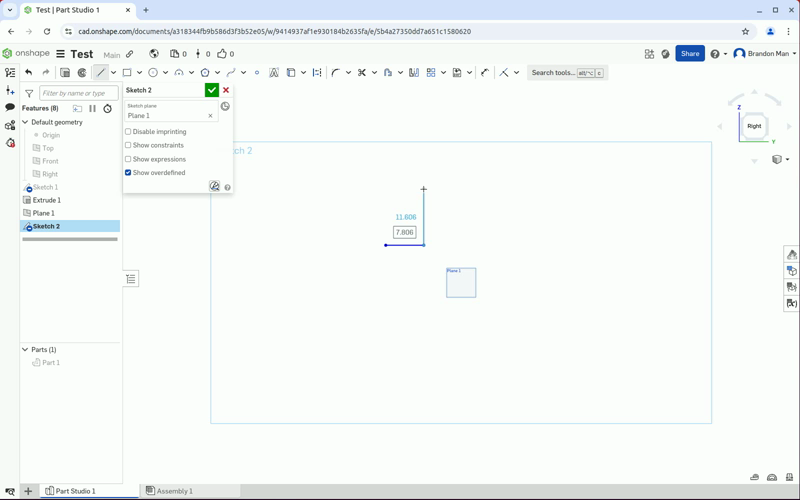
key_down(shift)
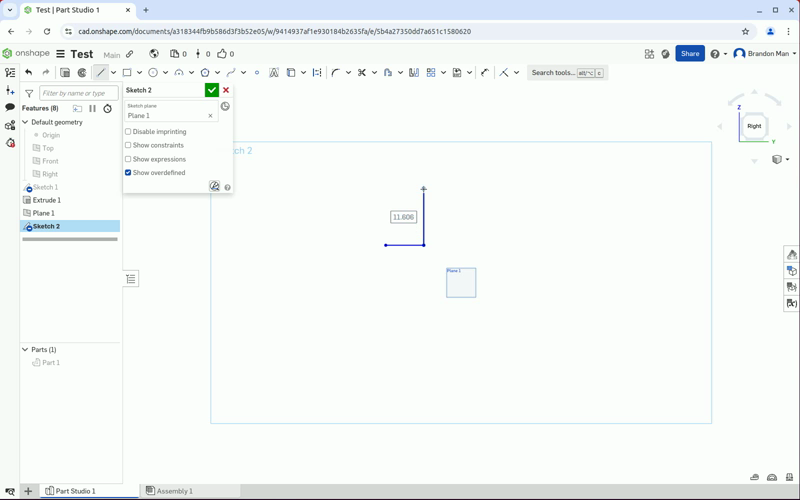
mouse_move(453, 188)
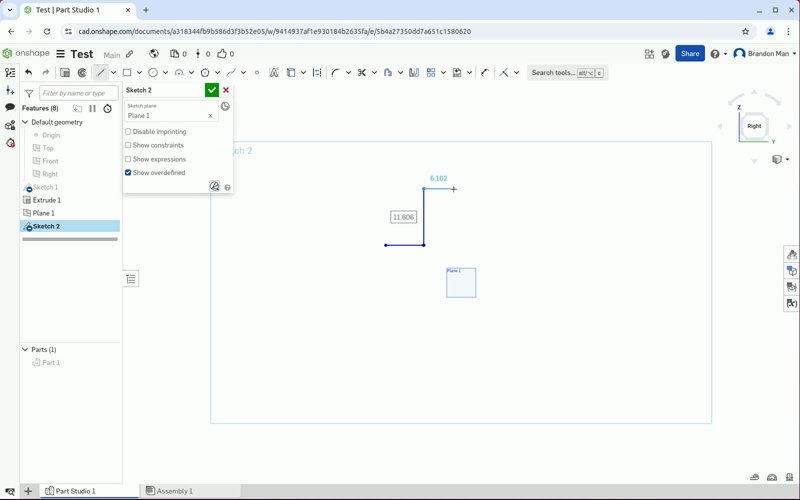
mouse_move(385, 188)
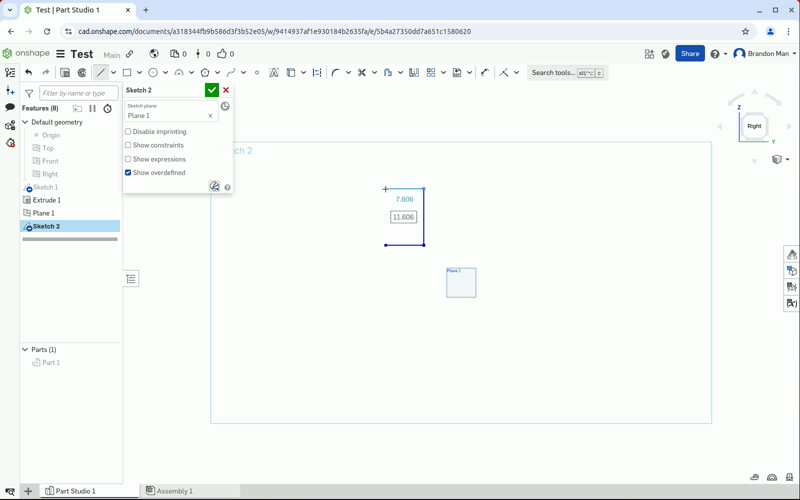
click(385, 188)
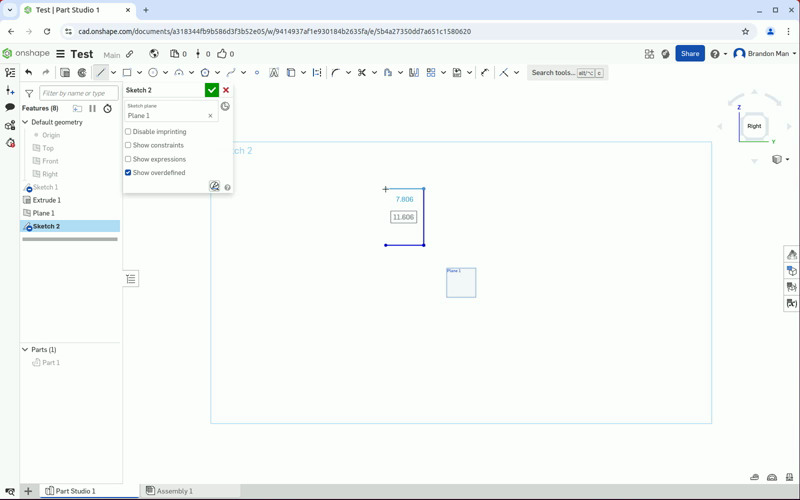
key_up(shift)
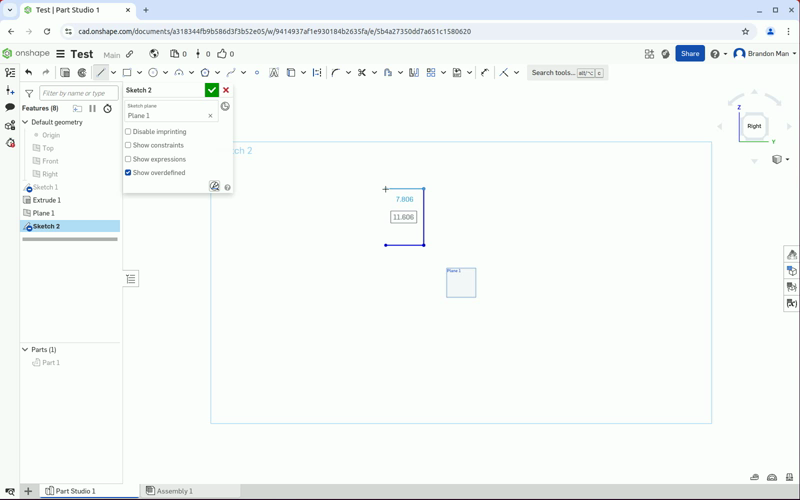
mouse_move(415, 188)
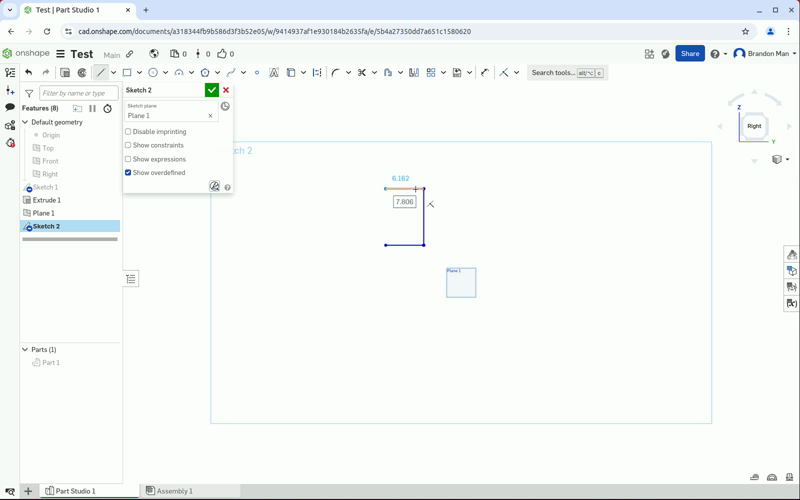
key_down(shift)
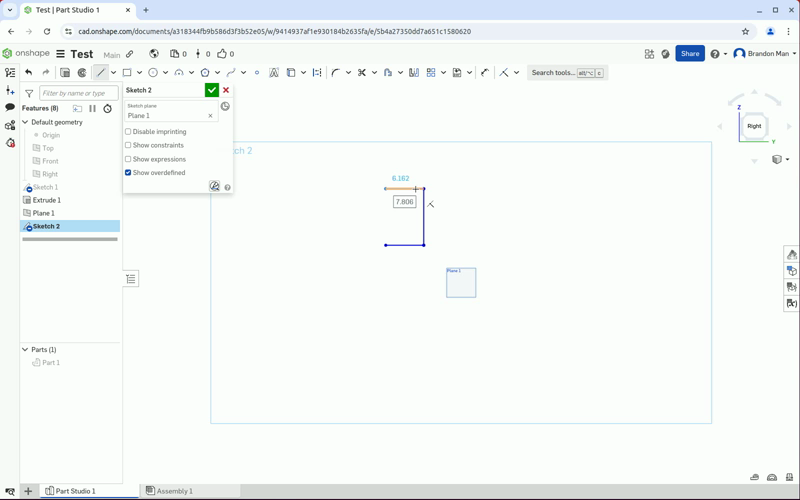
mouse_move(385, 245)
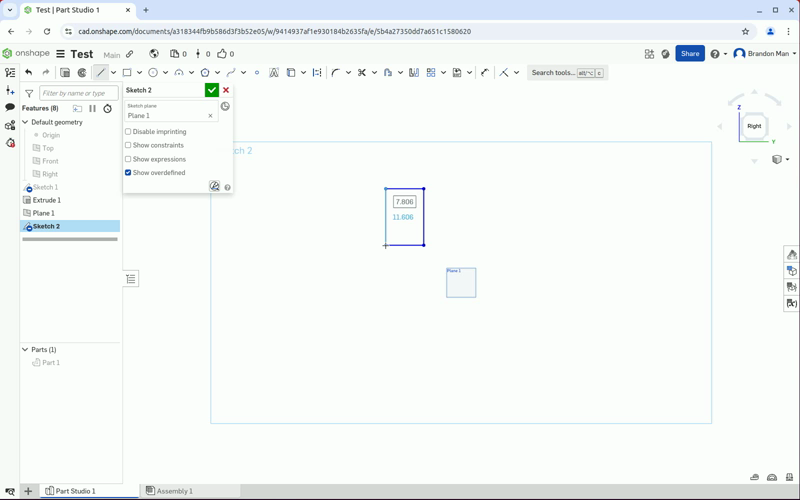
key_up(shift)
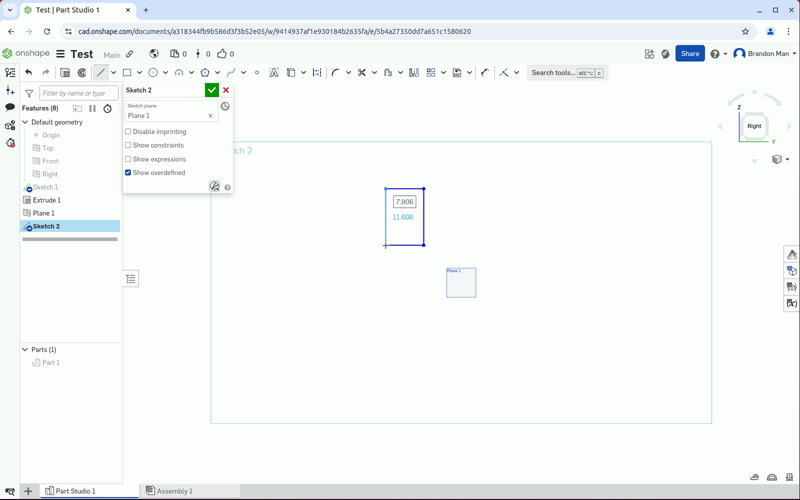
click(385, 245)
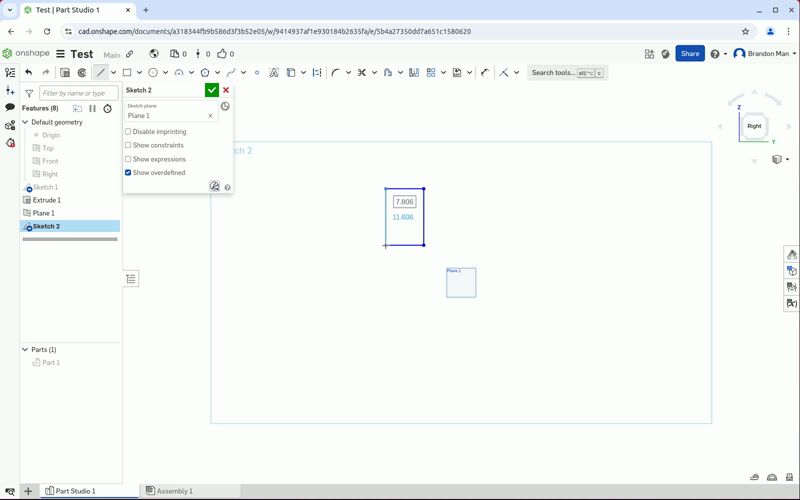
key(esc)
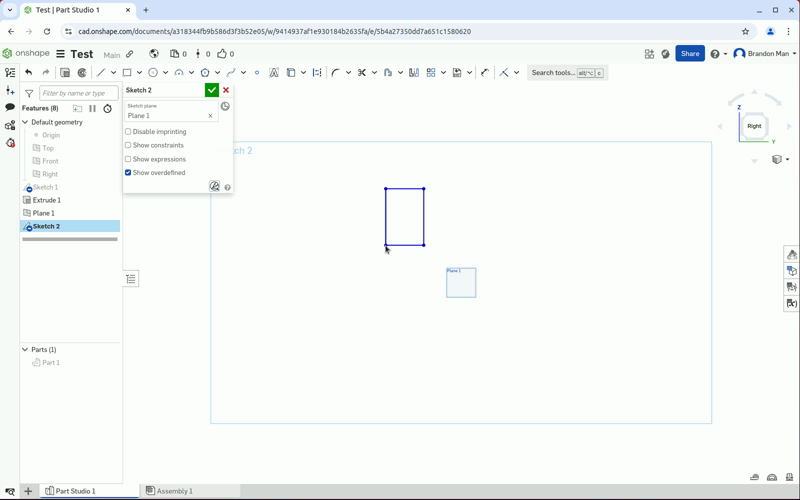
mouse_move(410, 211)
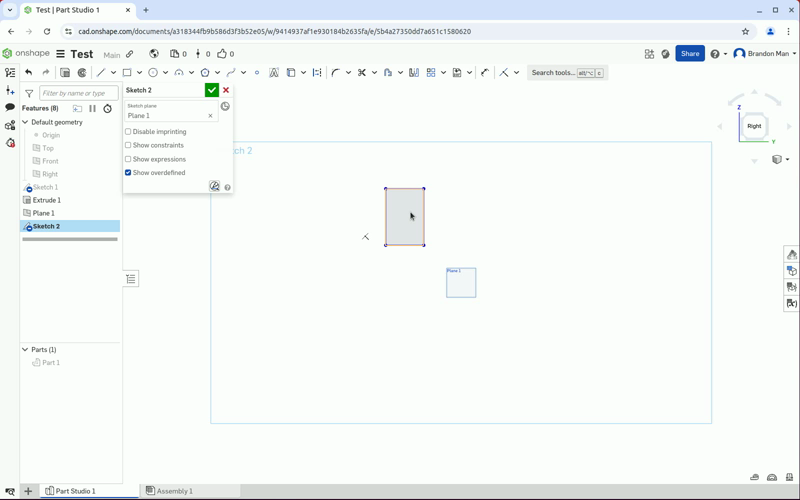
click(410, 211)
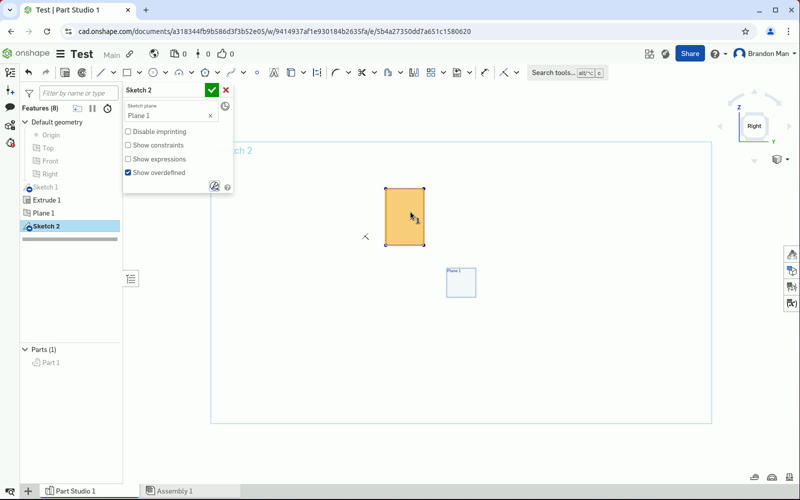
mouse_move(73, 352)
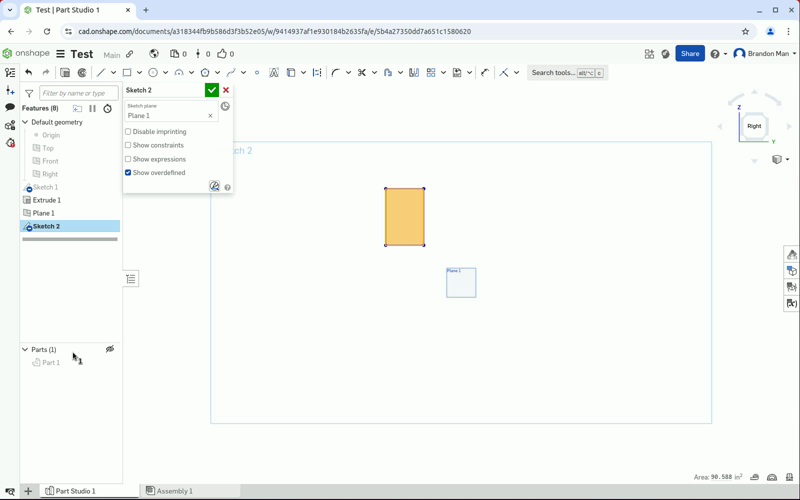
key(shift+y)
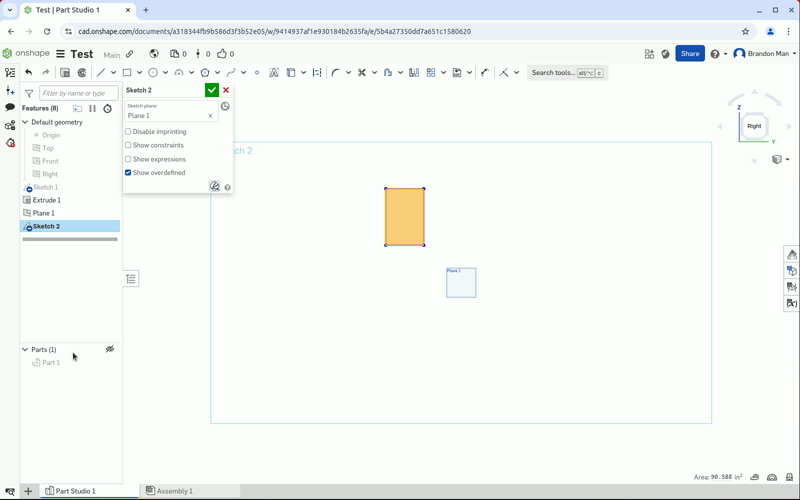
key(shift+e)
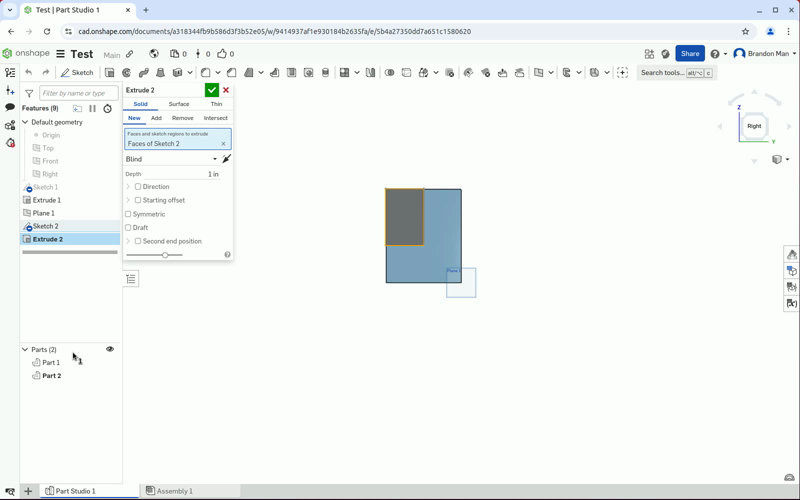
mouse_move(143, 106)
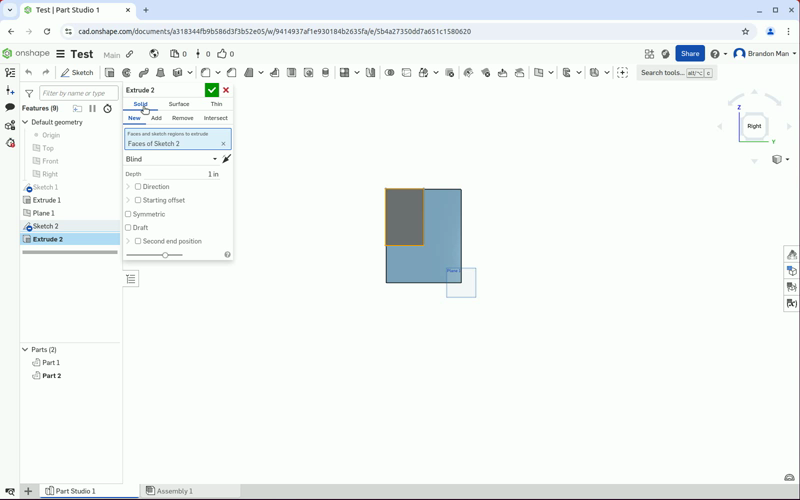
click(143, 106)
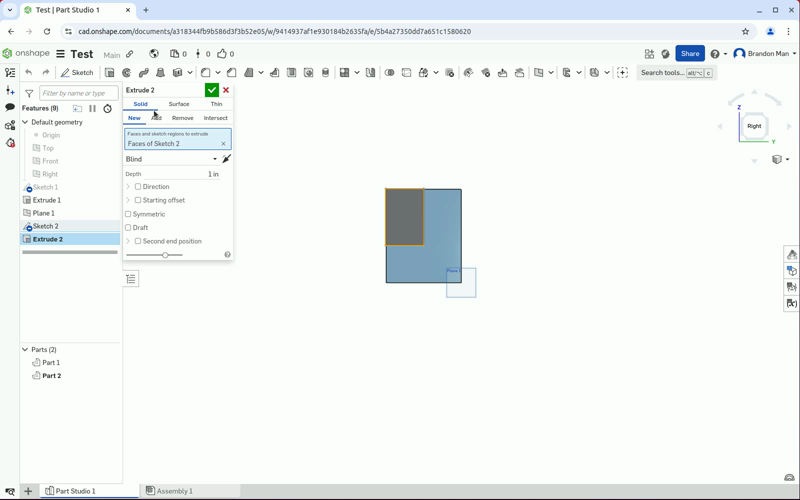
mouse_move(186, 120)
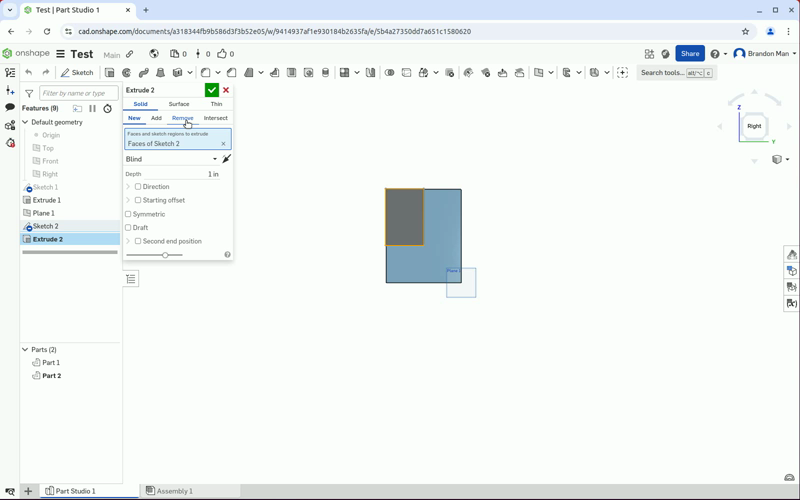
click(186, 120)
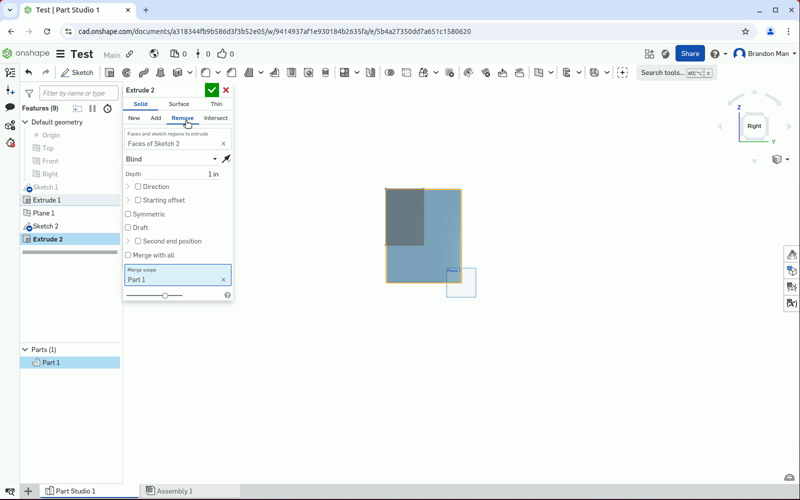
key(tab, 4)
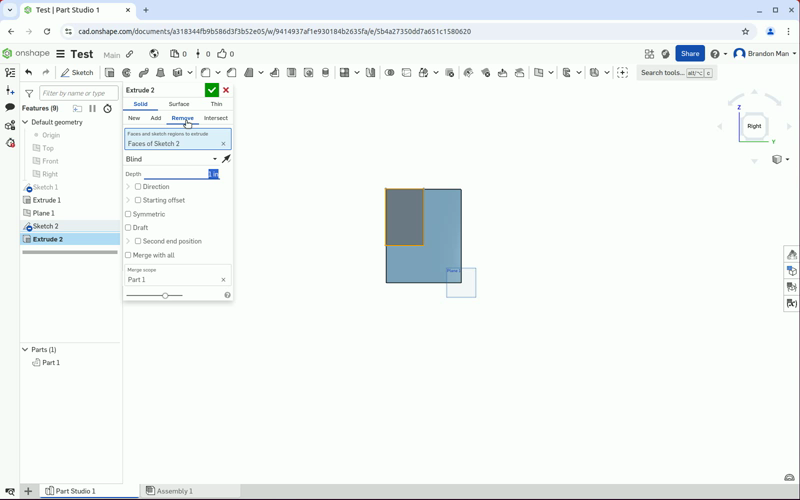
text(23.108)
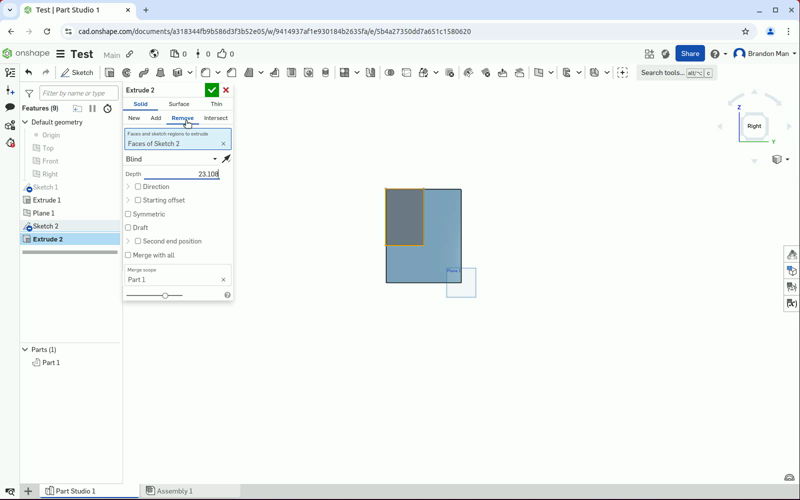
key(tab, 6)
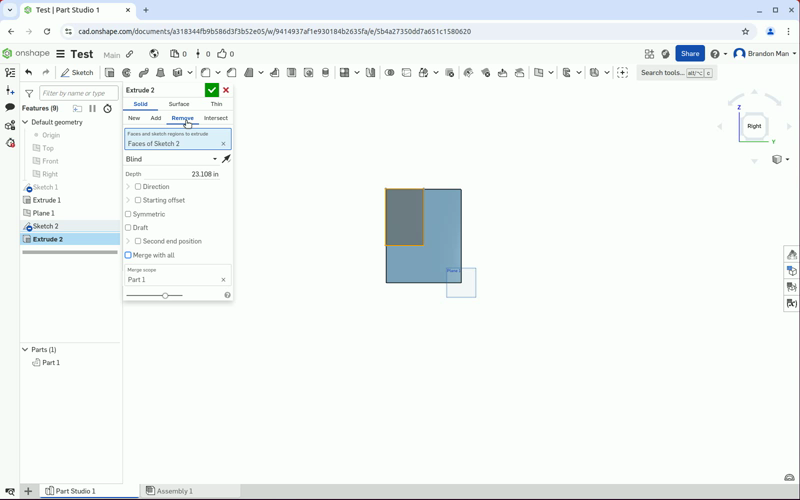
key(space)
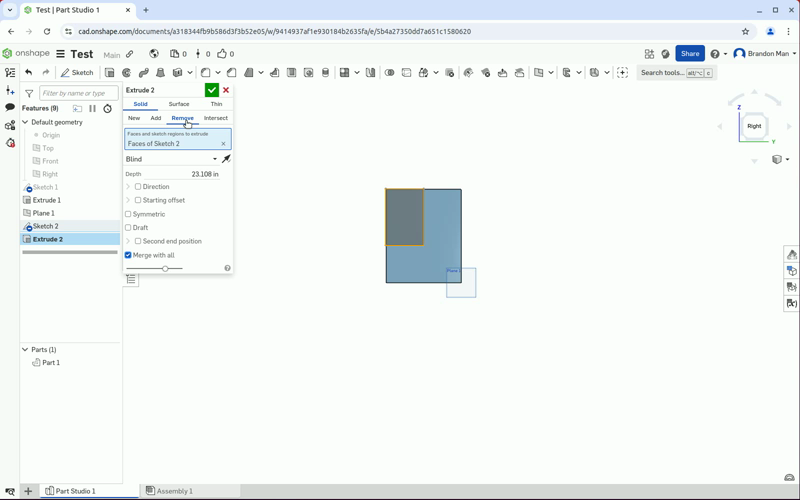
key(enter)
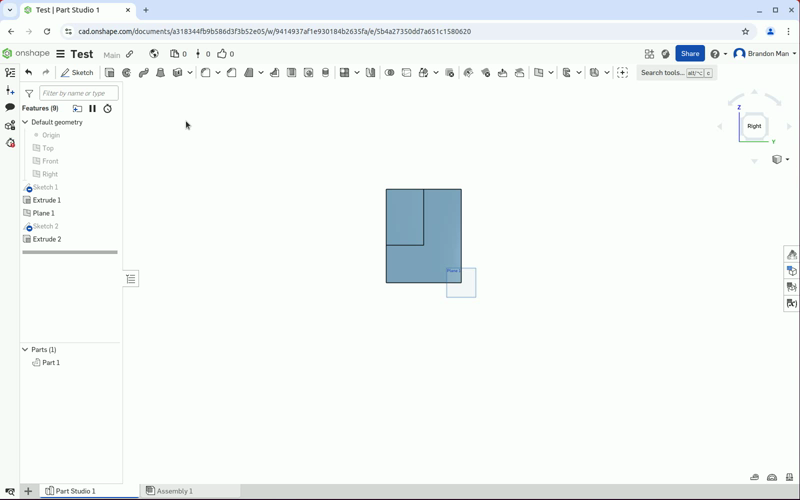
key(shift+h)
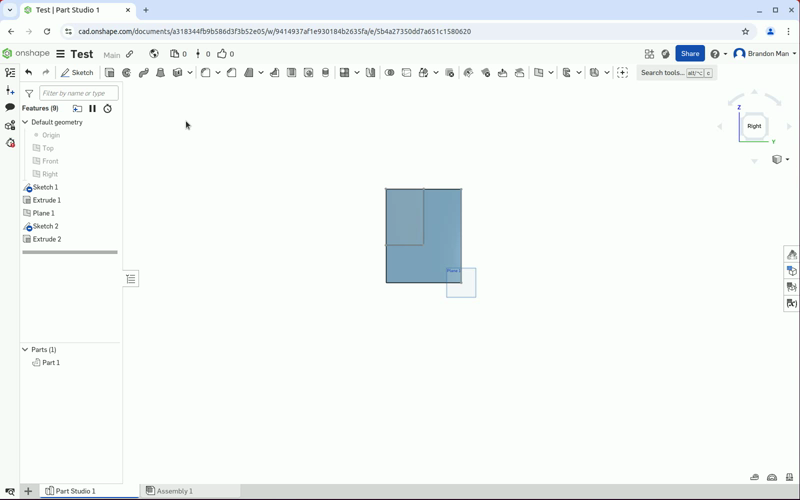
key(shift+h)
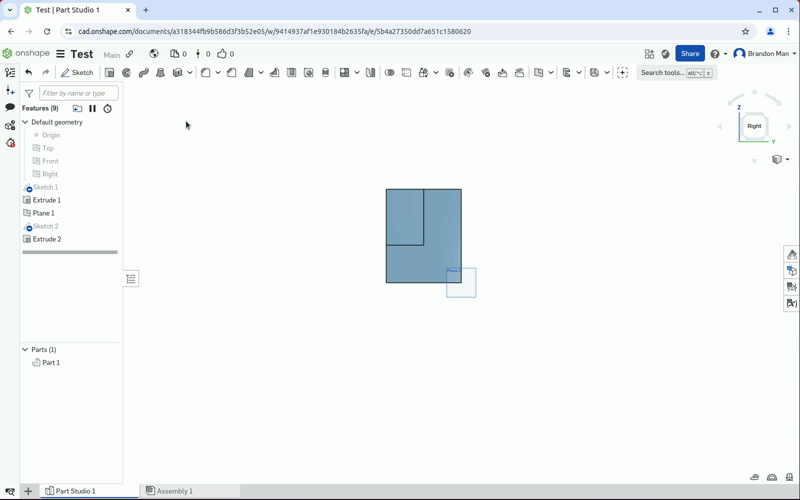
mouse_move(73, 189)
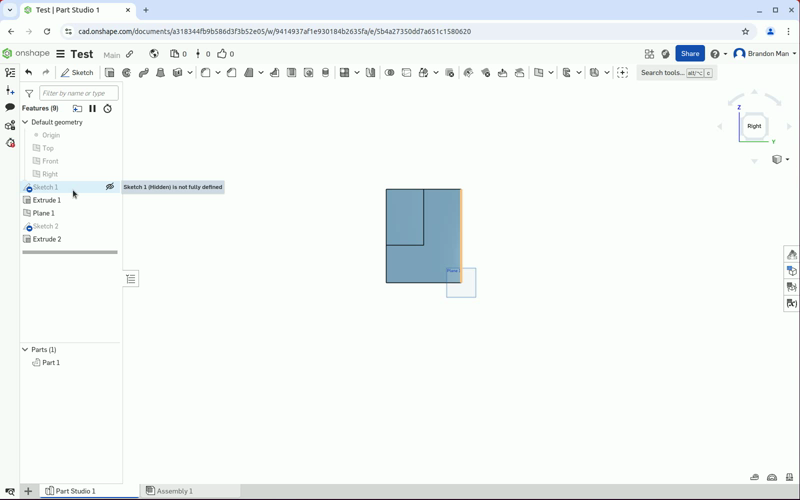
click(73, 189)
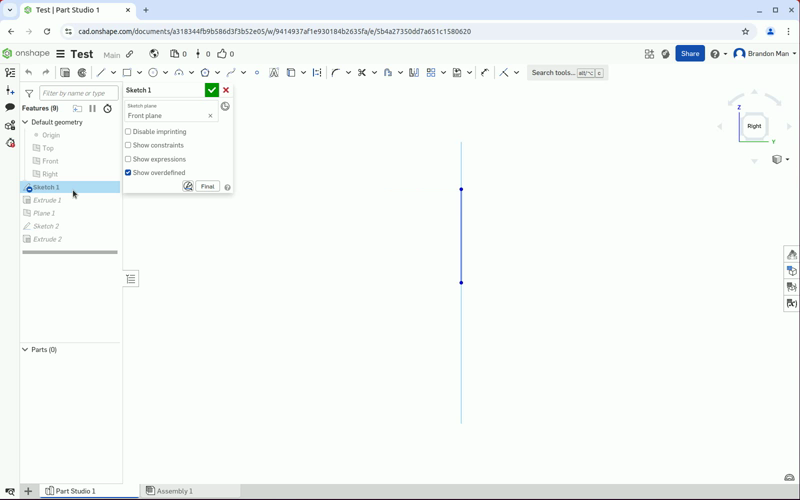
mouse_move(229, 92)
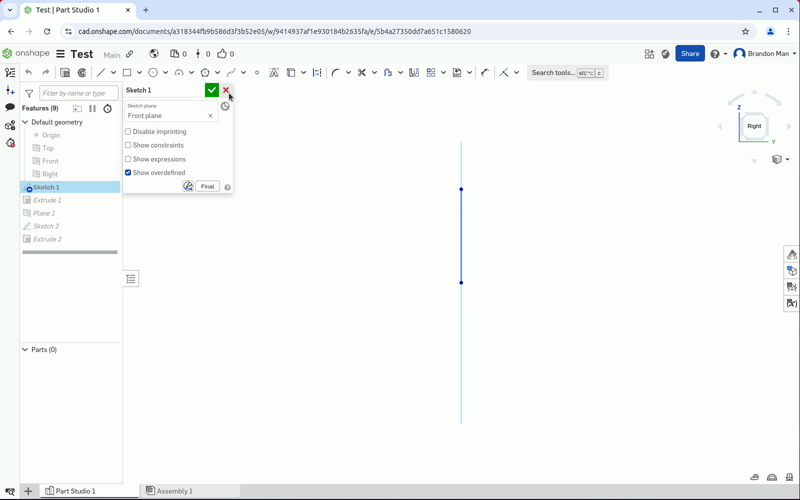
click(229, 92)
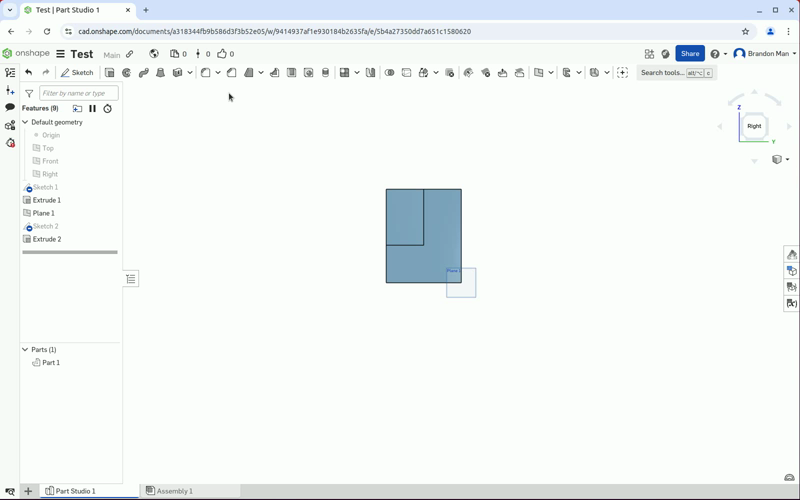
mouse_move(73, 352)
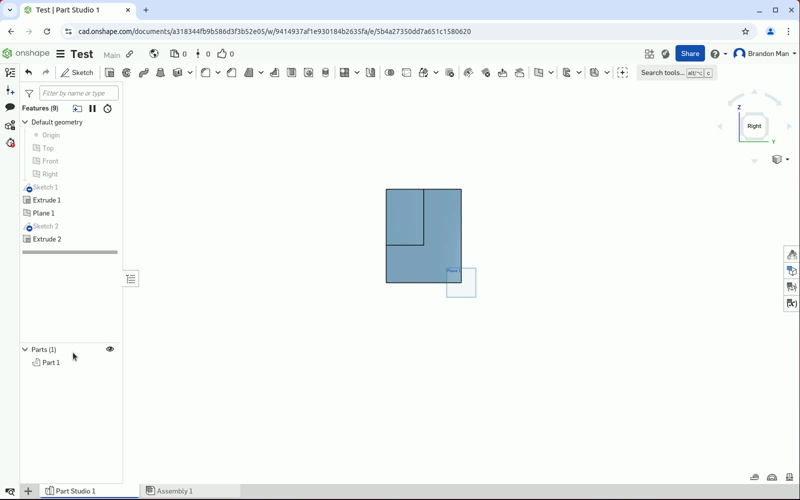
key(y)
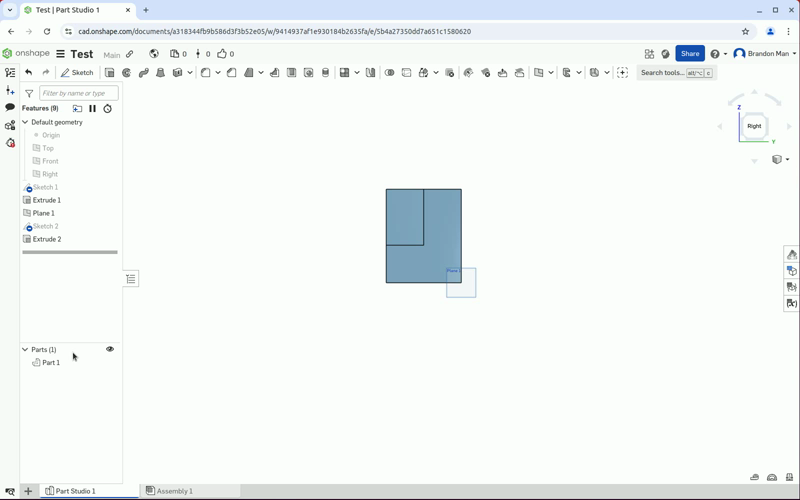
key(shift+p)
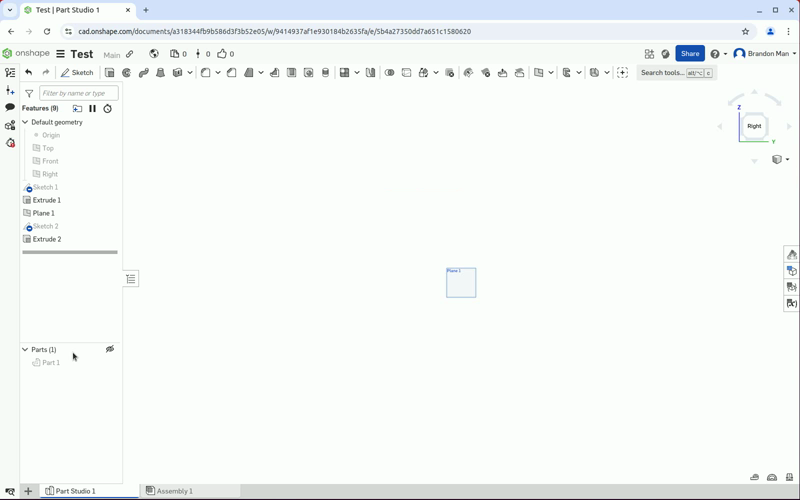
key(space)
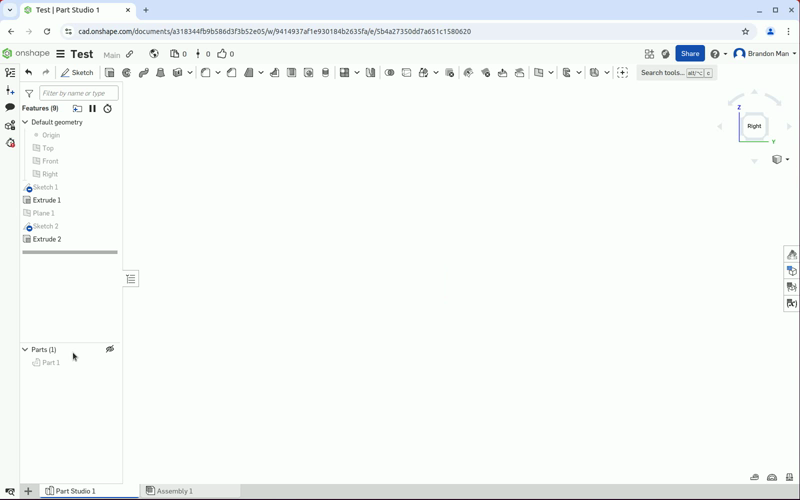
key_down(shift)
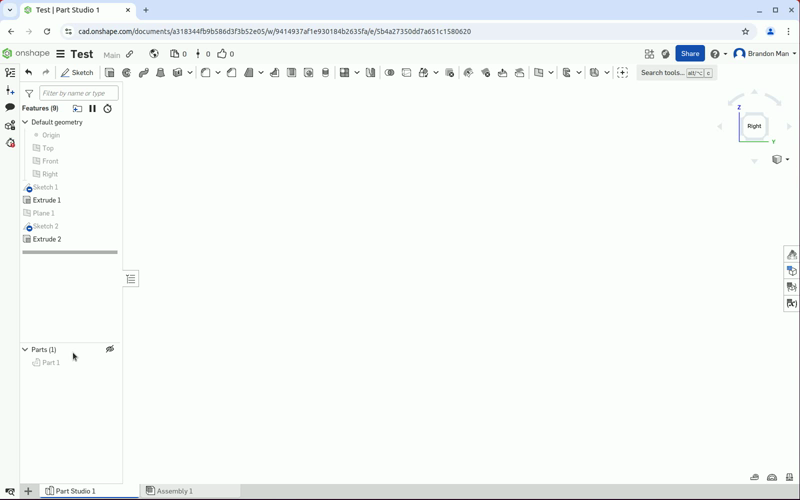
key(right)
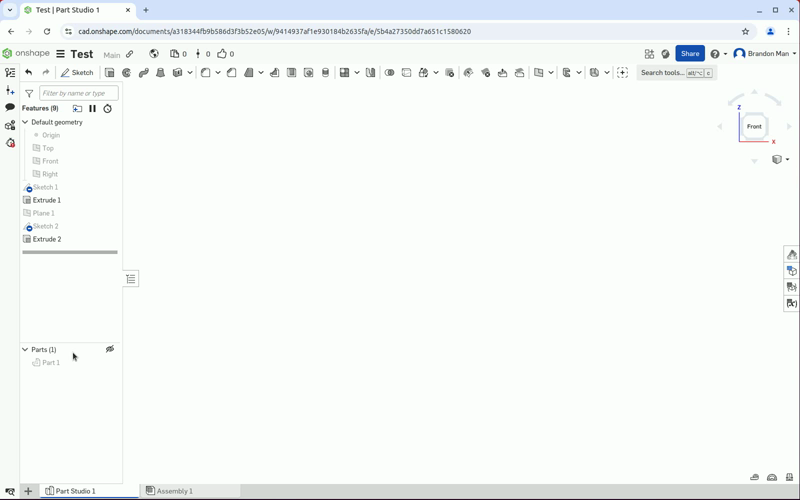
key_up(shift)
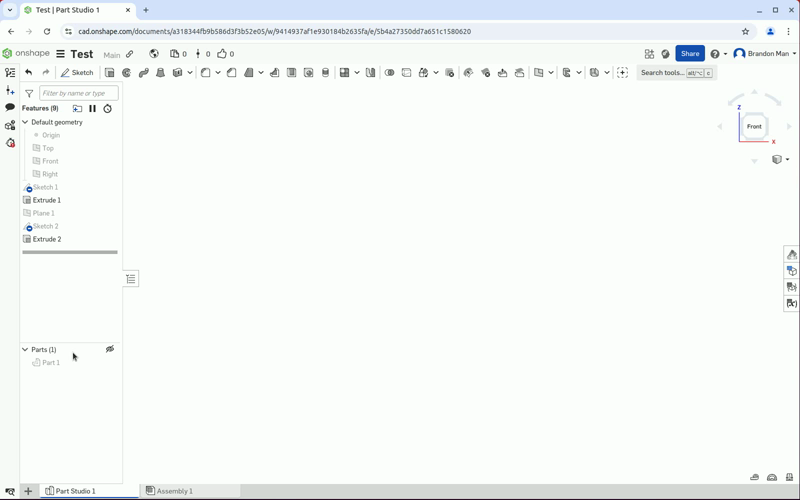
mouse_move(73, 352)
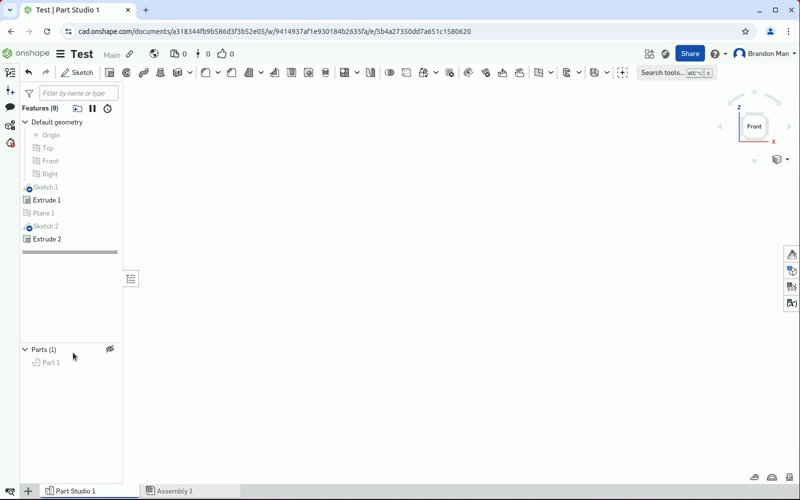
key(shift+y)
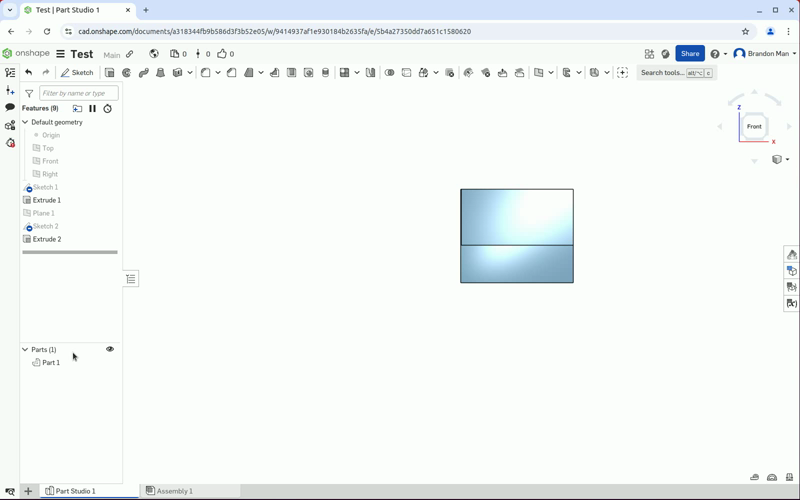
mouse_move(541, 75)
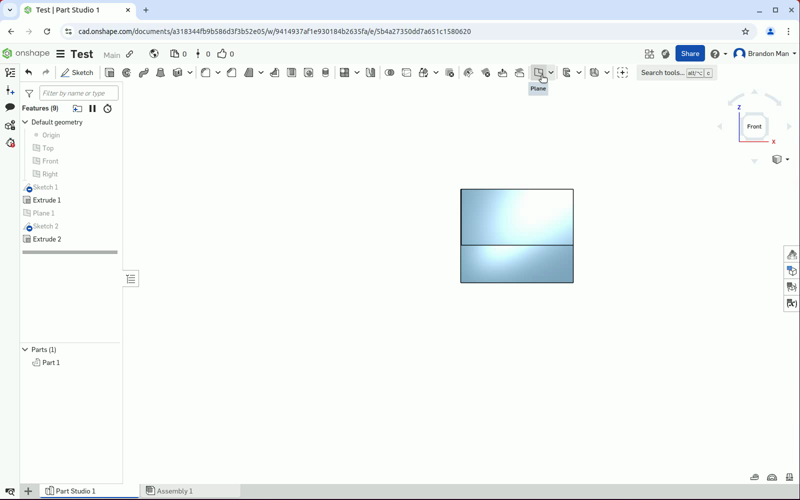
click(541, 75)
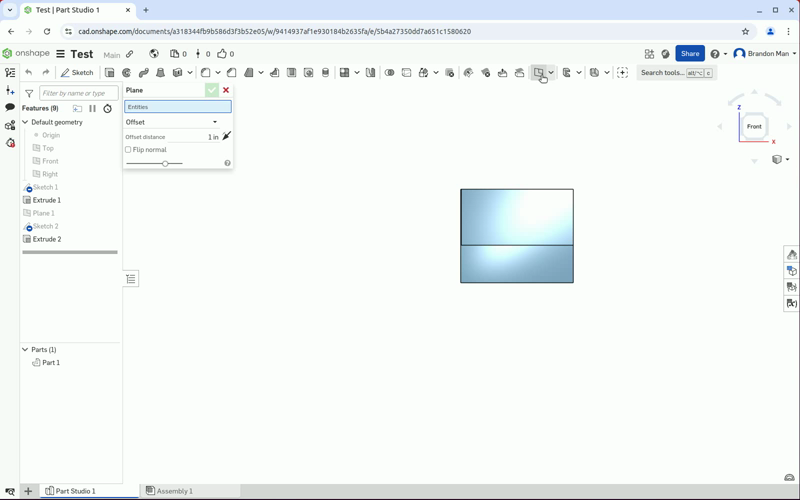
mouse_move(73, 163)
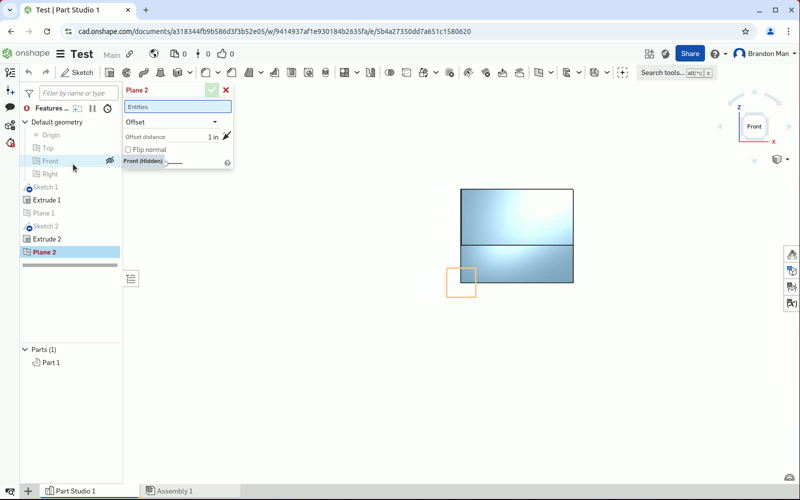
click(73, 163)
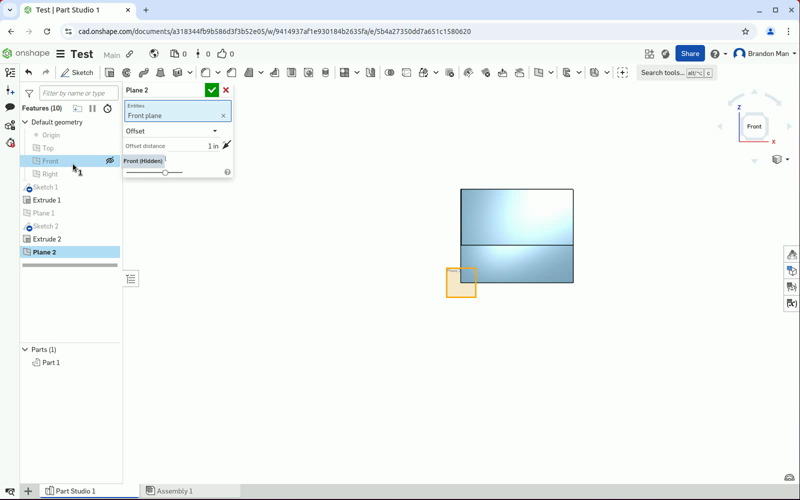
key(tab, 2)
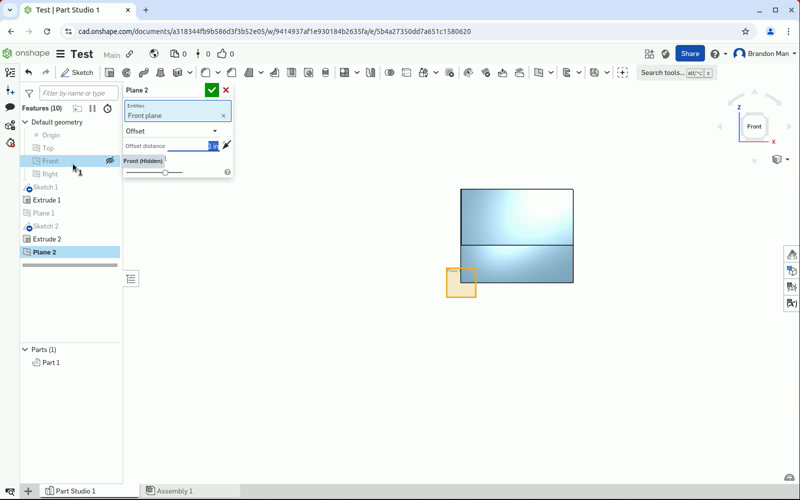
text(7.703)
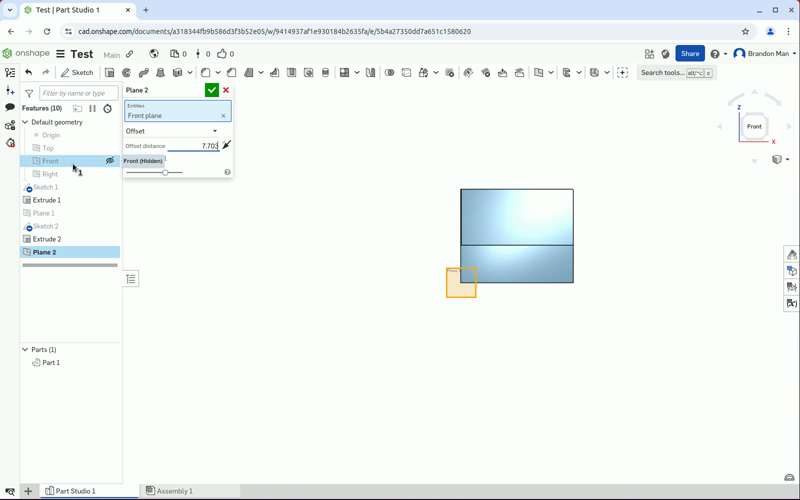
key(enter, 2)
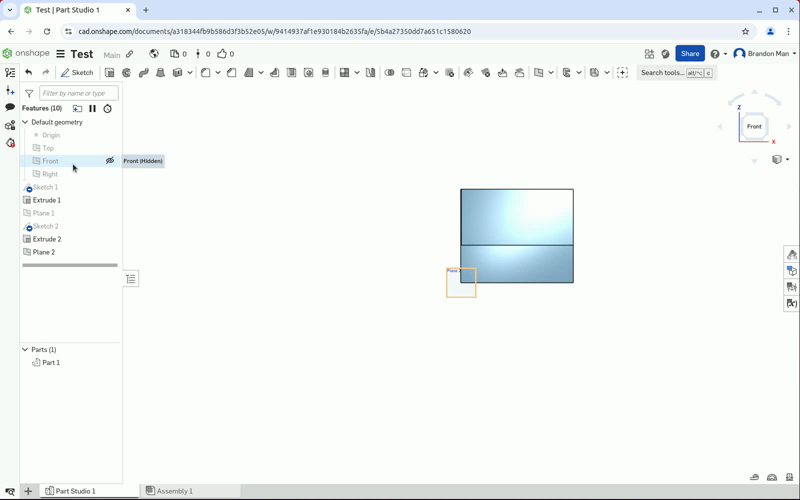
key(shift+s)
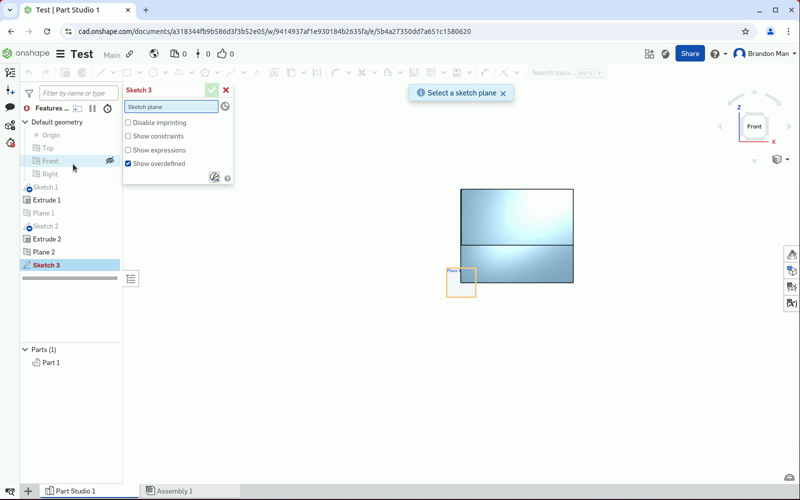
mouse_move(73, 254)
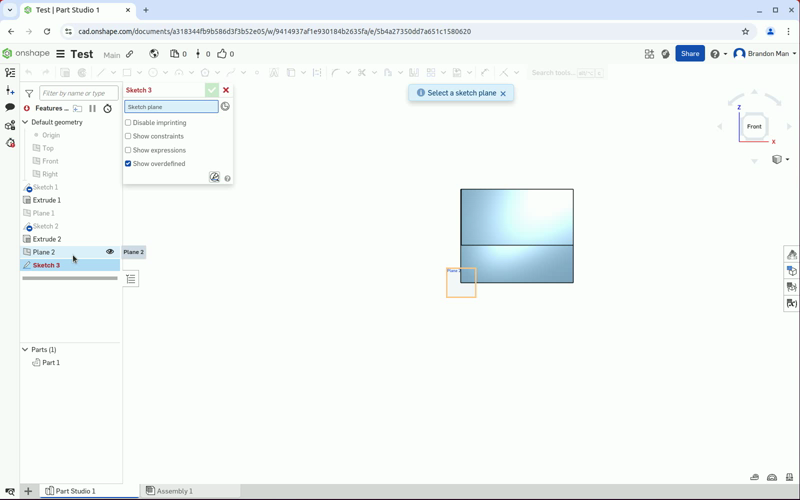
click(73, 254)
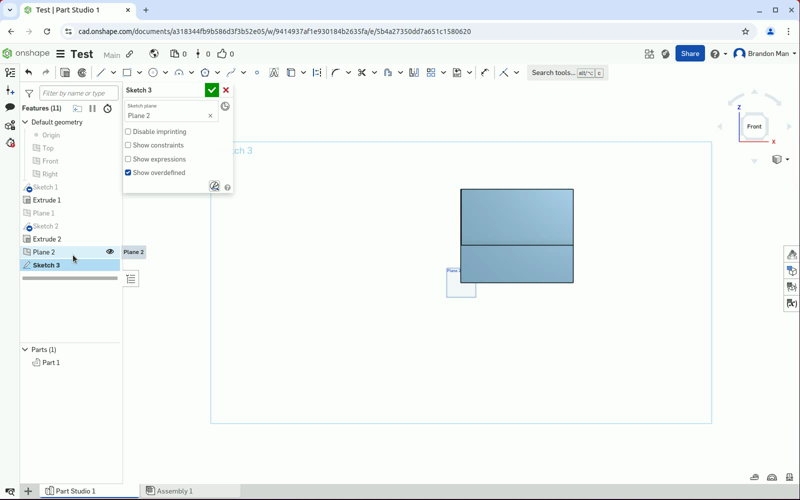
mouse_move(73, 352)
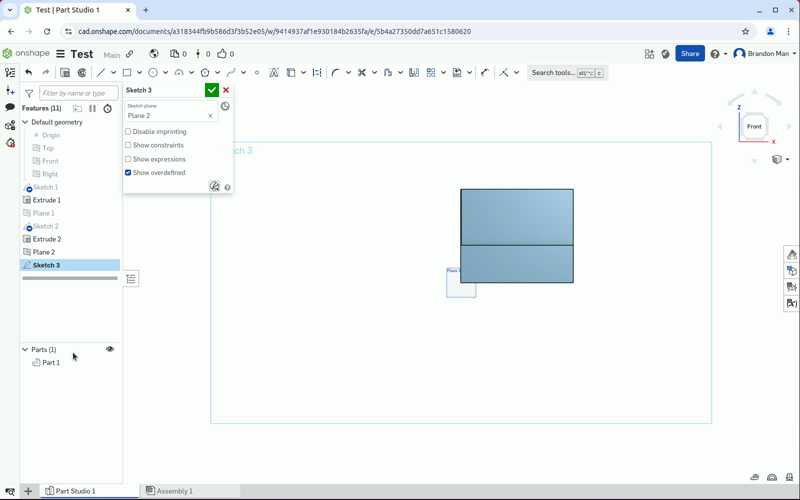
key(y)
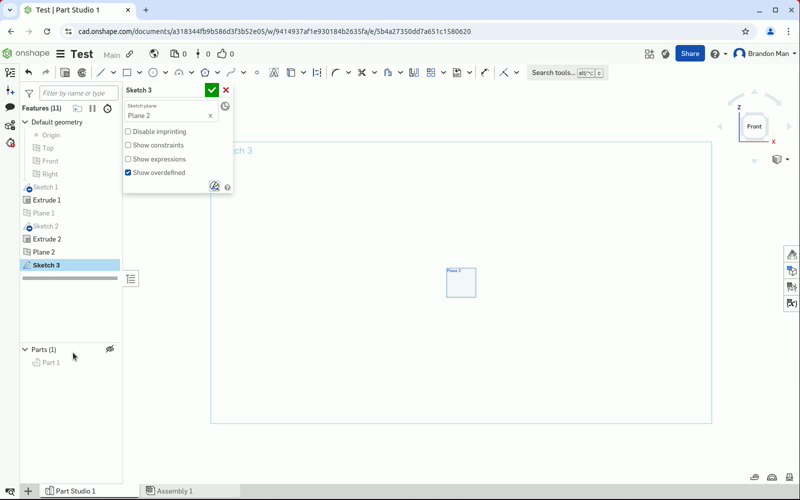
key(l)
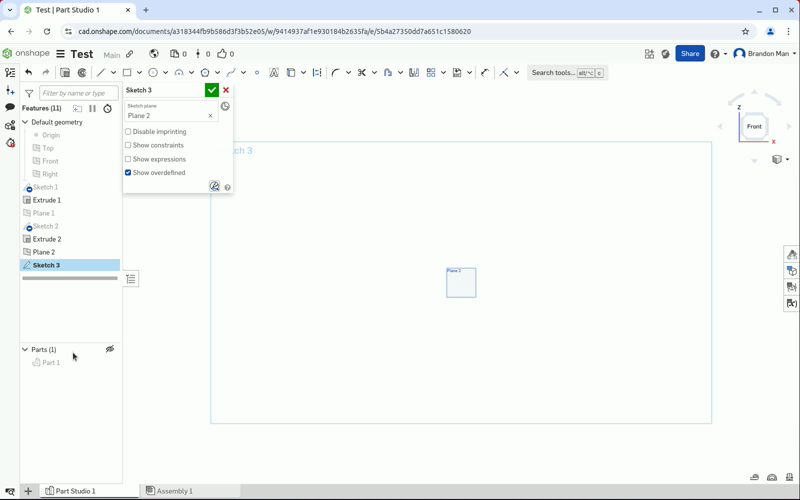
key_down(shift)
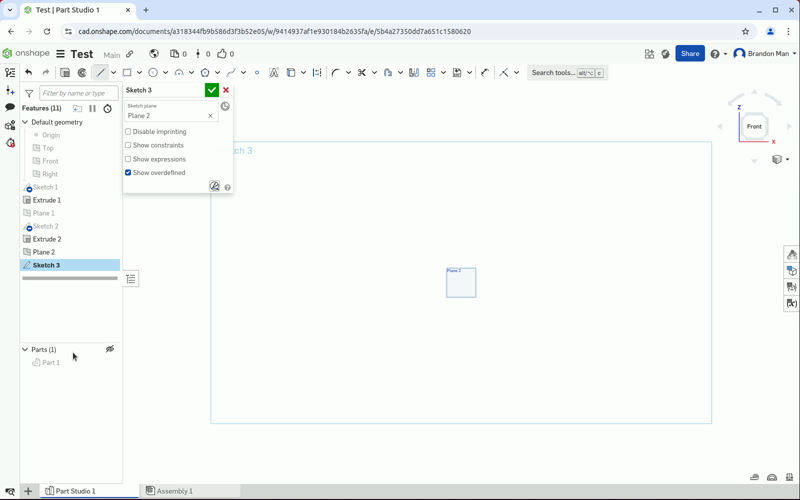
mouse_move(498, 207)
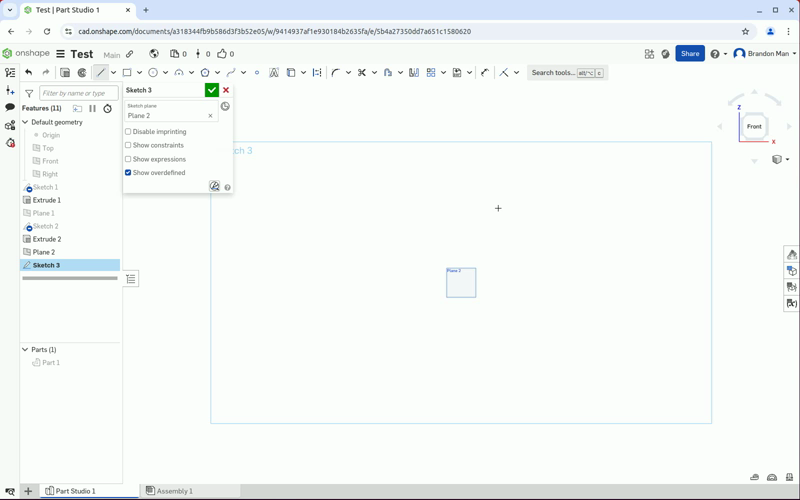
click(498, 207)
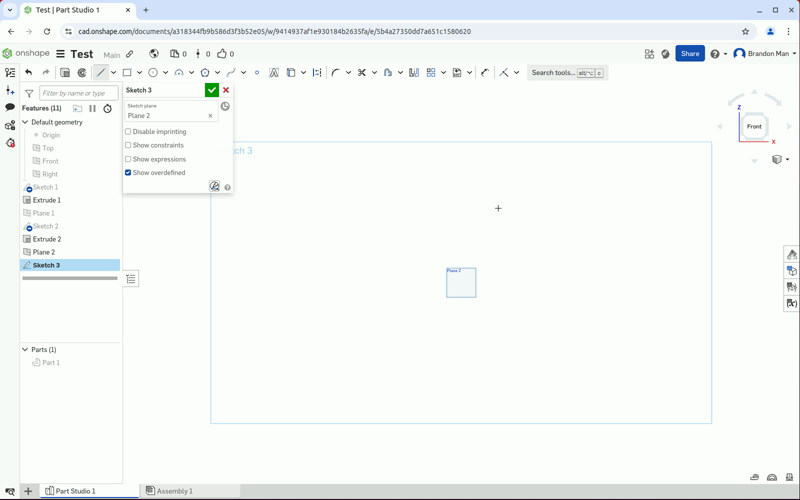
key_up(shift)
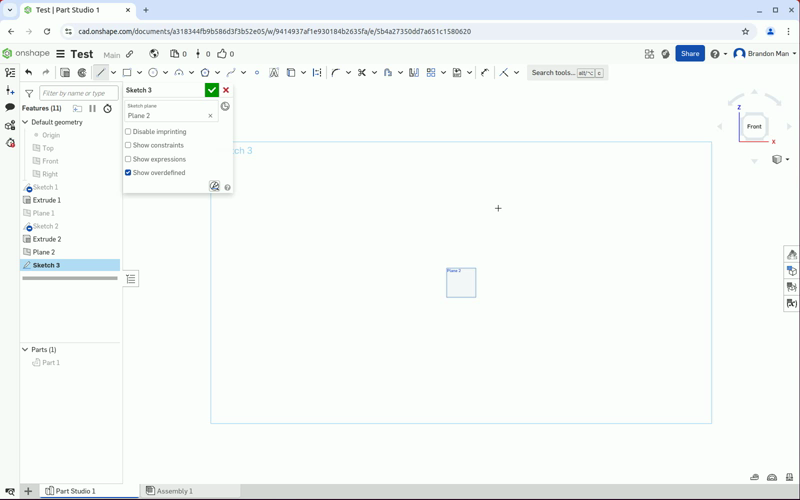
key_down(shift)
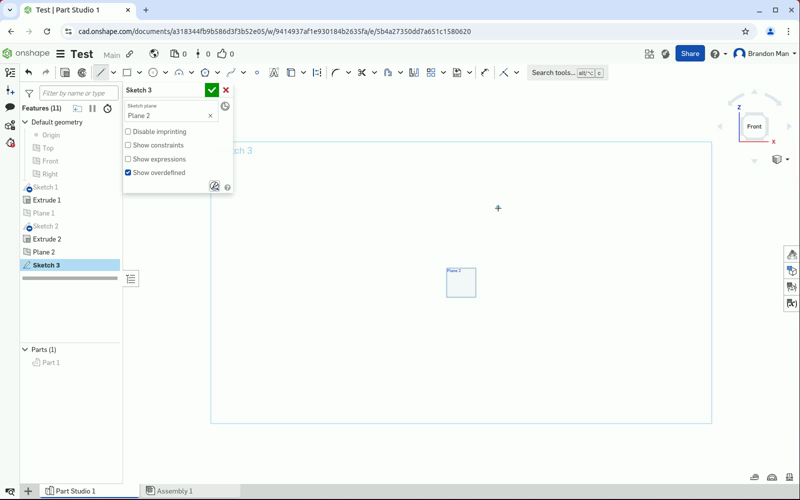
mouse_move(528, 207)
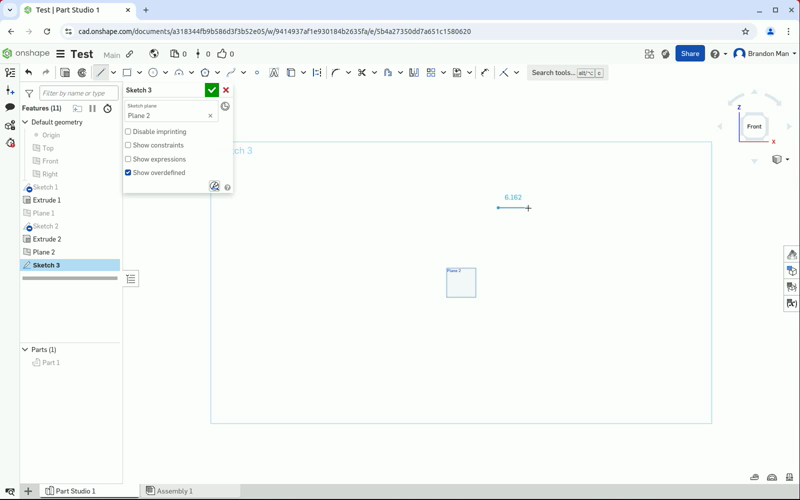
mouse_move(536, 207)
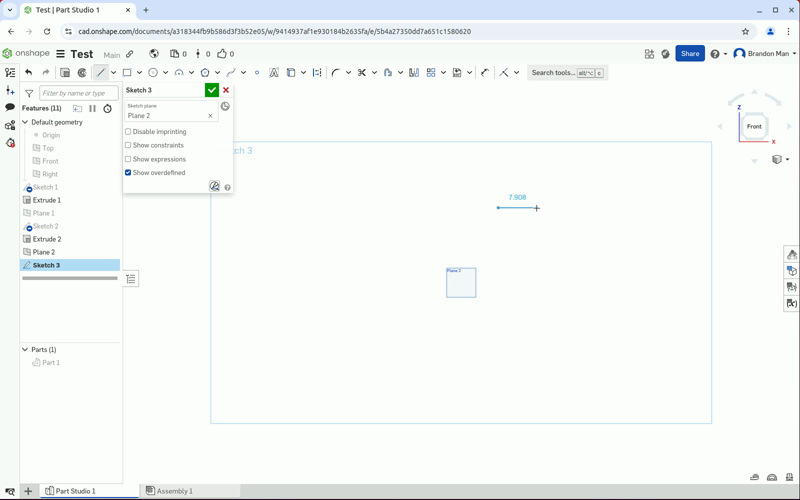
click(536, 207)
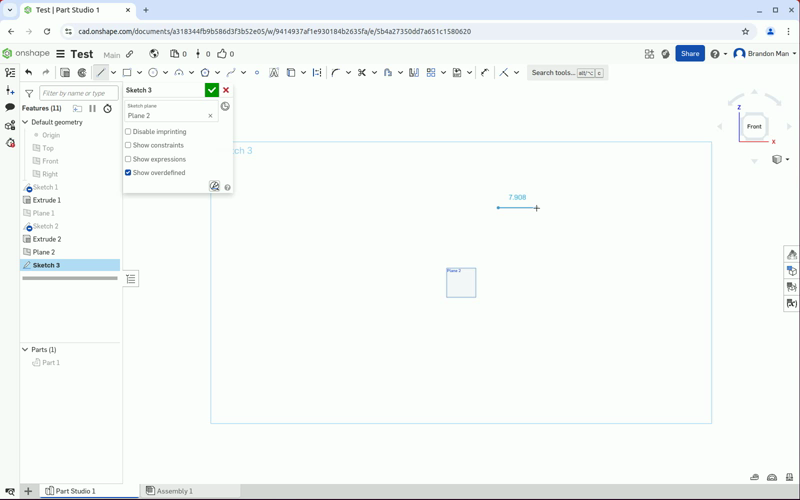
key_up(shift)
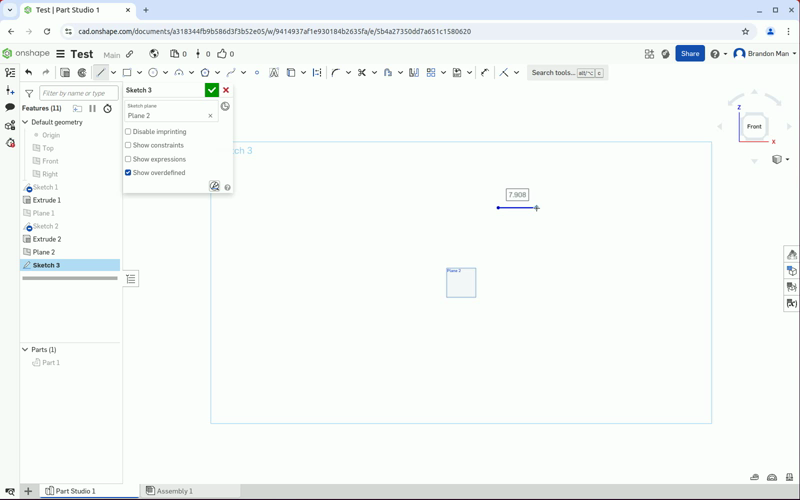
key_down(shift)
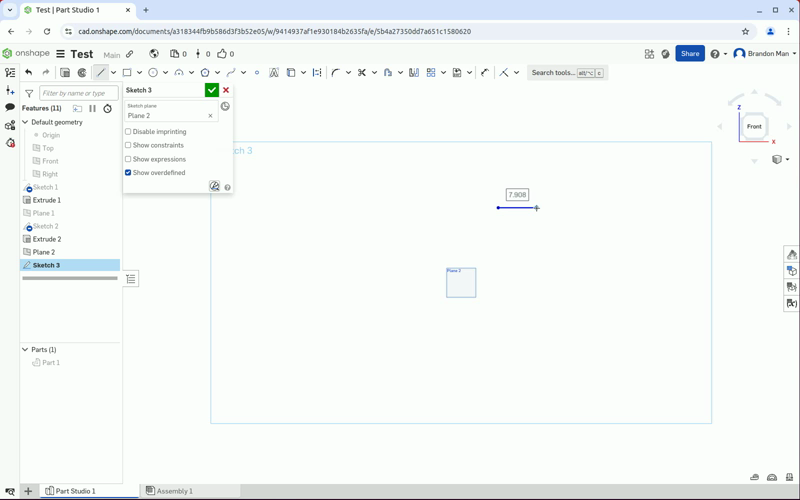
mouse_move(566, 207)
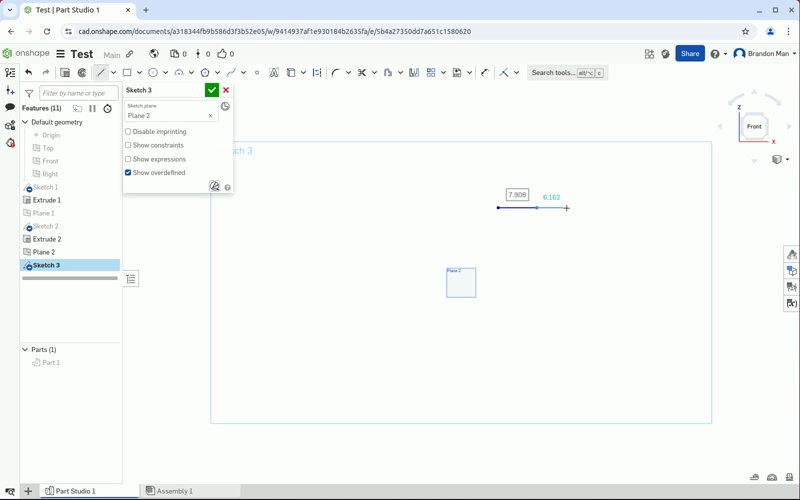
mouse_move(536, 188)
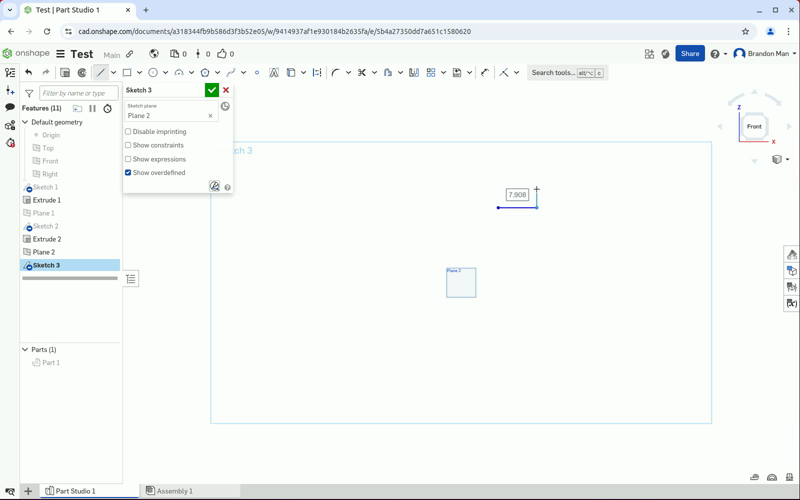
click(536, 188)
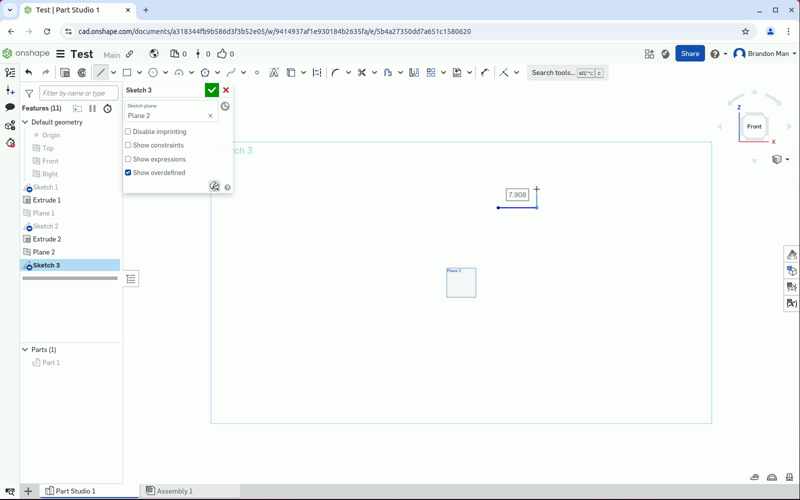
key_up(shift)
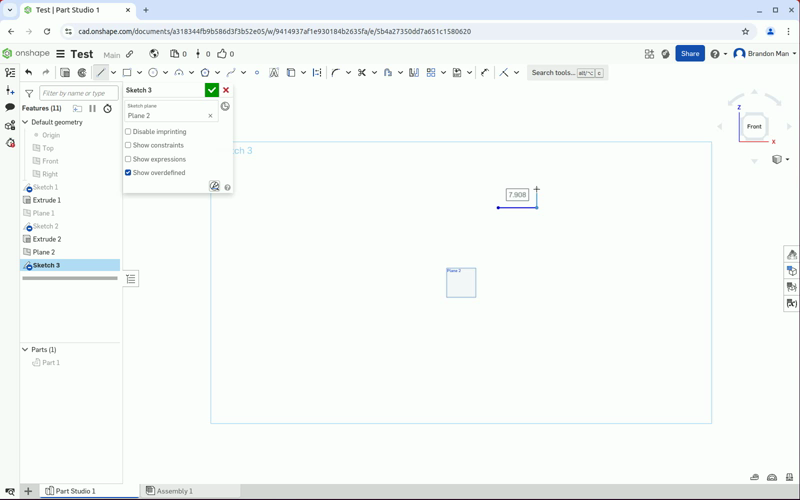
key_down(shift)
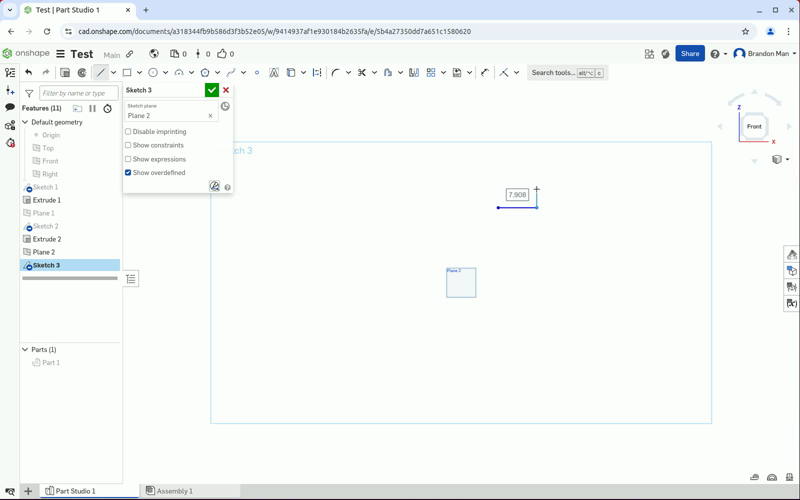
mouse_move(566, 188)
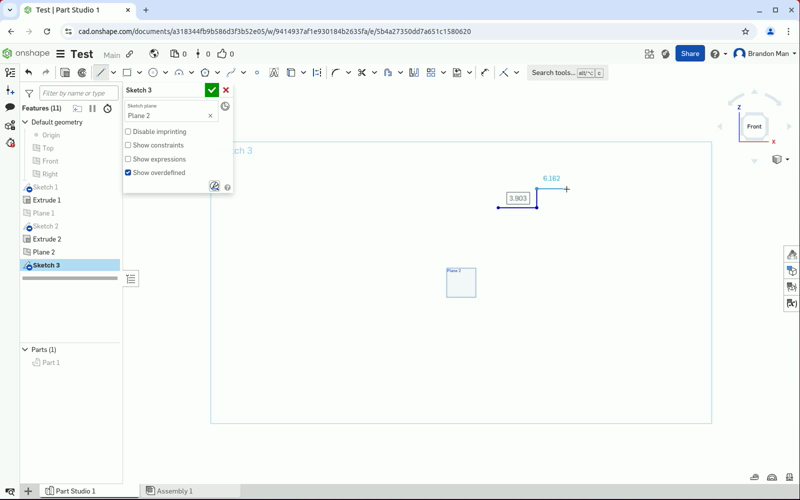
mouse_move(498, 188)
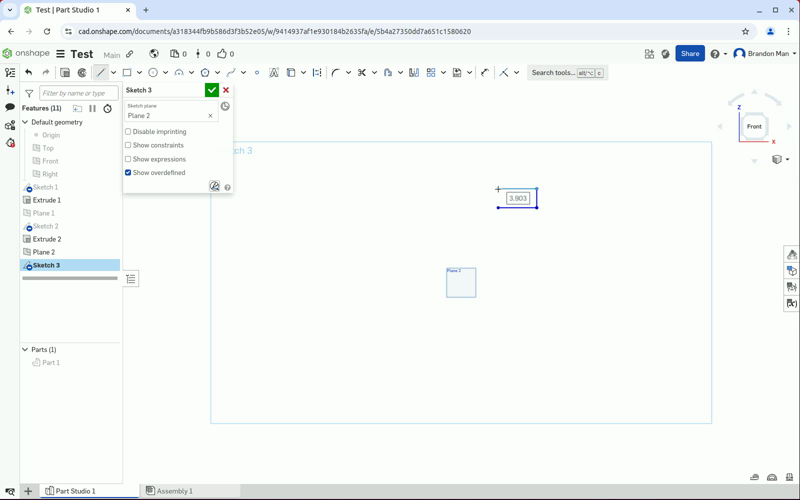
click(498, 188)
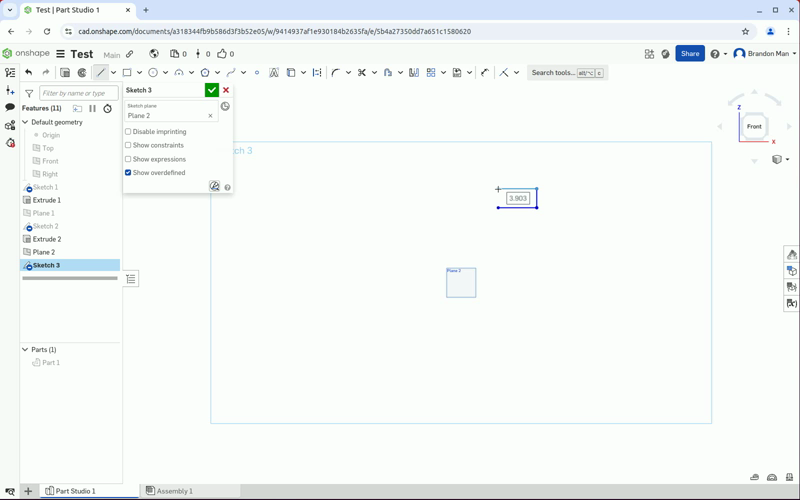
key_up(shift)
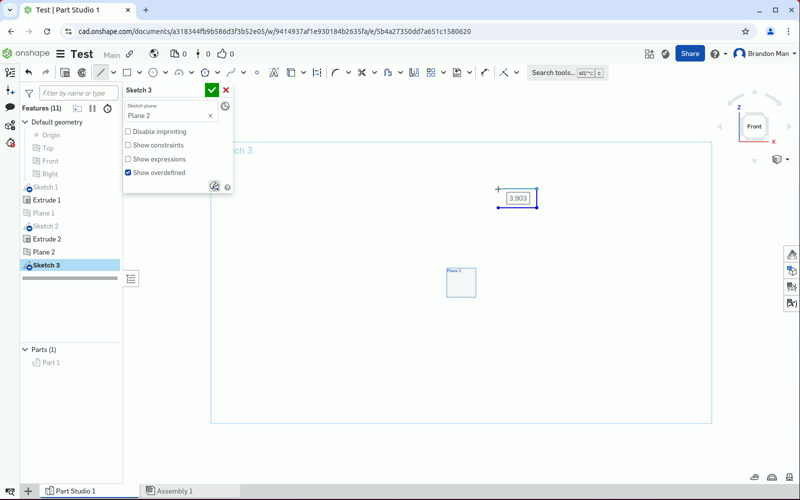
mouse_move(528, 188)
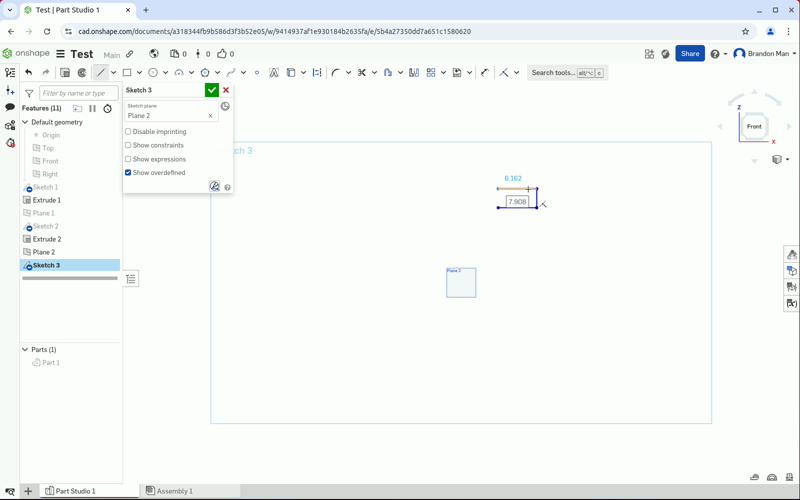
key_down(shift)
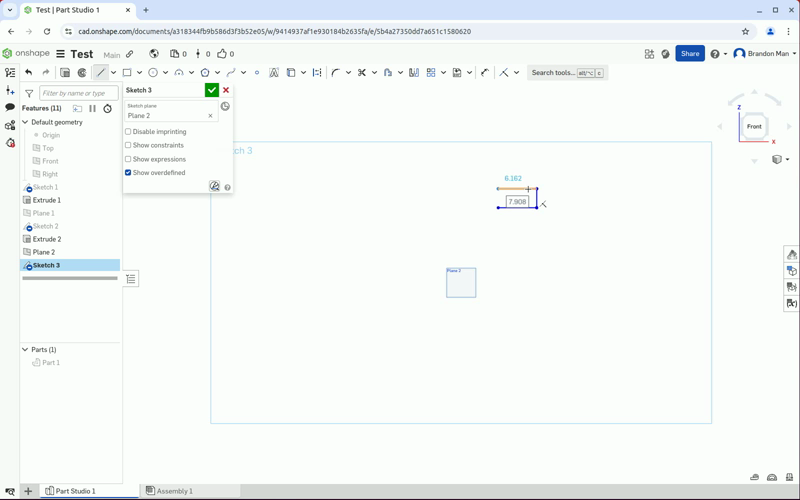
mouse_move(498, 207)
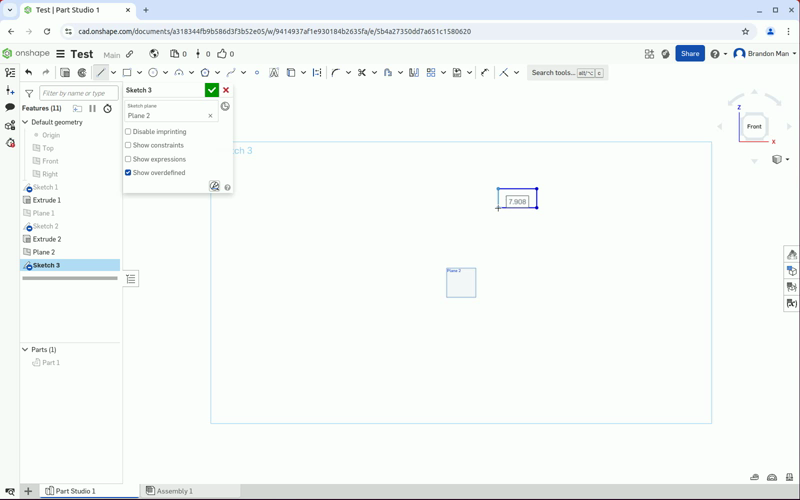
key_up(shift)
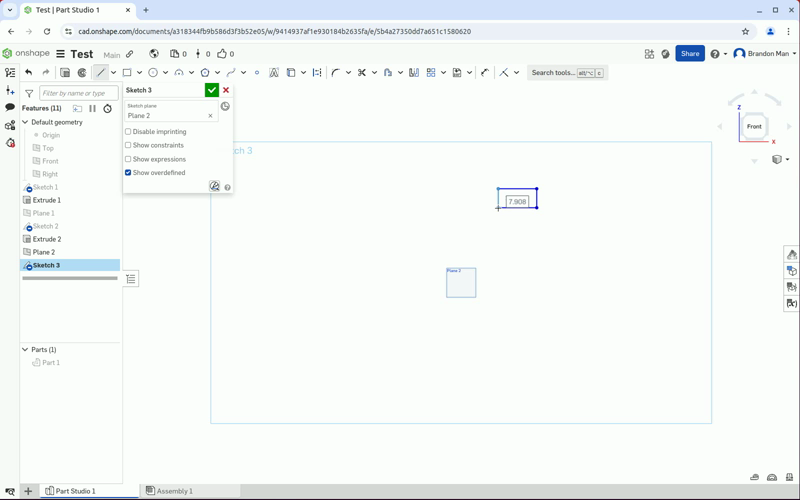
click(498, 207)
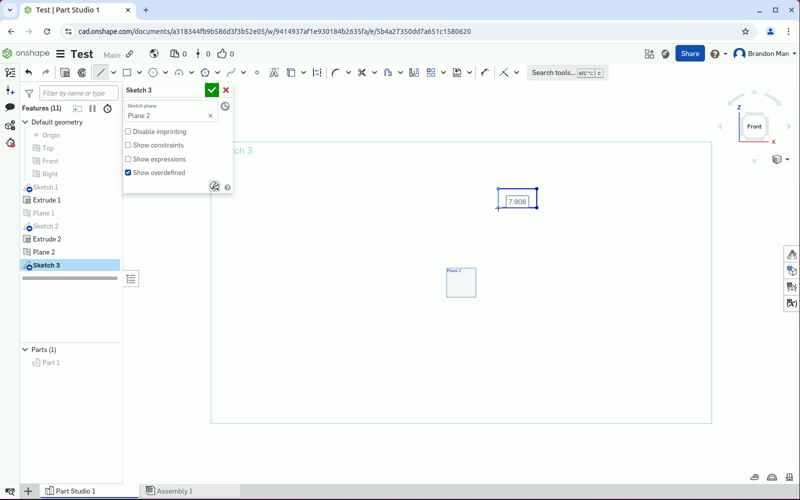
key(esc)
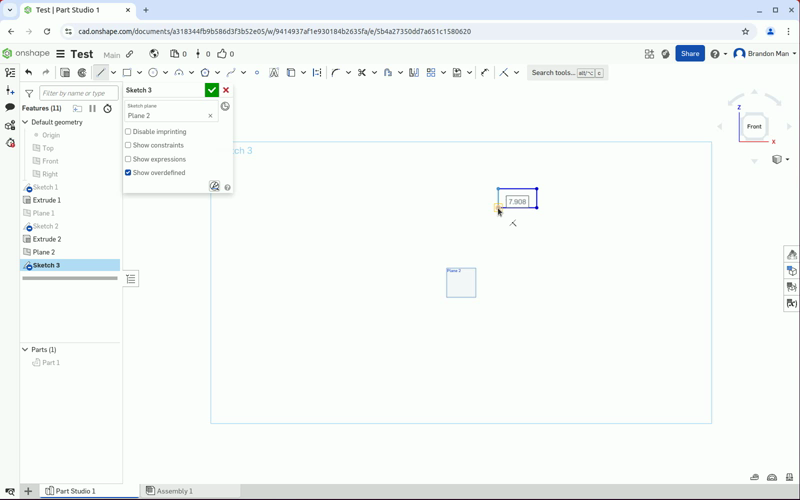
mouse_move(534, 198)
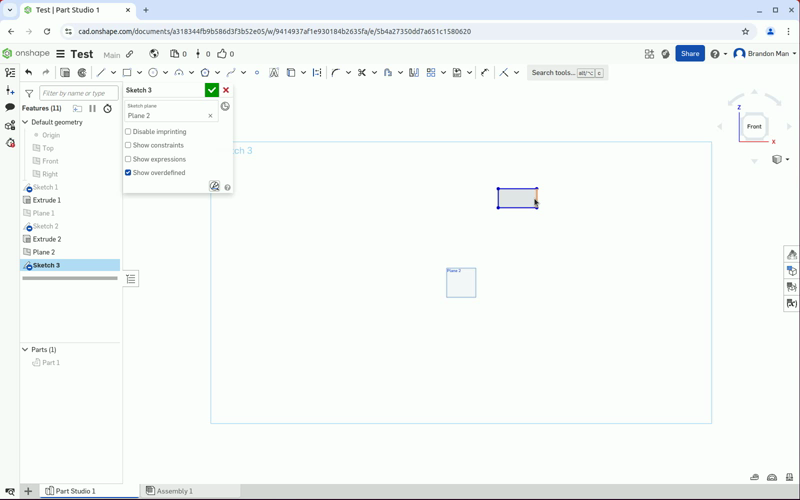
scroll(6)
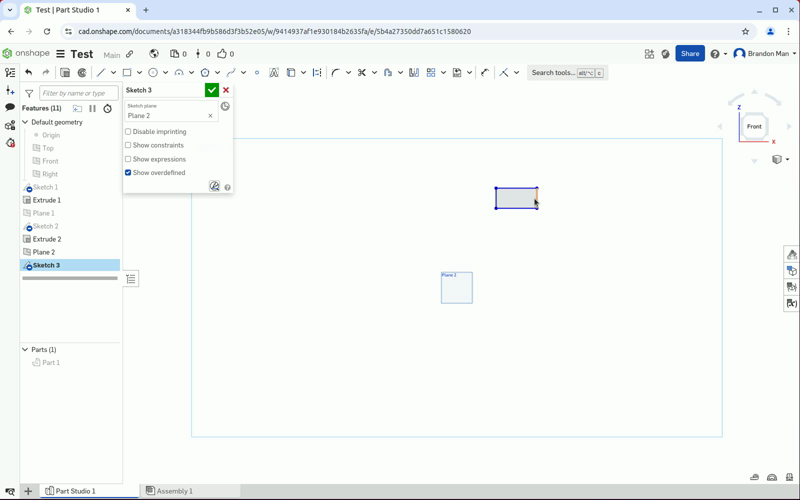
scroll(6)
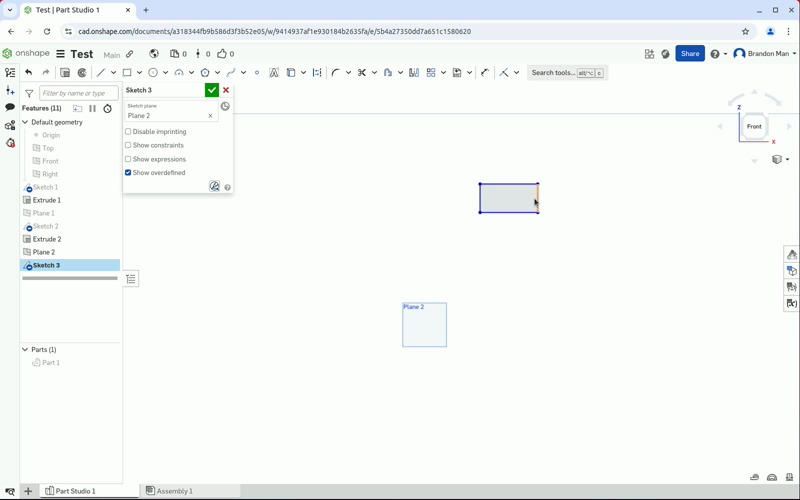
scroll(6)
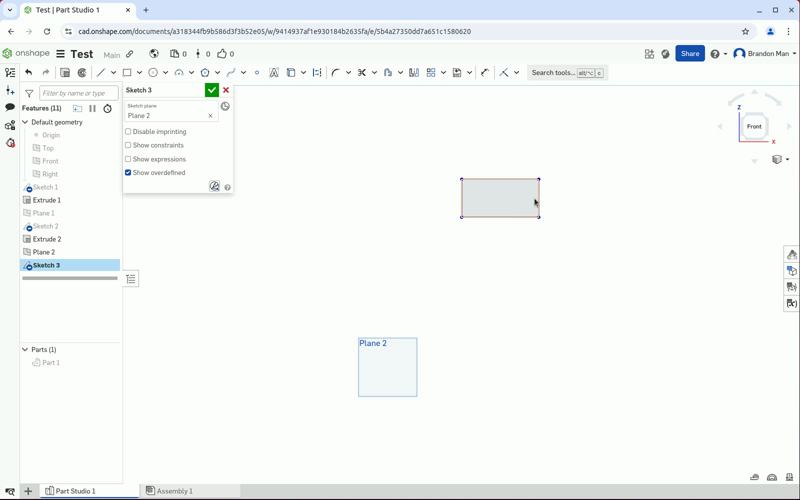
scroll(6)
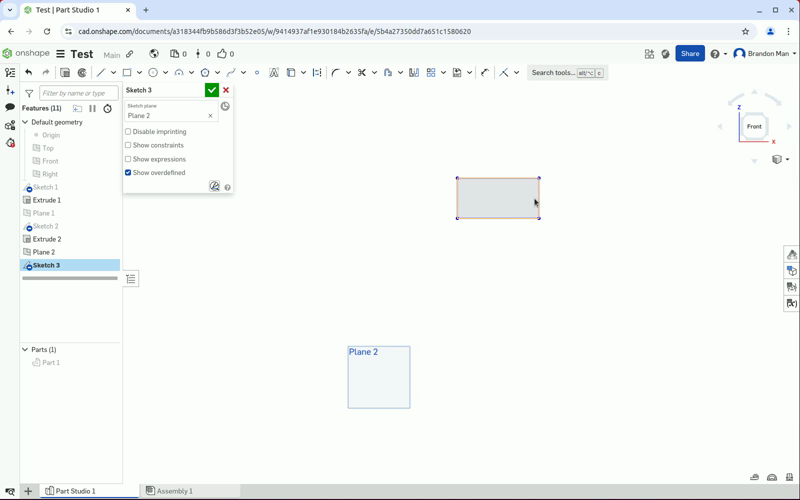
scroll(6)
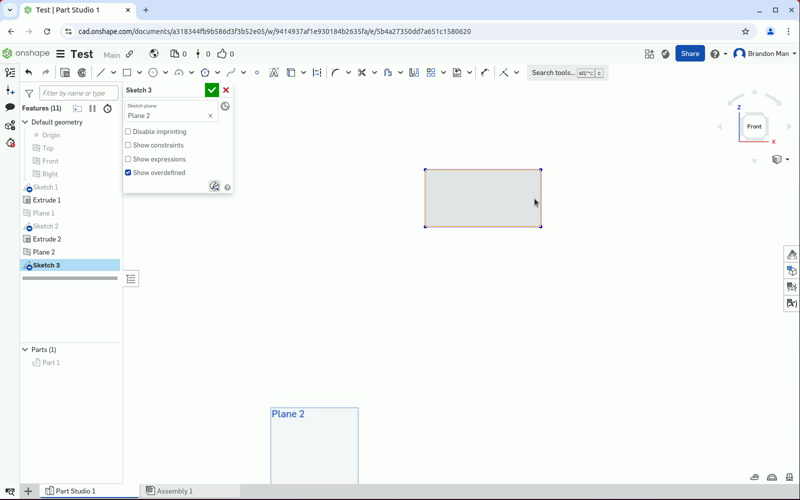
scroll(6)
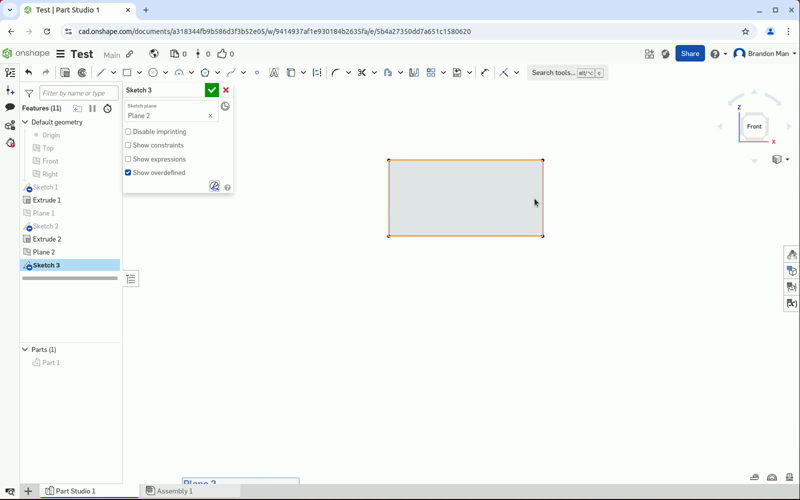
scroll(6)
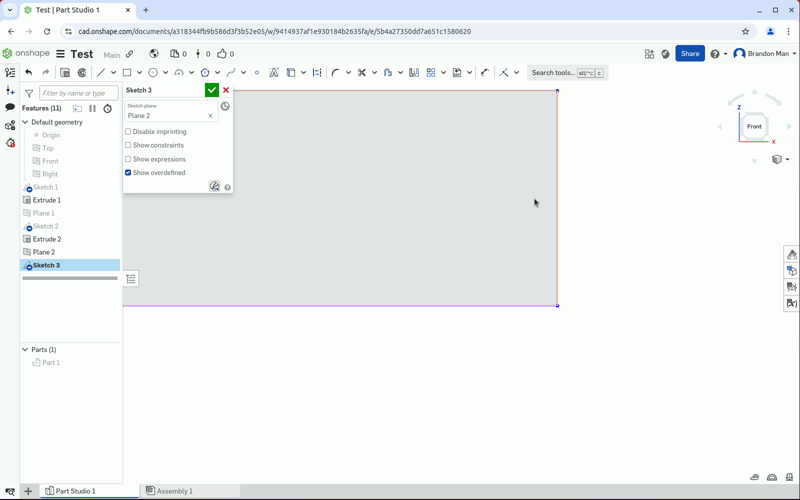
click(534, 198)
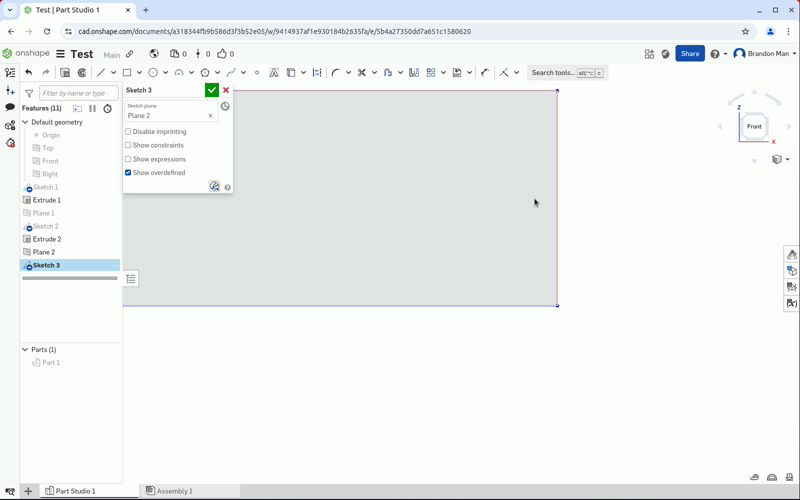
scroll(-6)
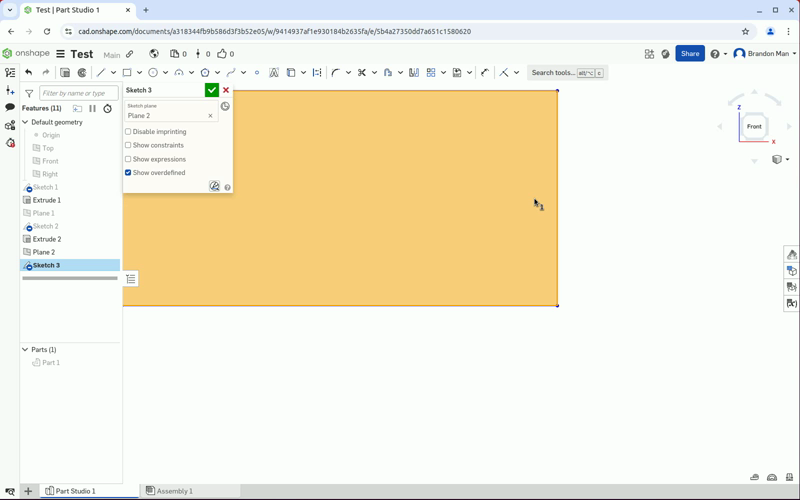
scroll(-6)
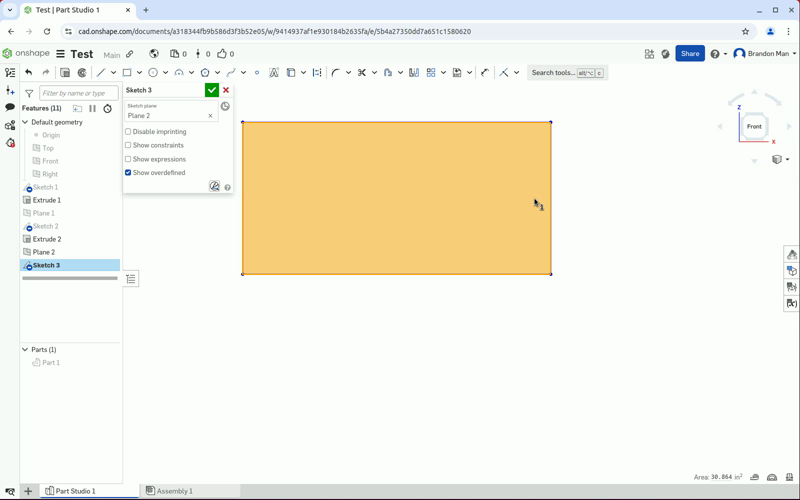
scroll(-6)
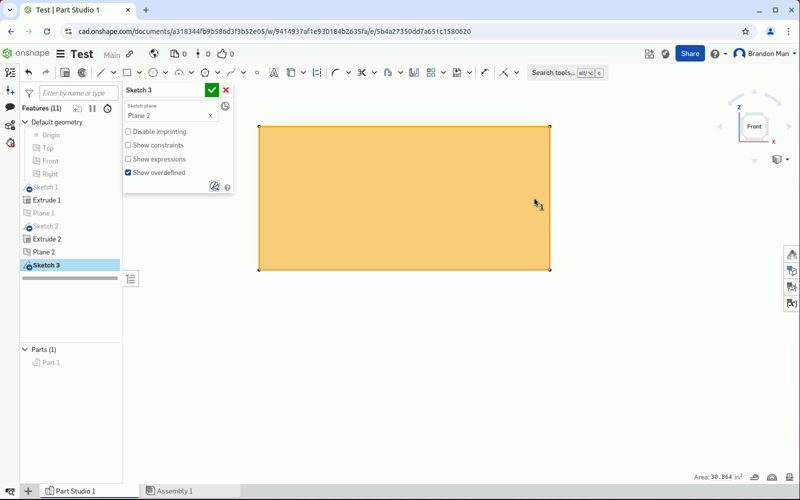
scroll(-6)
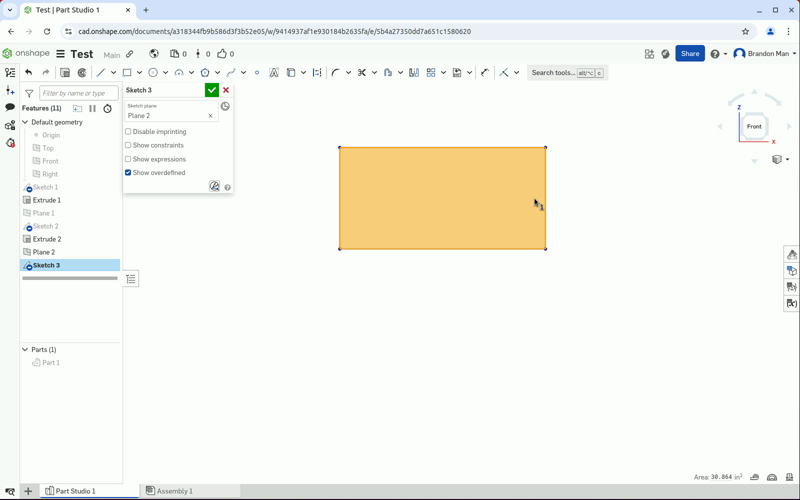
scroll(-6)
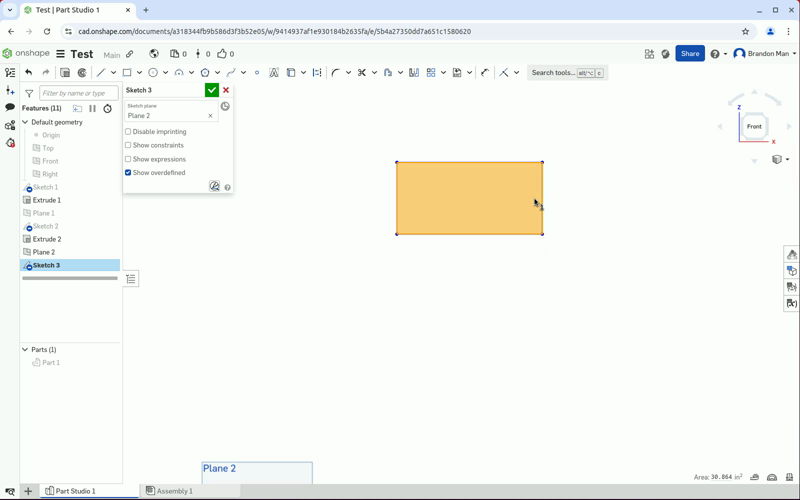
scroll(-6)
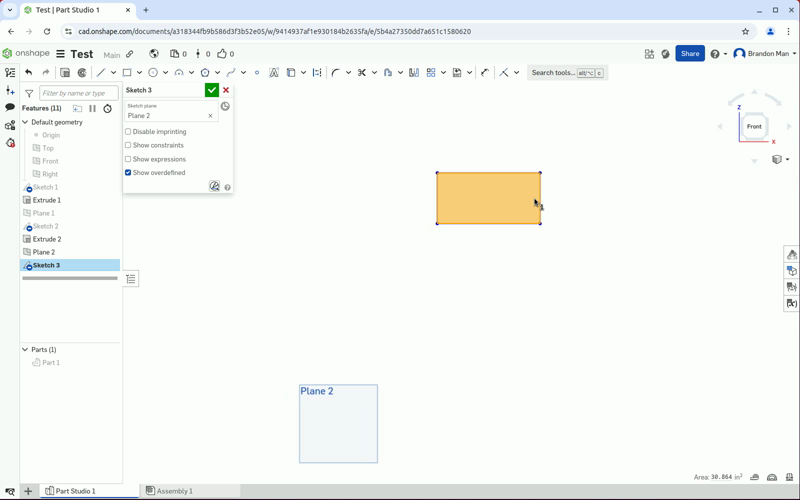
scroll(-6)
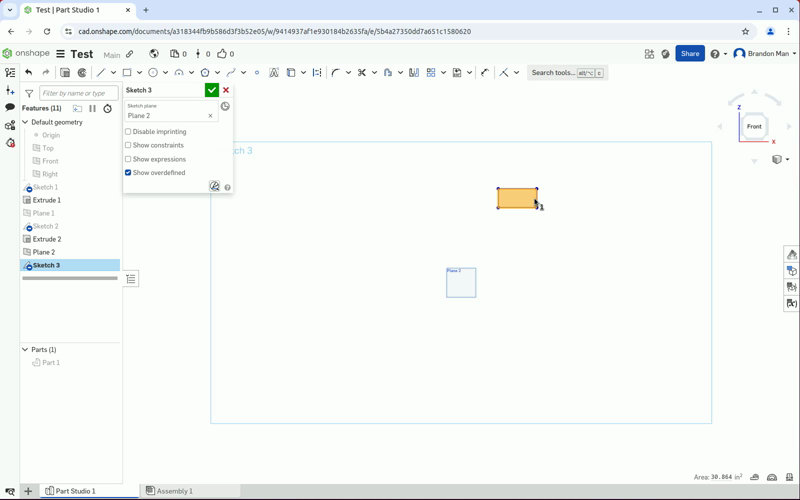
mouse_move(73, 352)
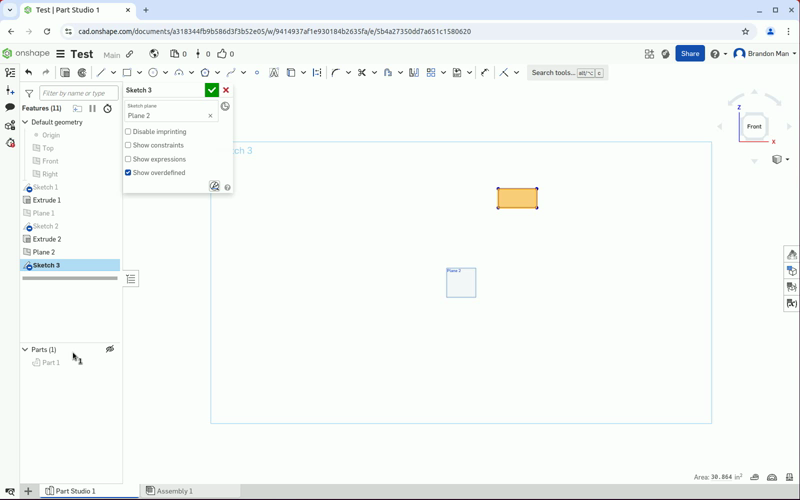
key(shift+y)
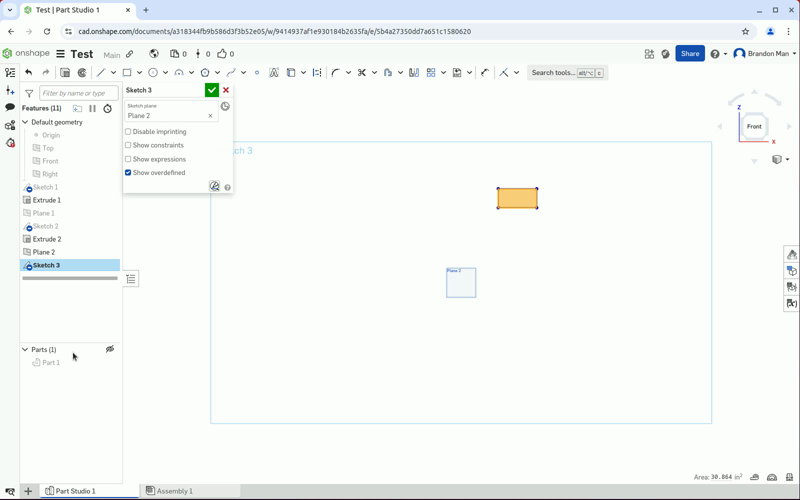
key(shift+e)
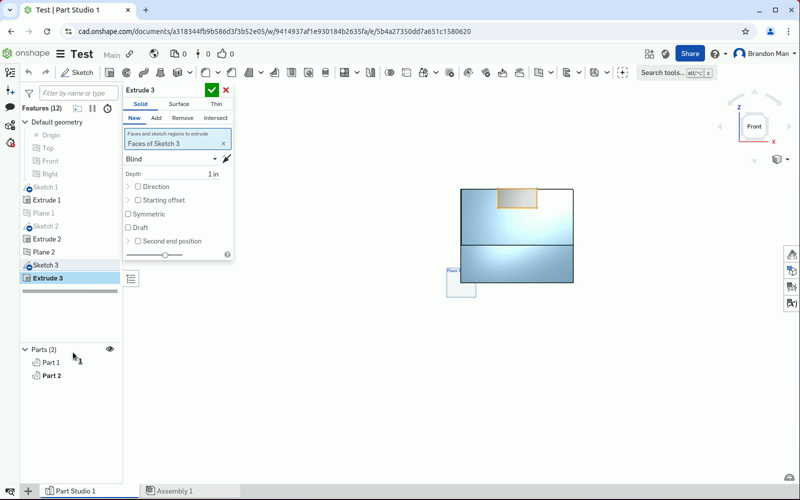
mouse_move(143, 106)
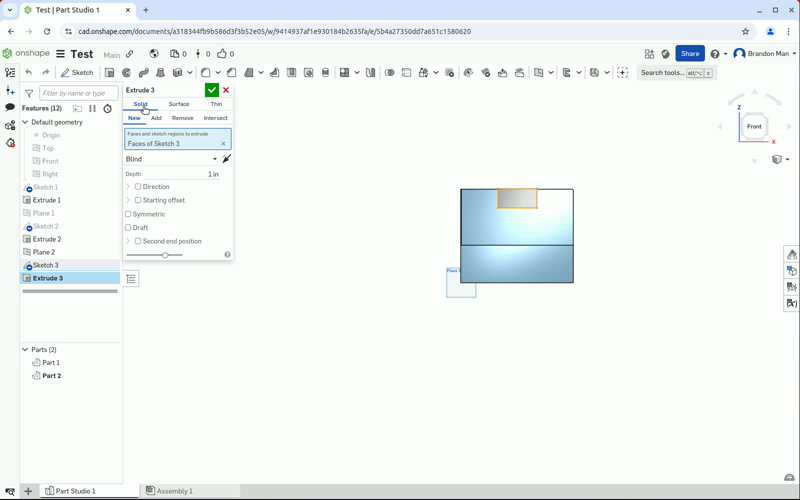
click(143, 106)
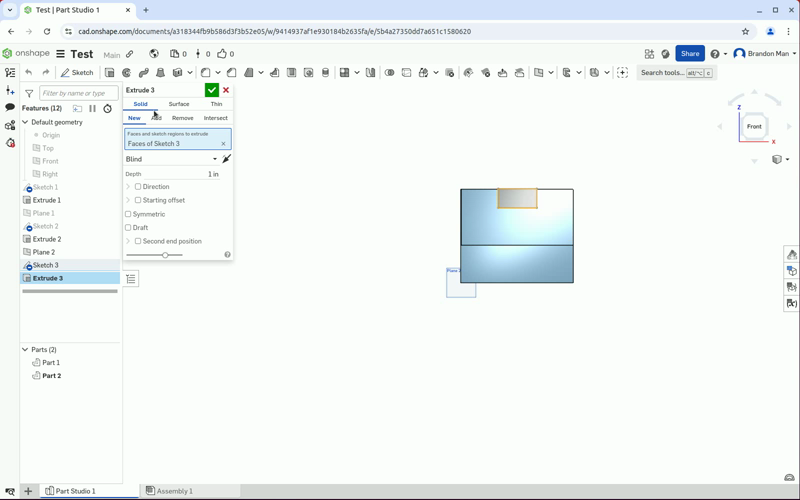
mouse_move(186, 120)
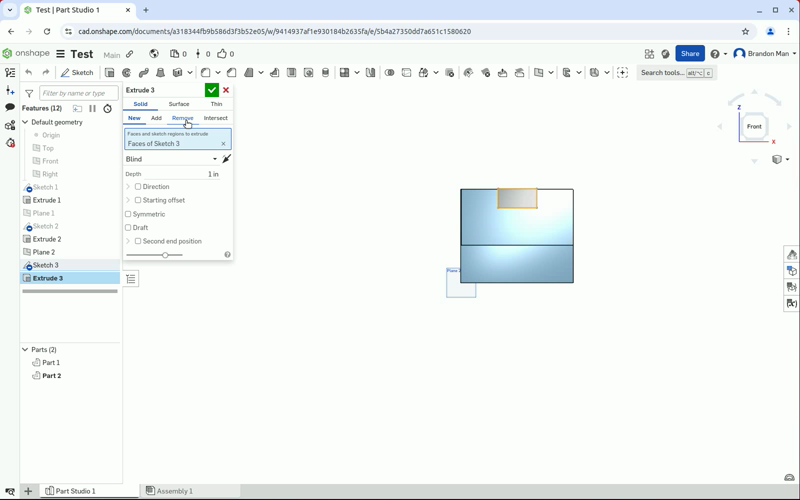
click(186, 120)
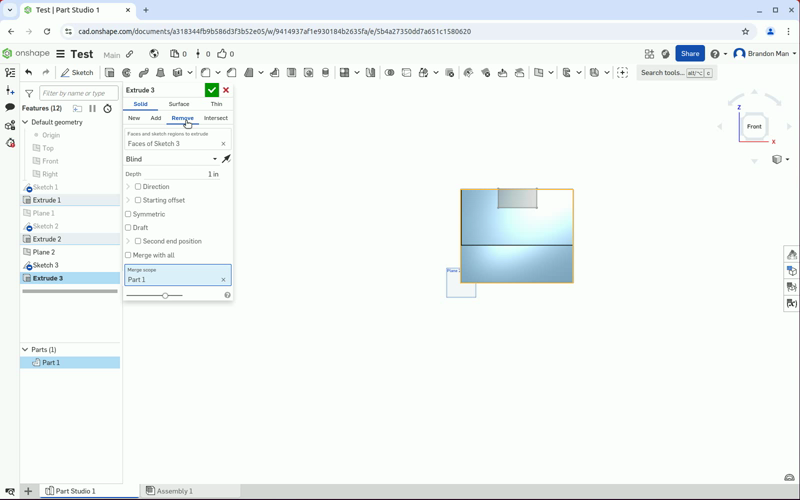
key(tab, 4)
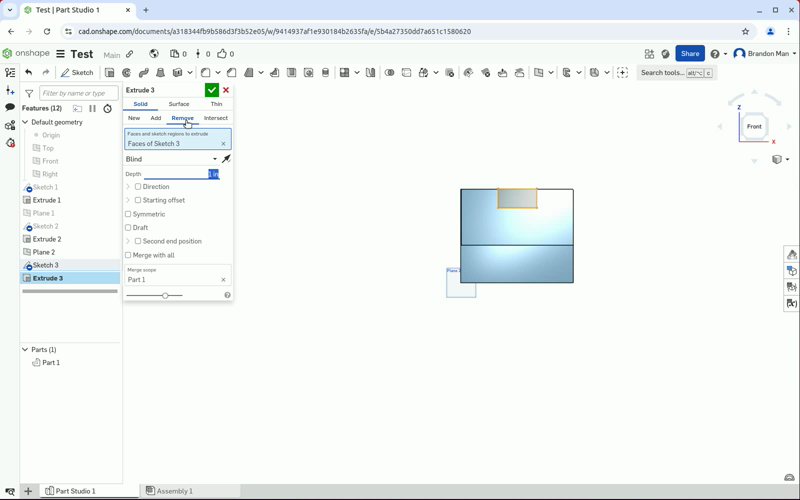
text(7.703)
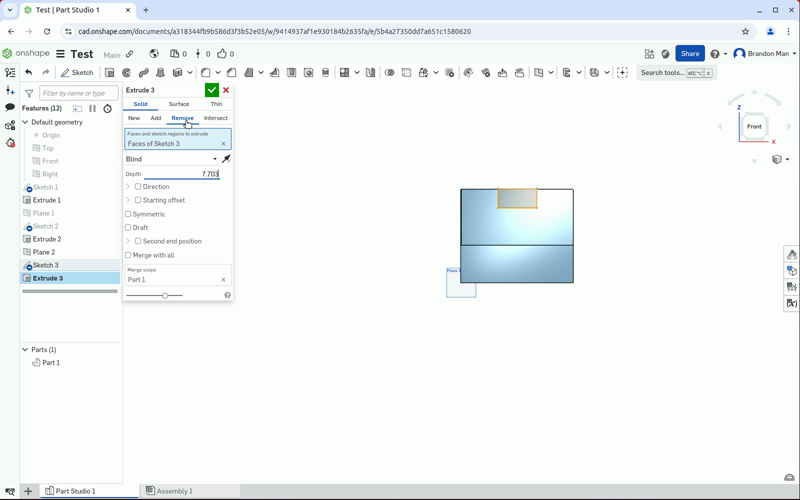
key(tab, 6)
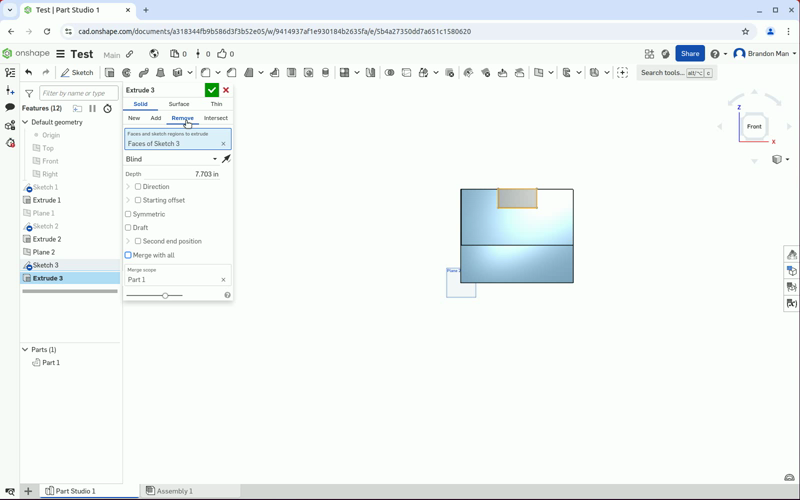
key(space)
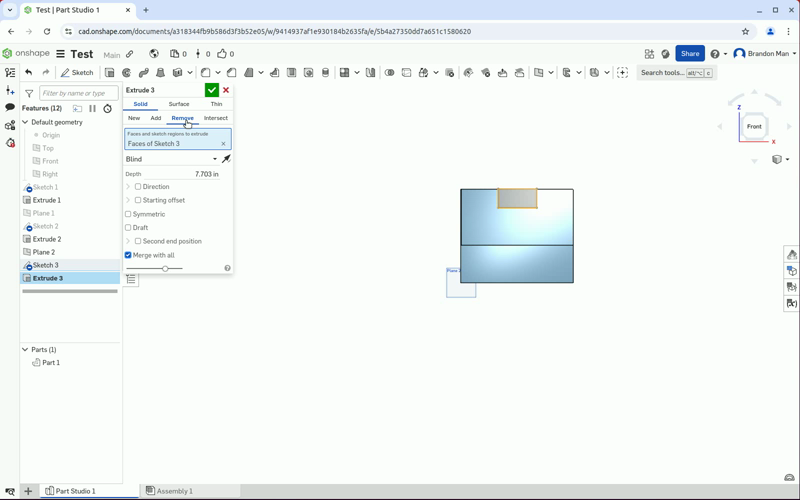
key(enter)
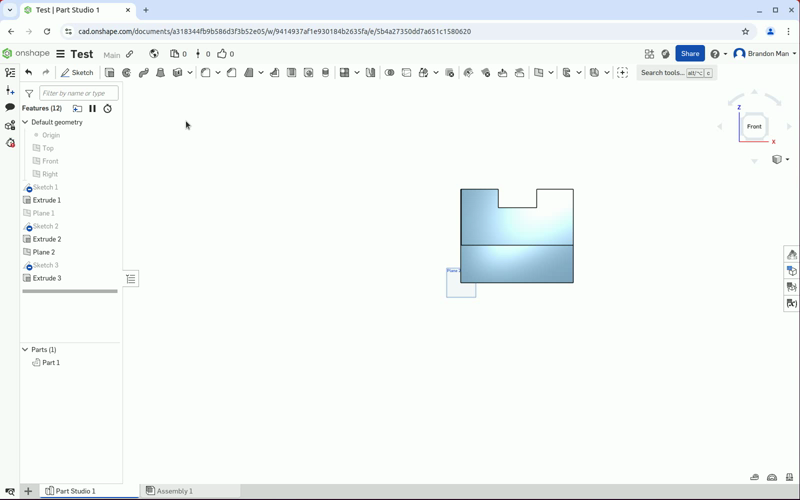
key(shift+h)
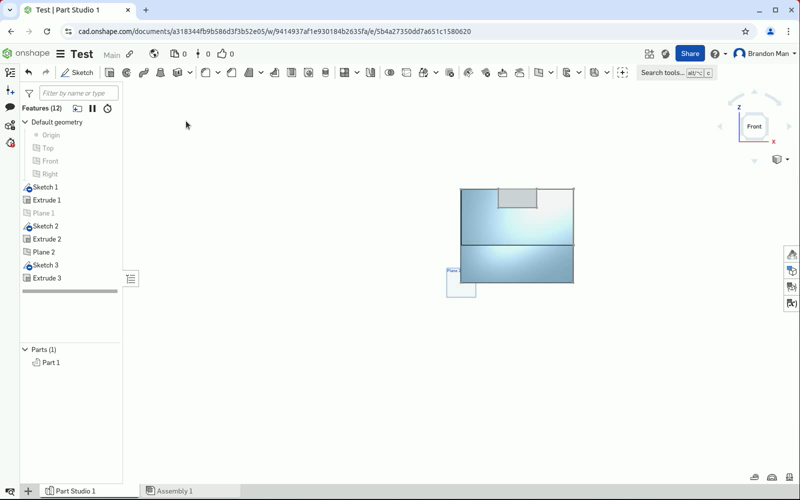
key(shift+h)
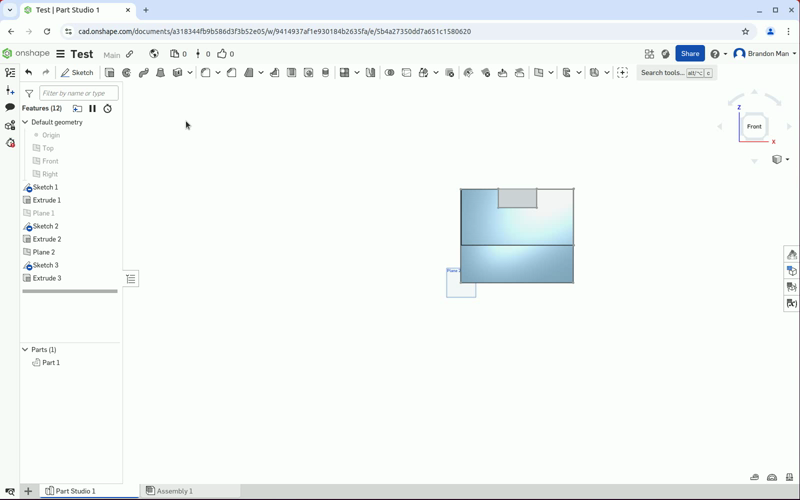
key(shift+7)
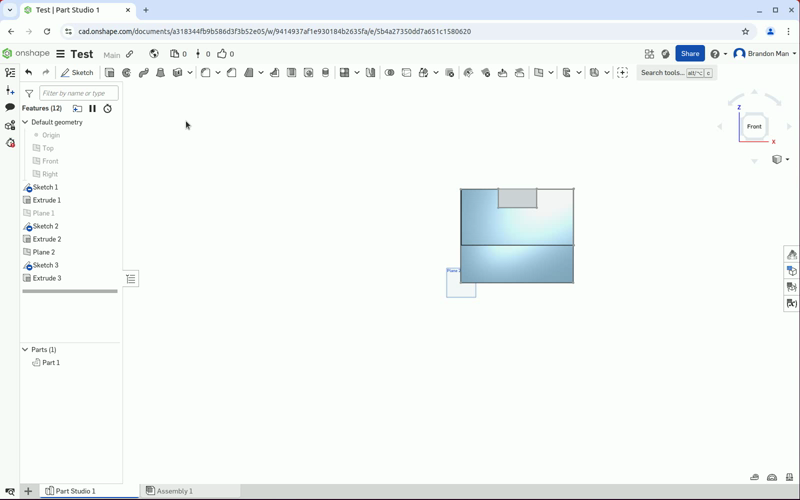
key(left, 2)
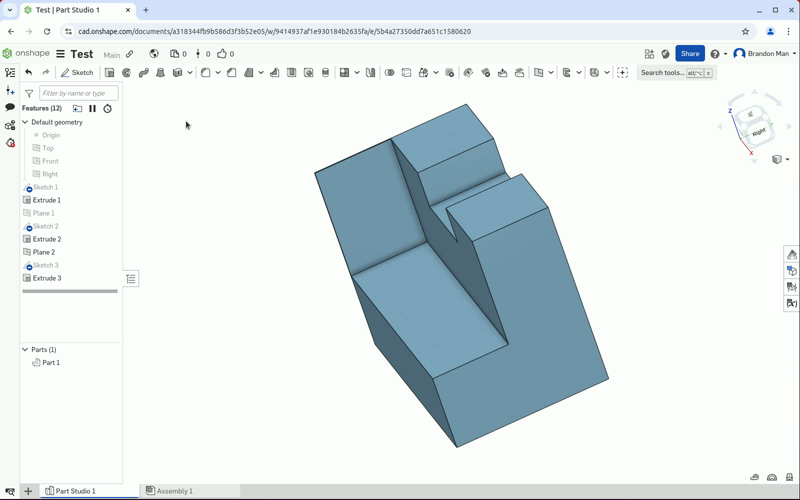
key(down, 2)
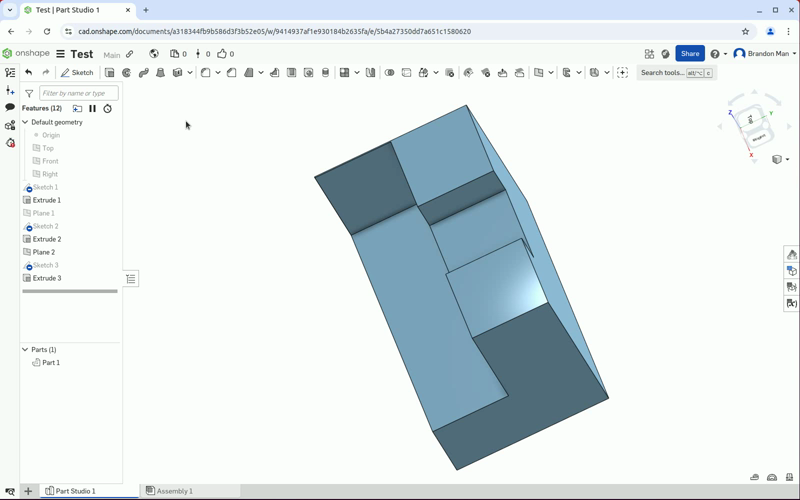
key(up, 2)
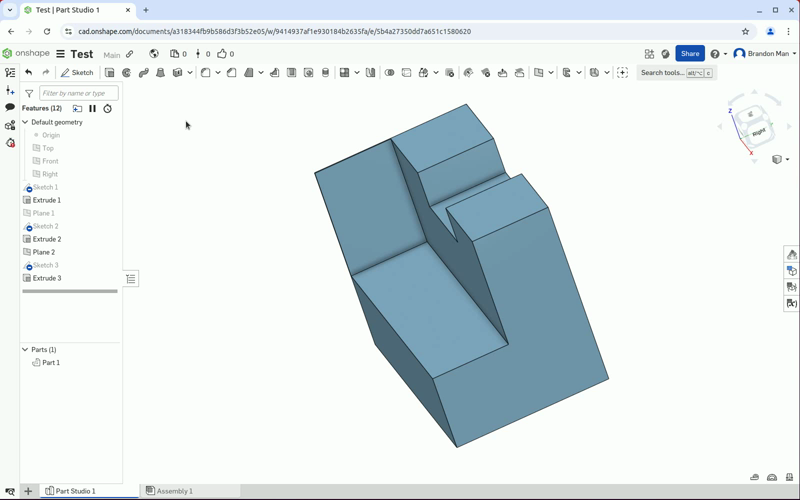
key(right, 2)
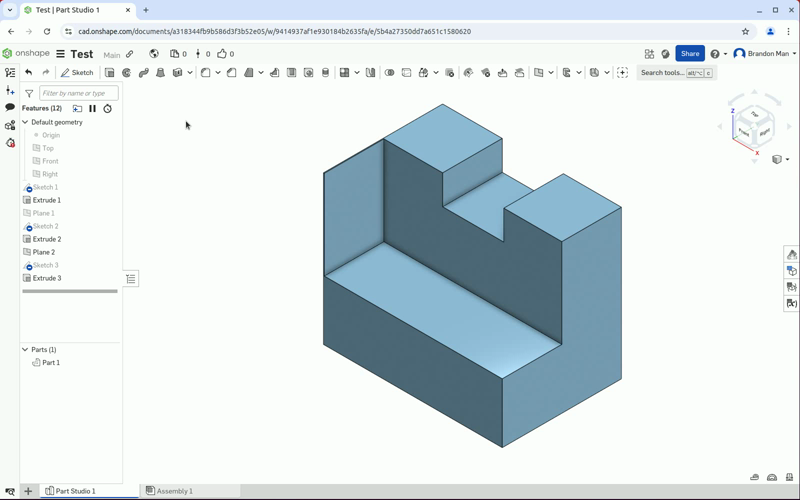
mouse_move(73, 189)
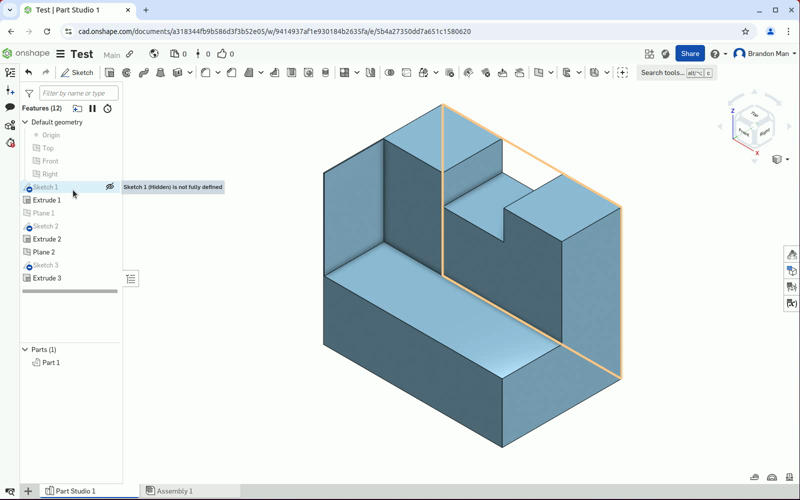
click(73, 189)